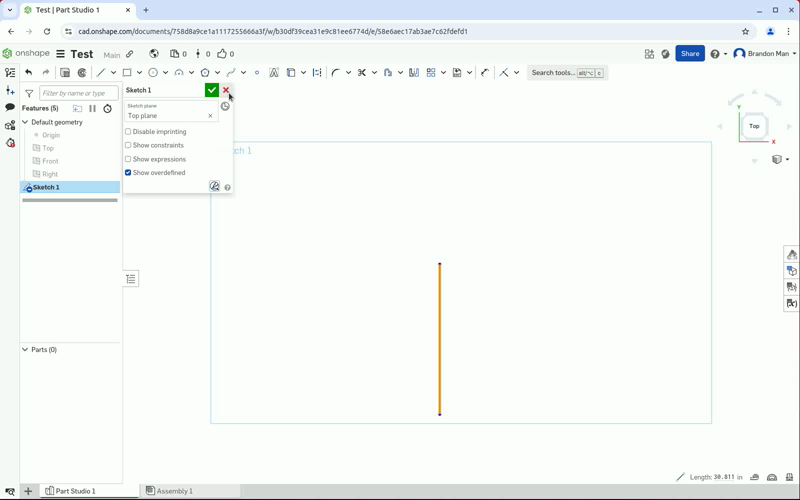
key(shift+h)
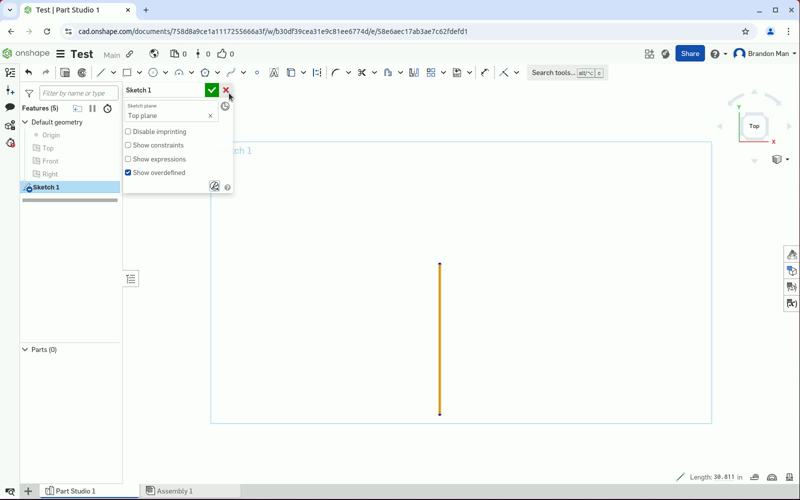
key(shift+s)
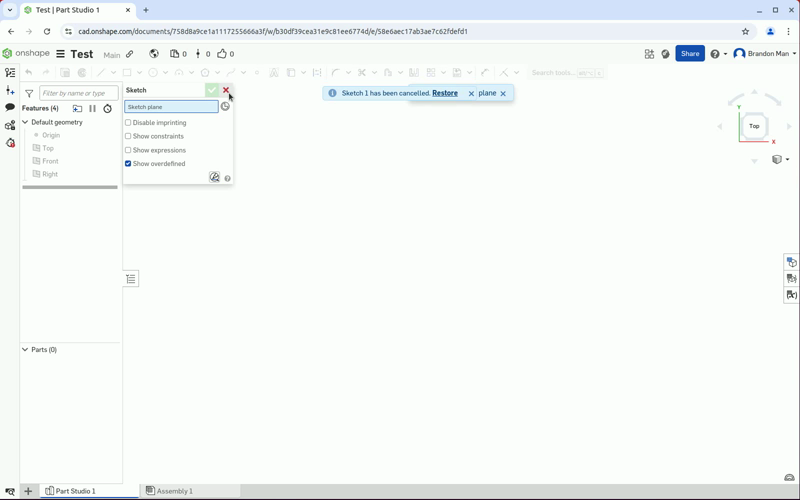
mouse_move(73, 150)
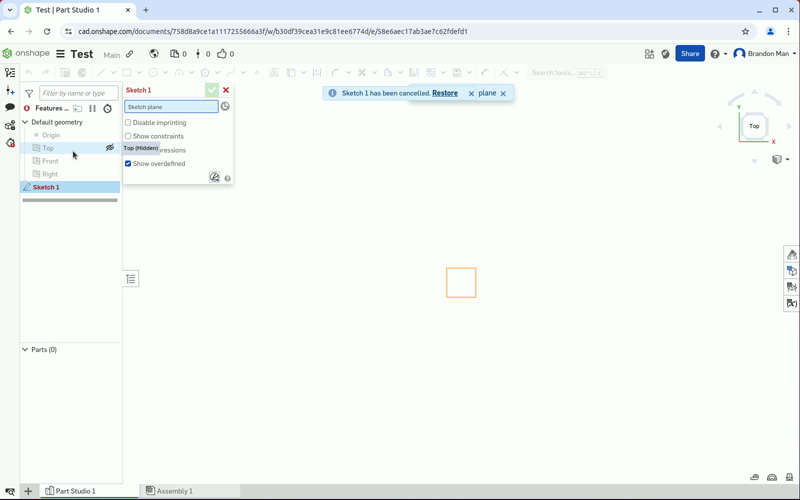
click(73, 150)
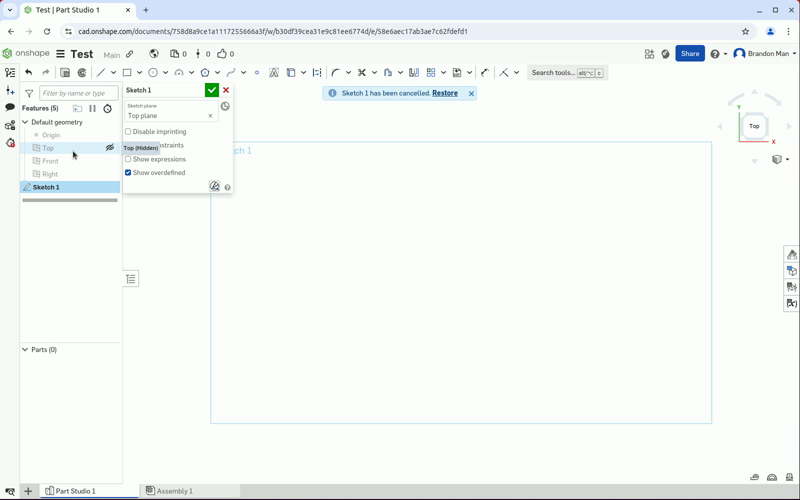
mouse_move(73, 352)
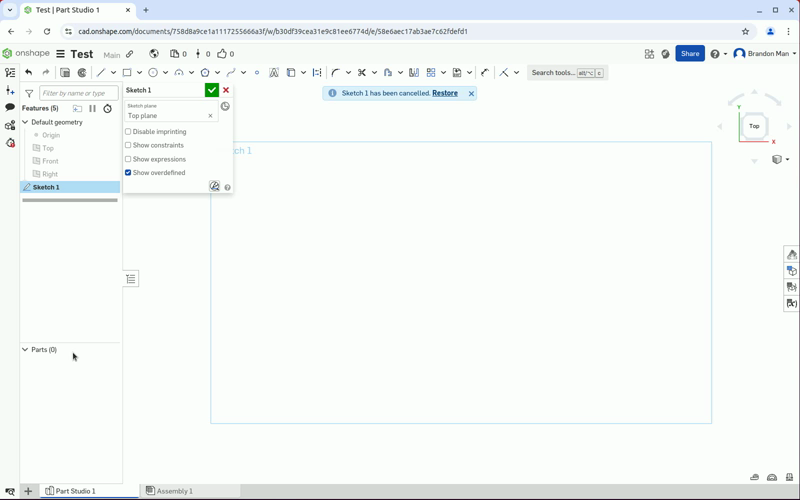
key(y)
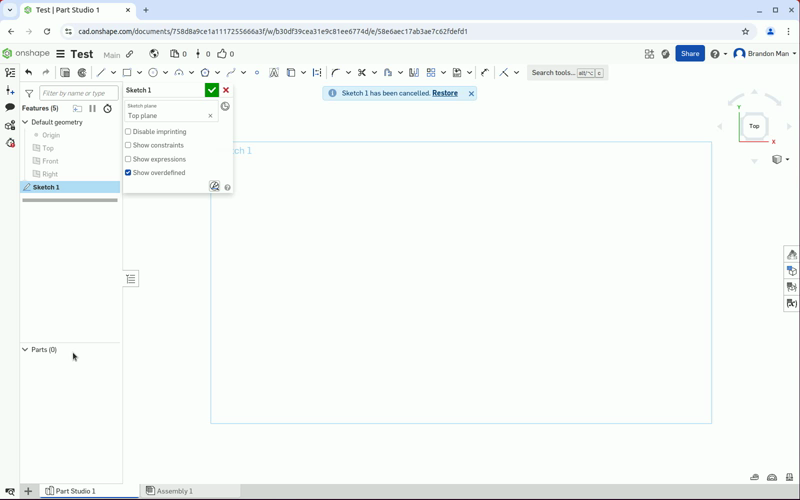
key(c)
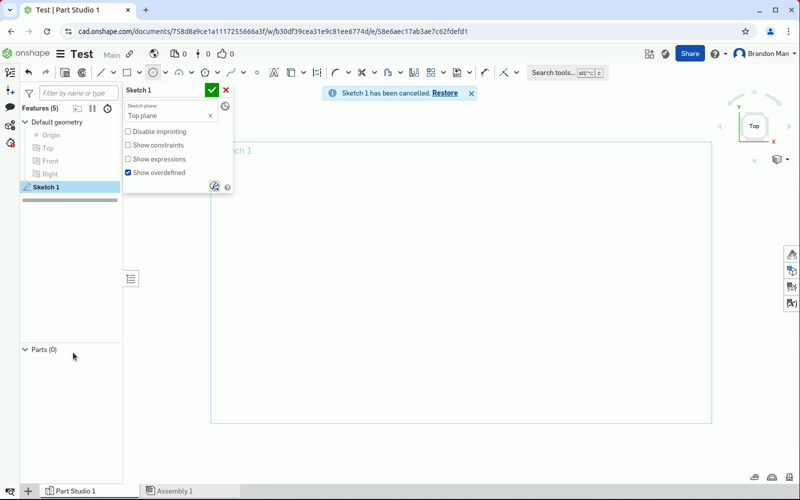
key_down(shift)
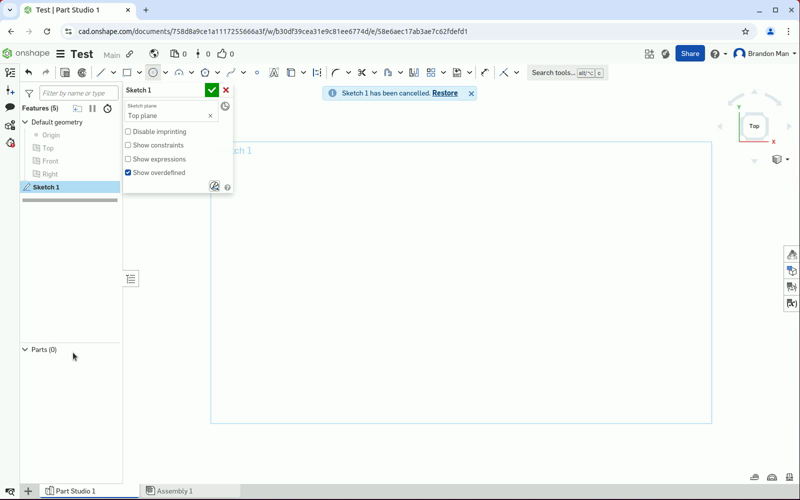
mouse_move(461, 282)
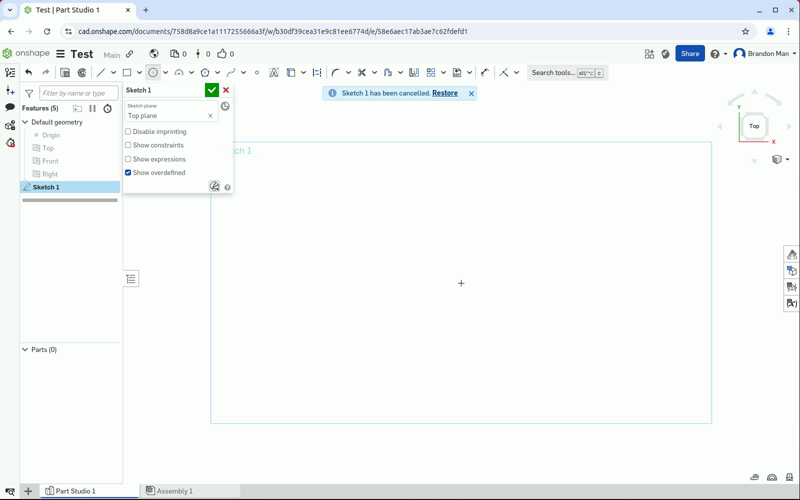
click(461, 282)
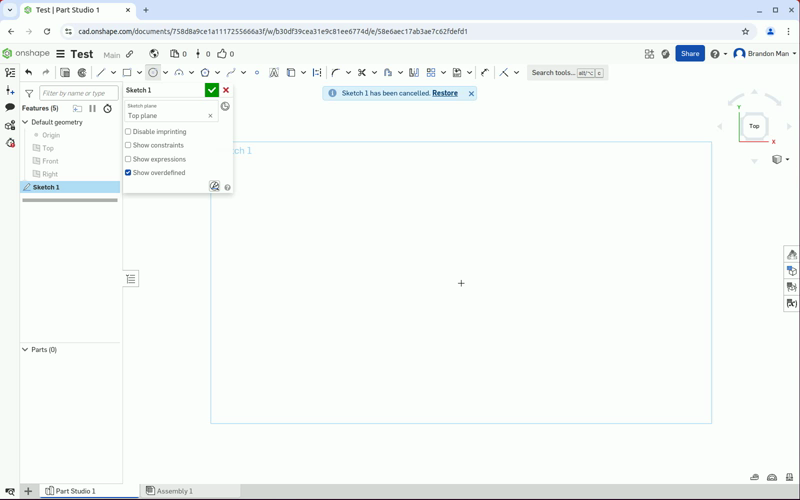
key_up(shift)
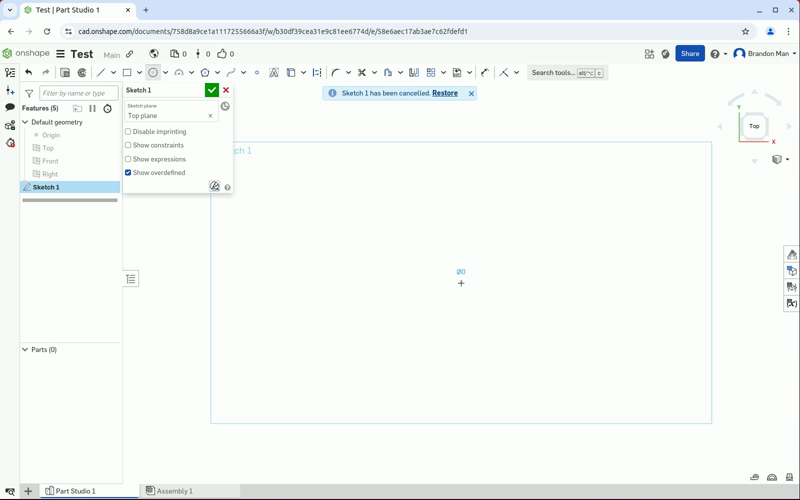
mouse_move(574, 282)
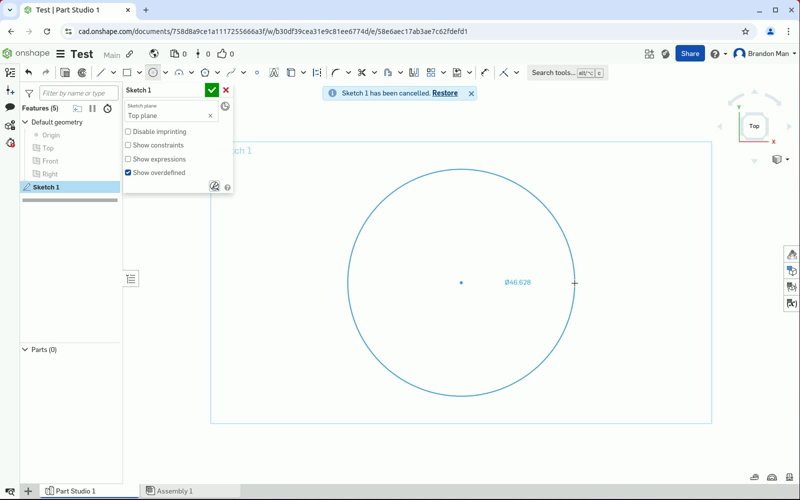
click(574, 282)
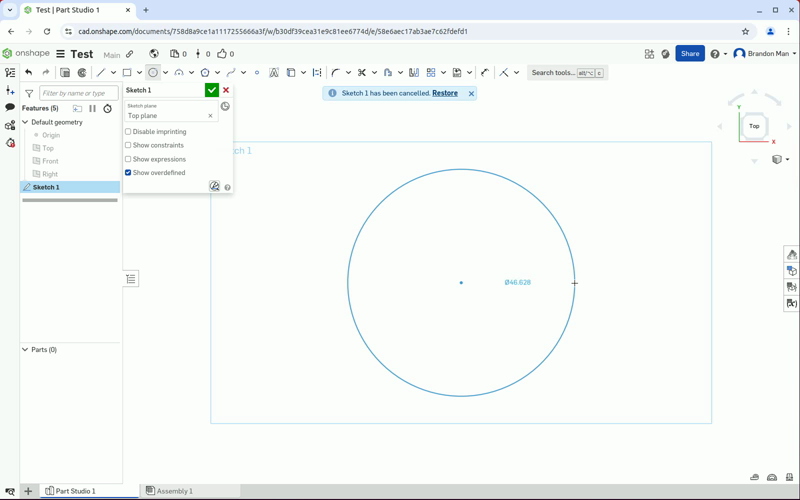
key(esc)
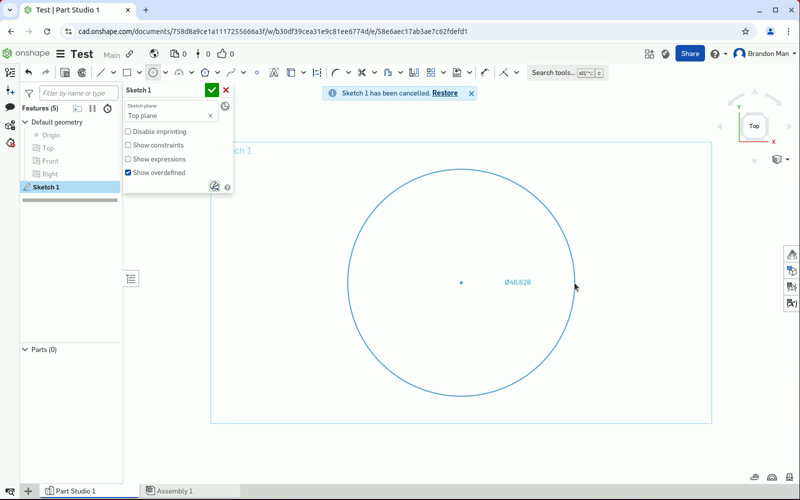
key(c)
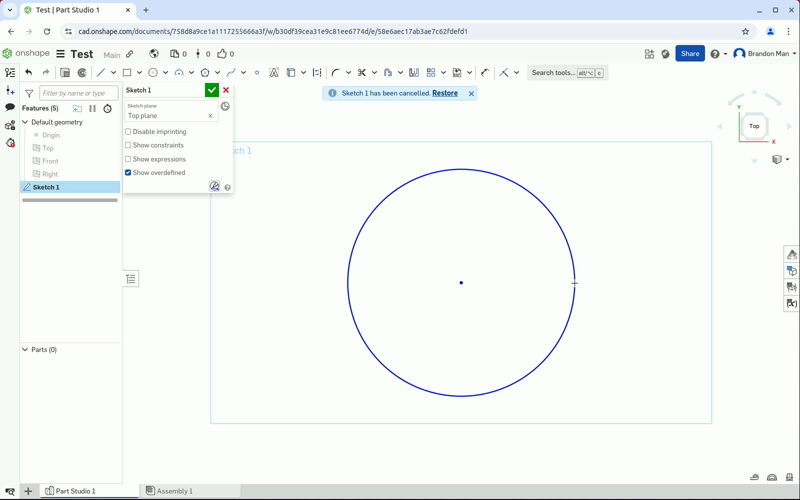
key_down(shift)
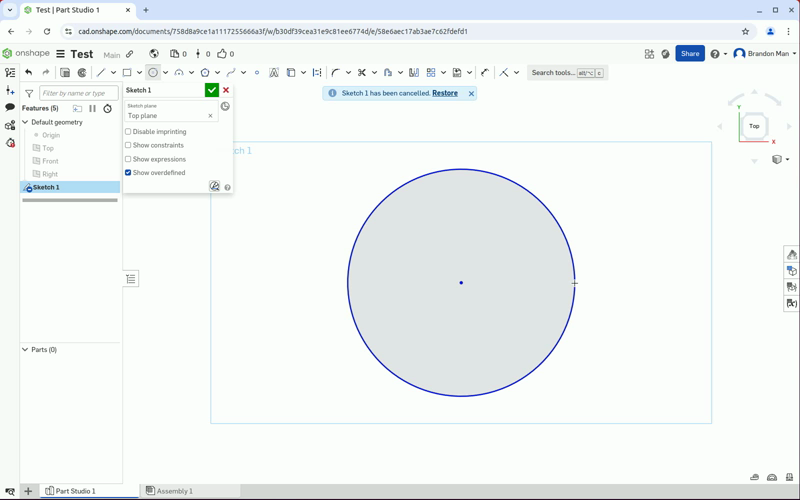
mouse_move(461, 282)
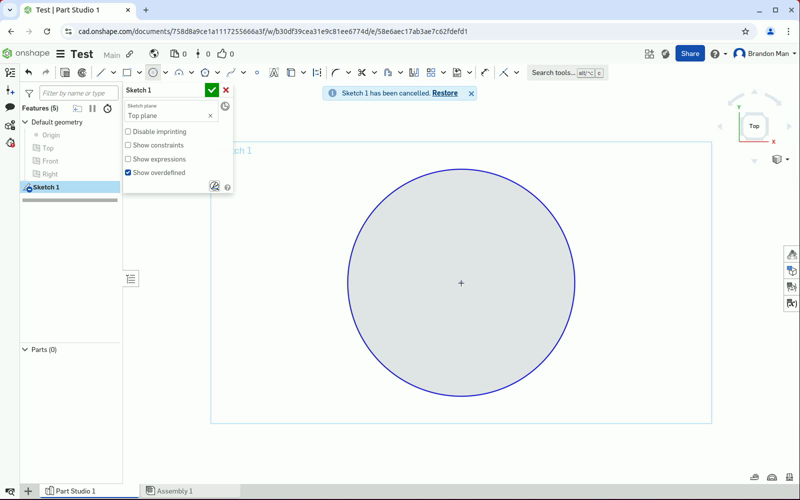
click(461, 282)
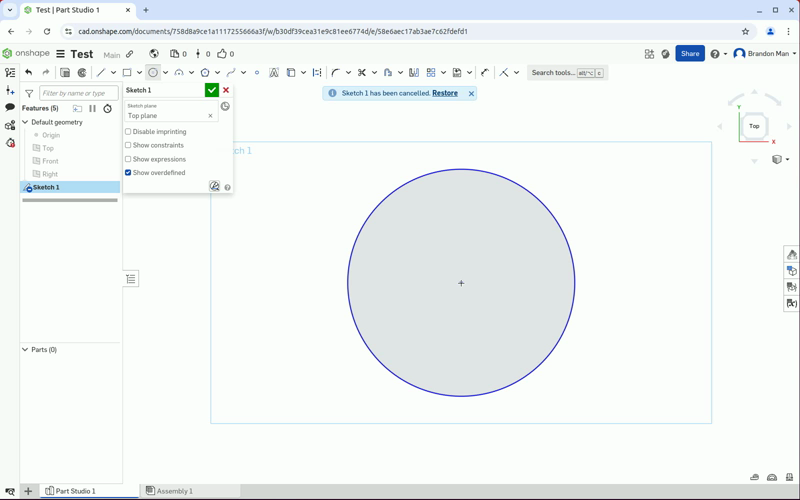
key_up(shift)
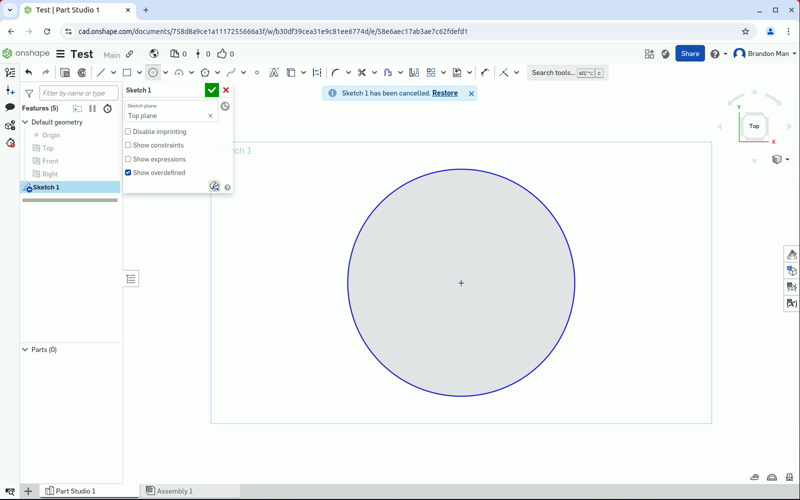
mouse_move(548, 282)
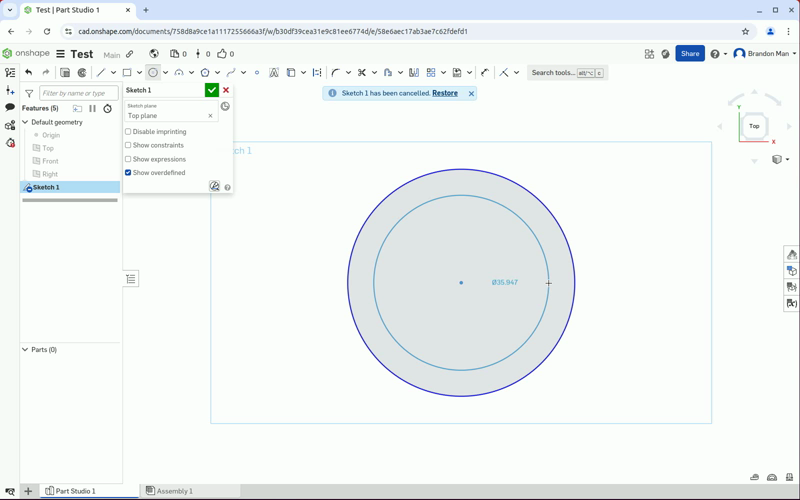
click(548, 282)
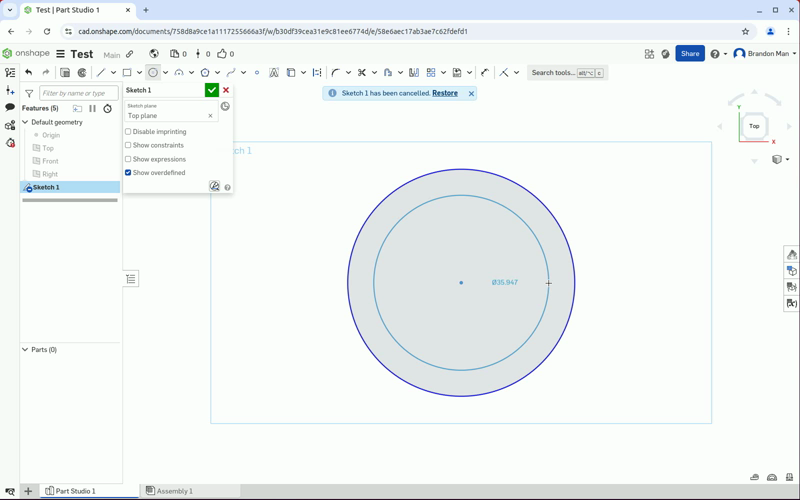
key(esc)
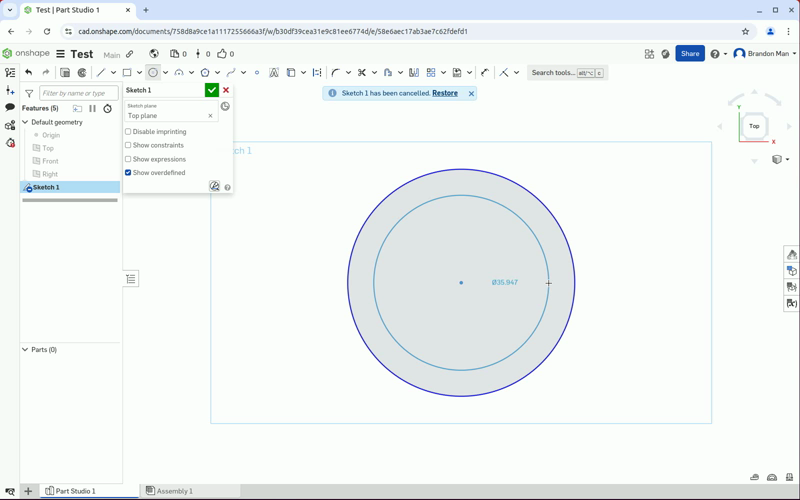
mouse_move(459, 184)
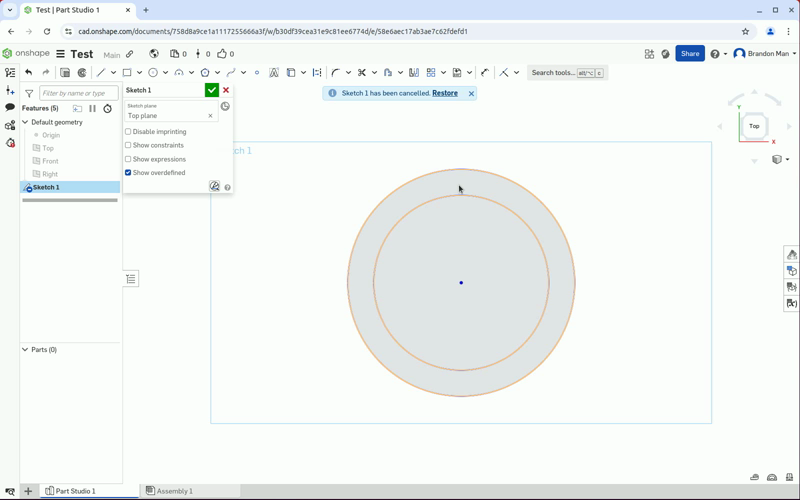
click(459, 184)
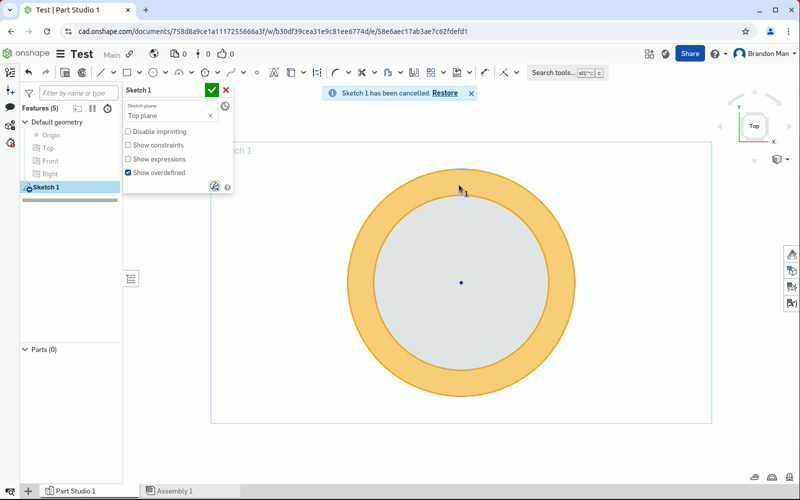
mouse_move(73, 352)
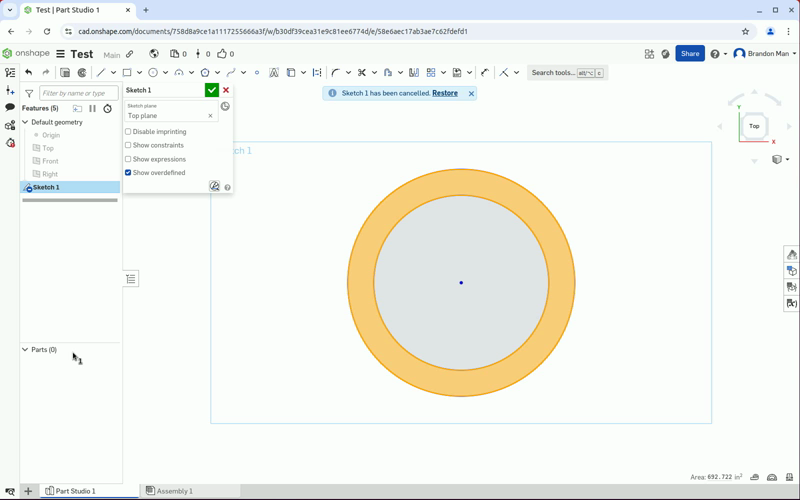
key(shift+y)
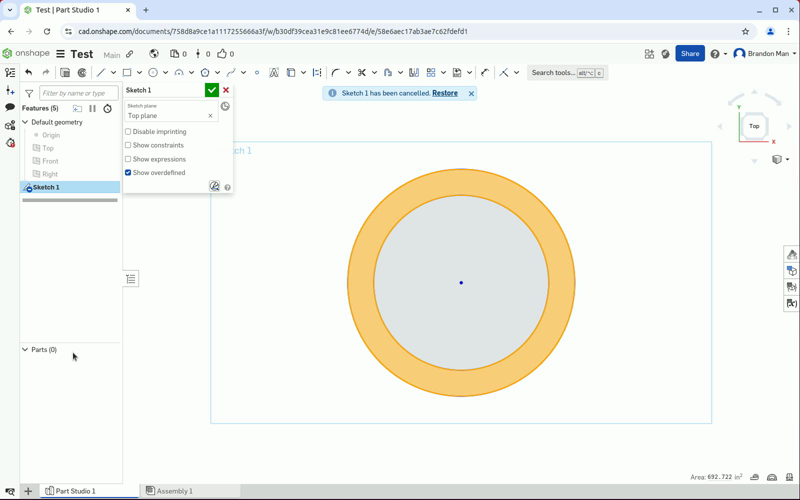
key(shift+e)
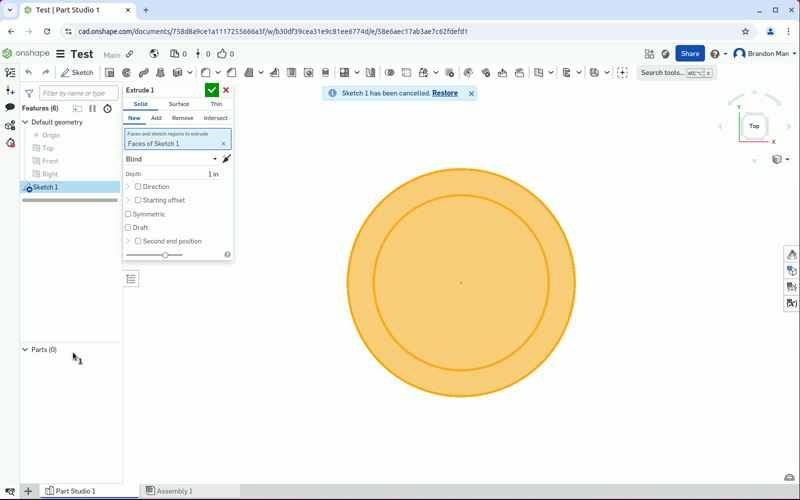
mouse_move(143, 106)
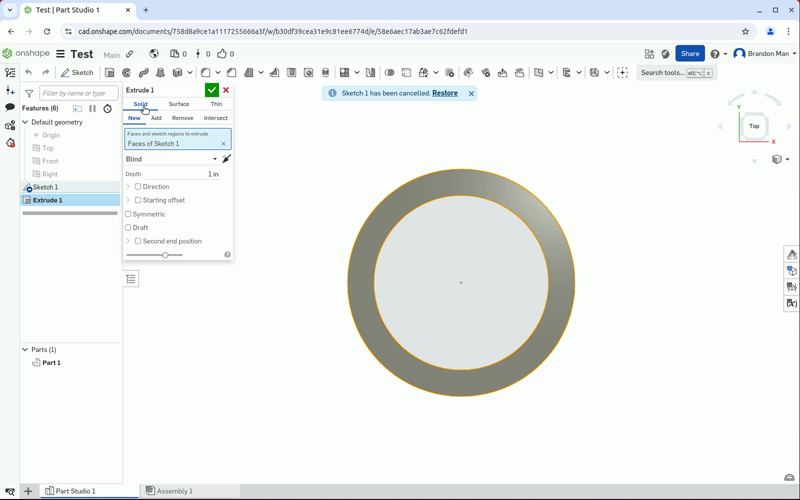
click(143, 106)
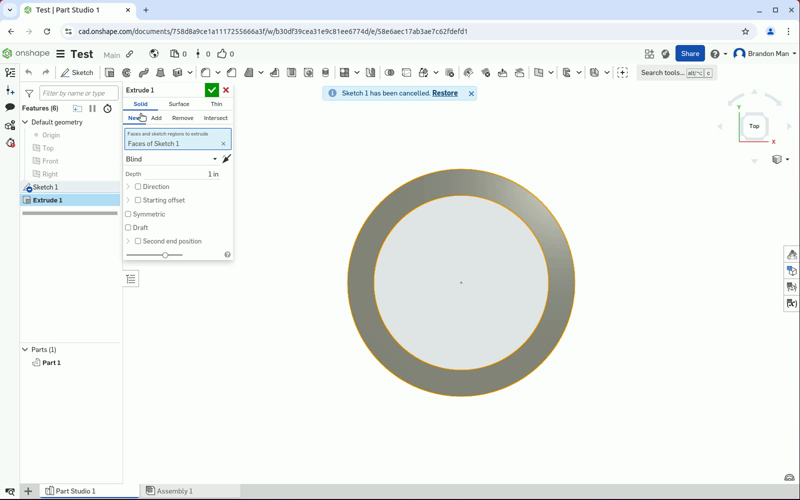
mouse_move(137, 120)
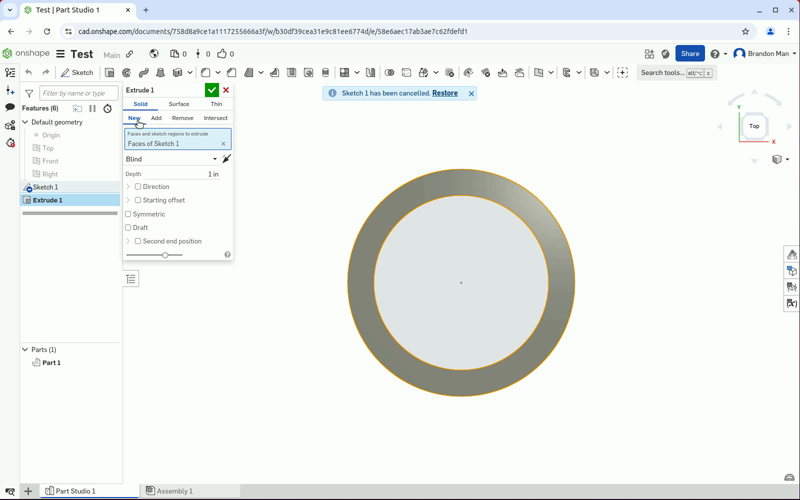
click(137, 120)
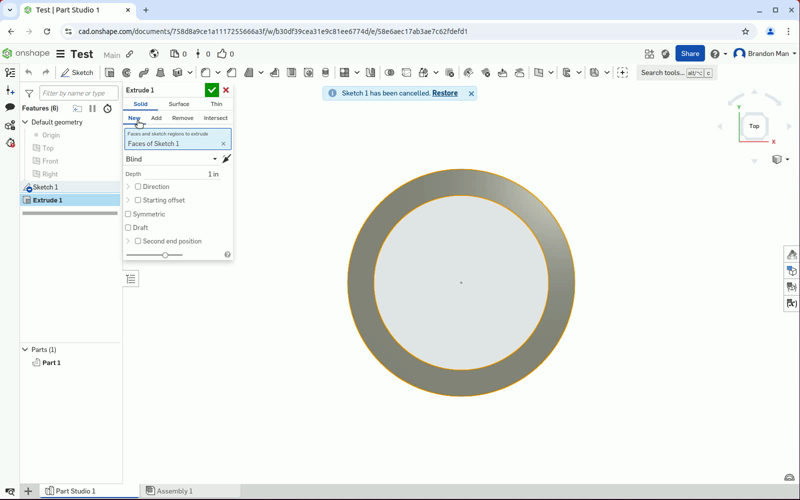
key(tab, 4)
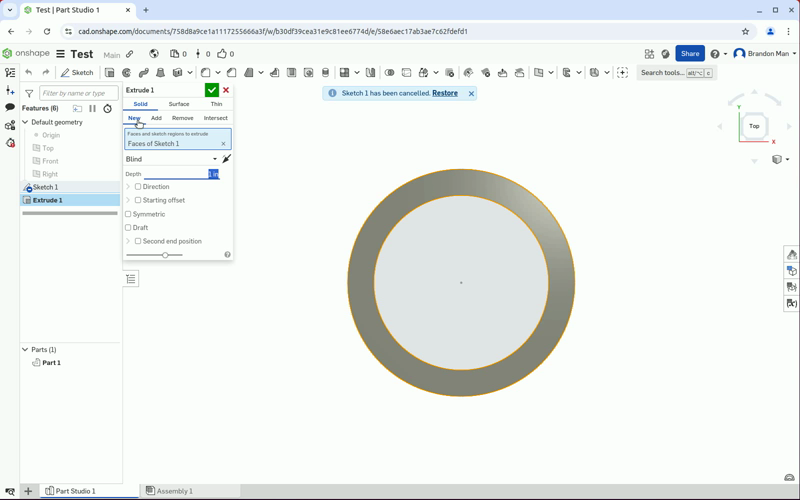
text(1.204)
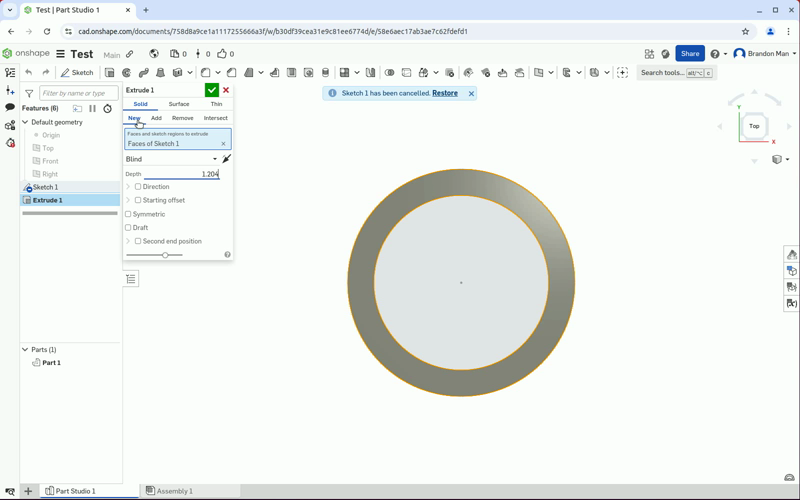
key(enter)
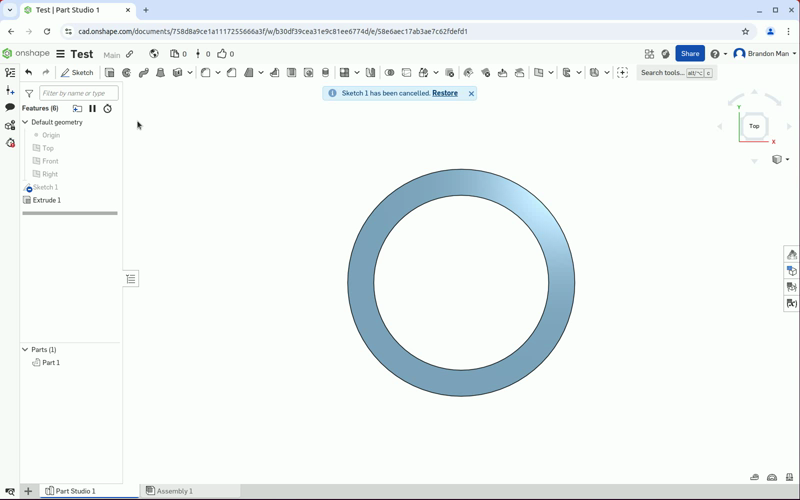
key(shift+h)
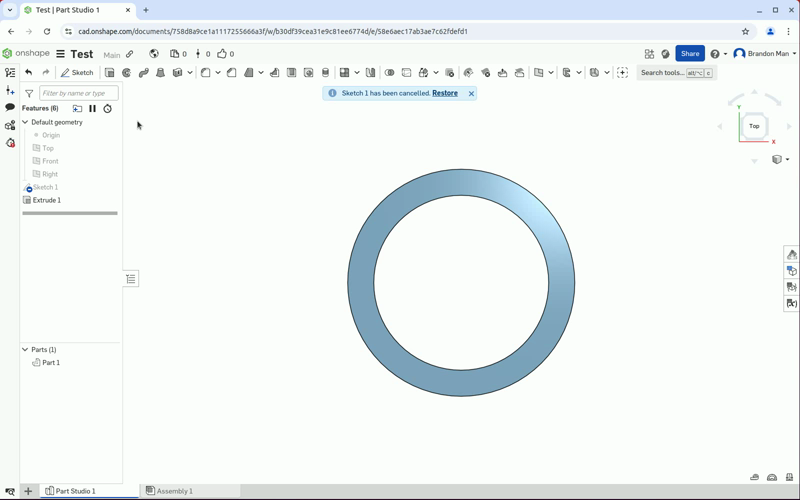
key(shift+h)
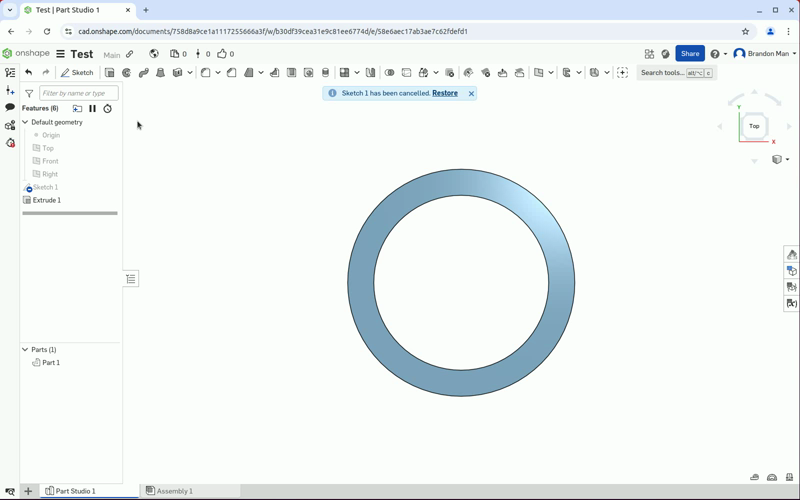
mouse_move(73, 189)
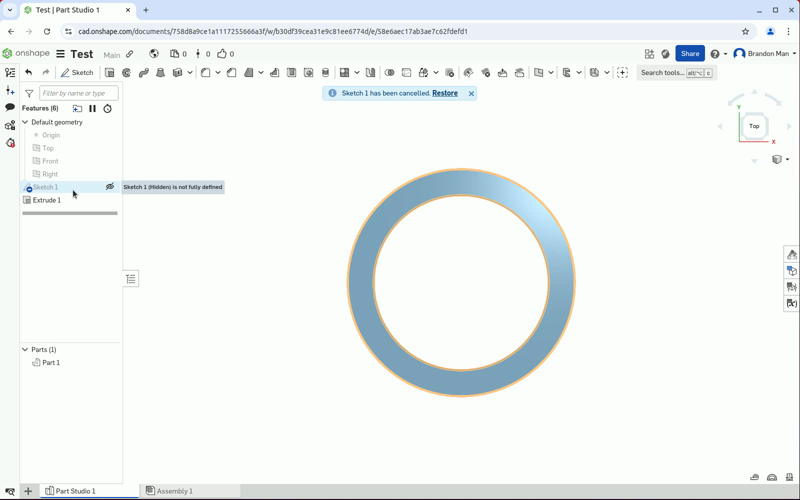
click(73, 189)
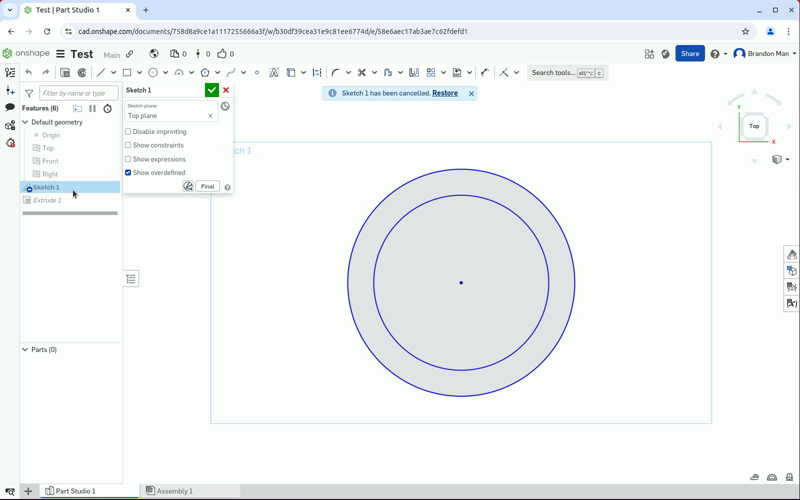
mouse_move(229, 92)
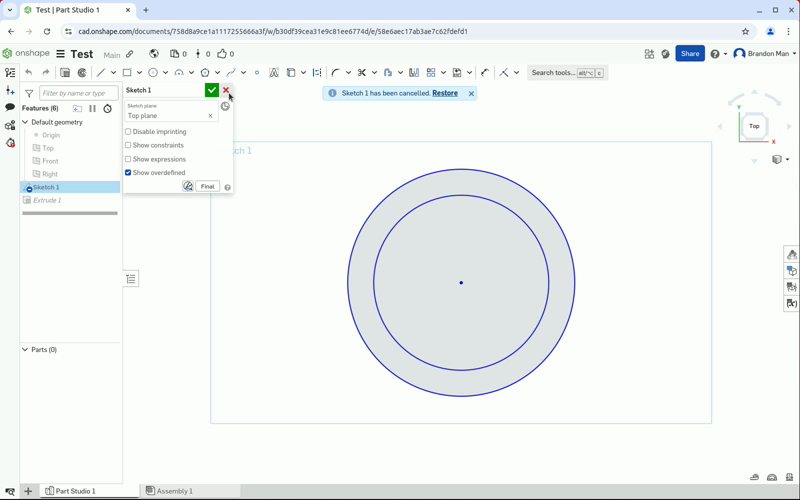
click(229, 92)
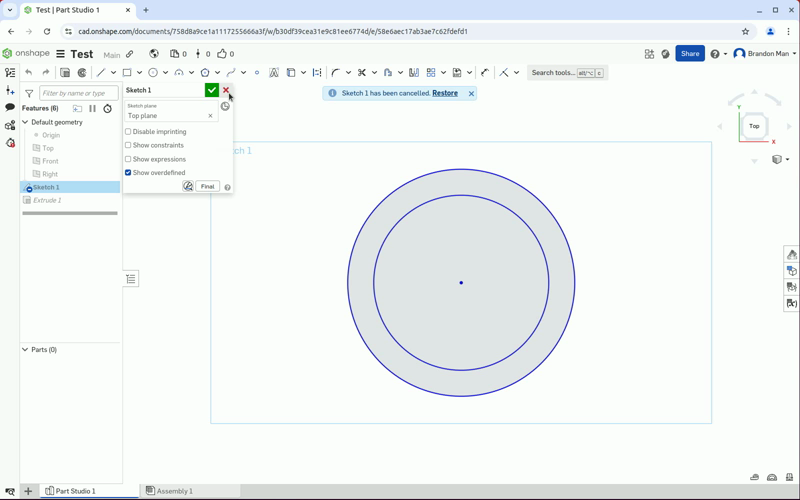
key(shift+s)
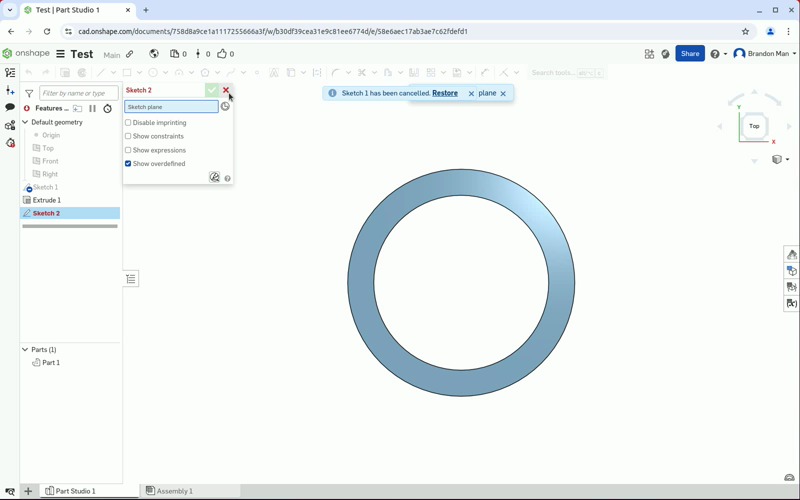
mouse_move(73, 150)
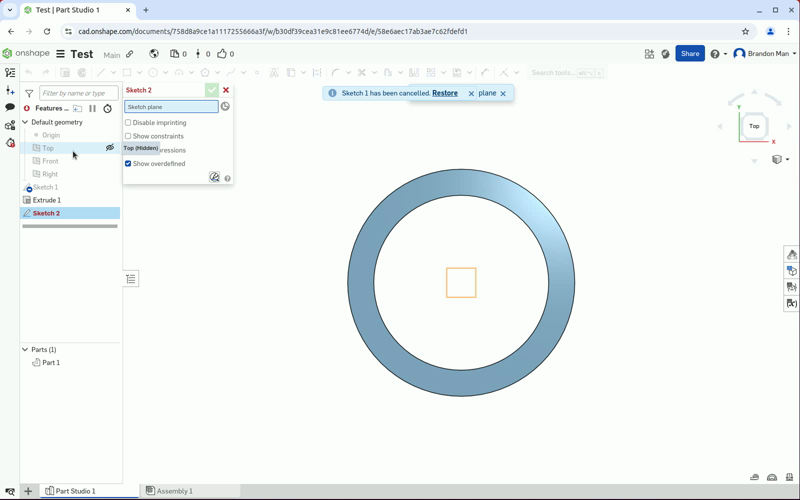
click(73, 150)
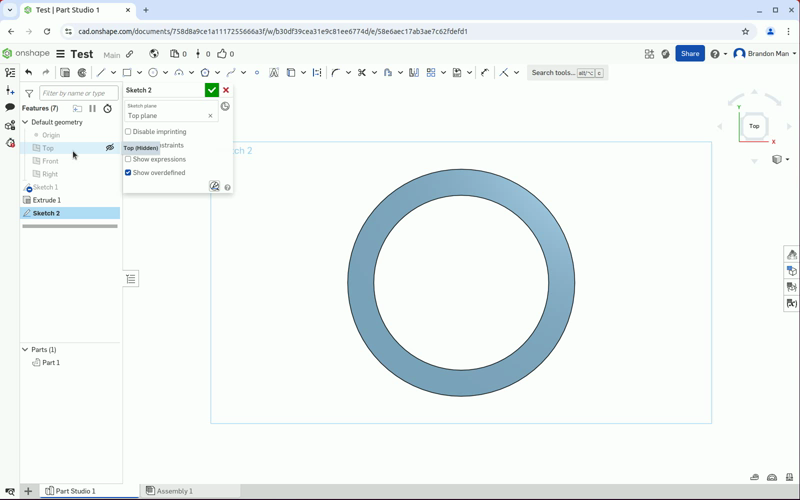
mouse_move(73, 352)
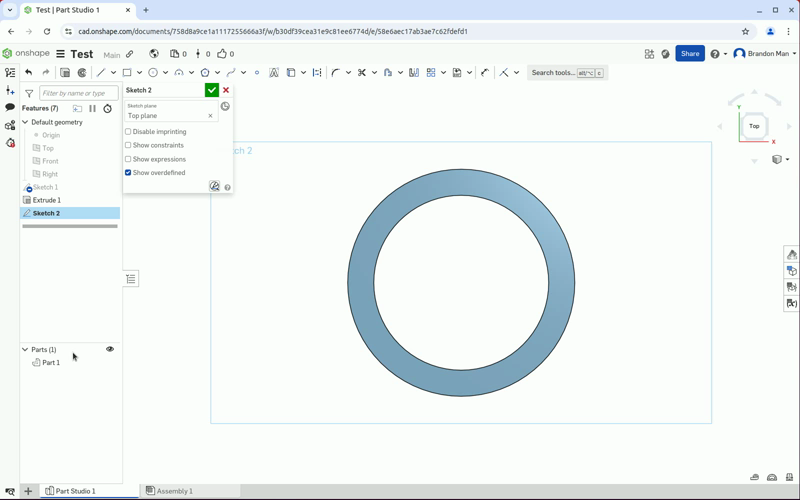
key(y)
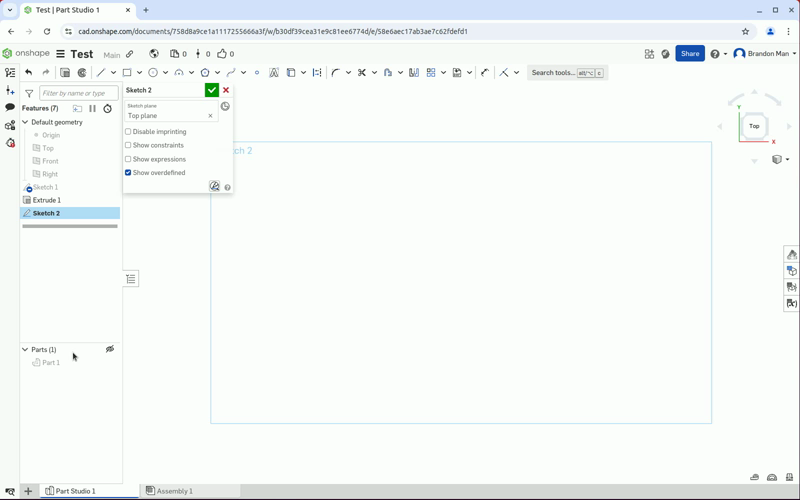
key(c)
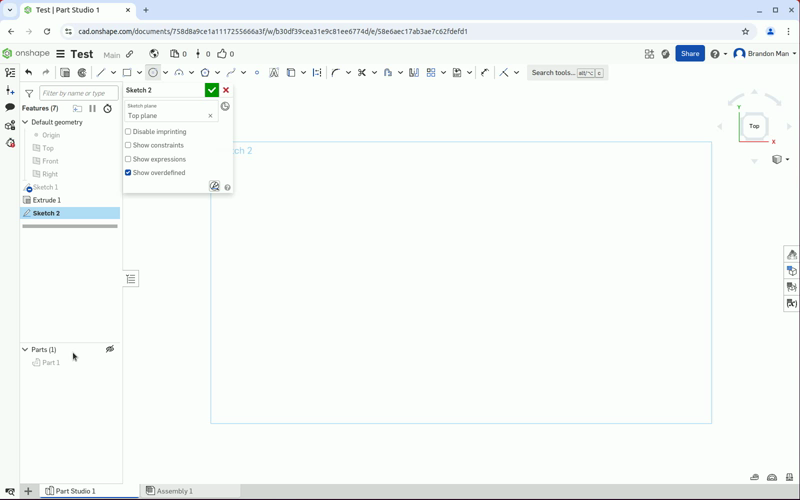
key_down(shift)
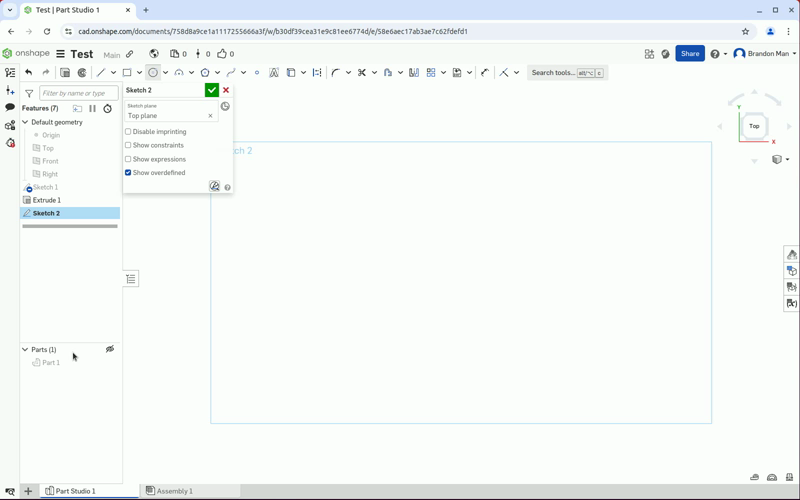
mouse_move(461, 282)
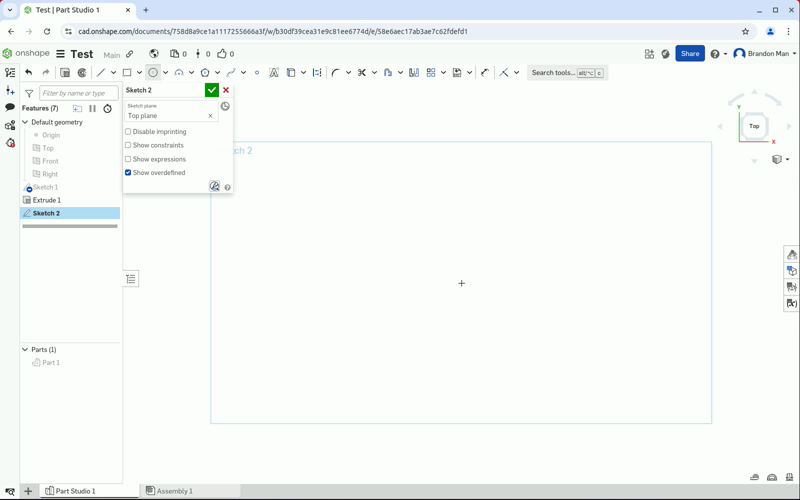
click(461, 282)
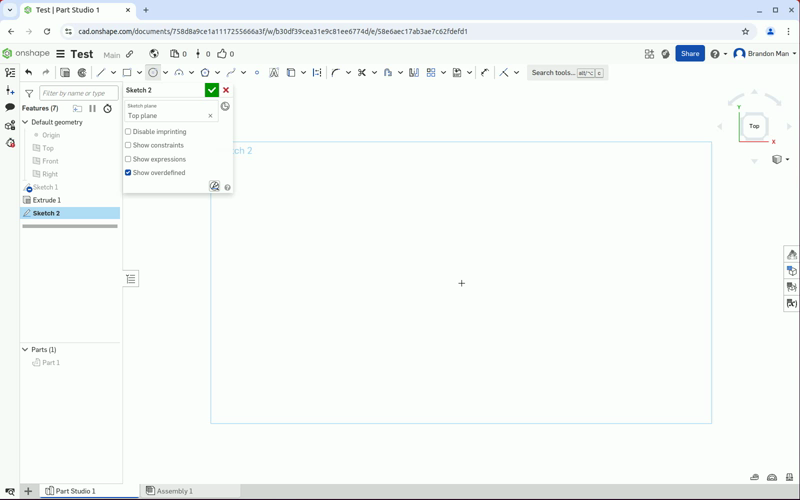
key_up(shift)
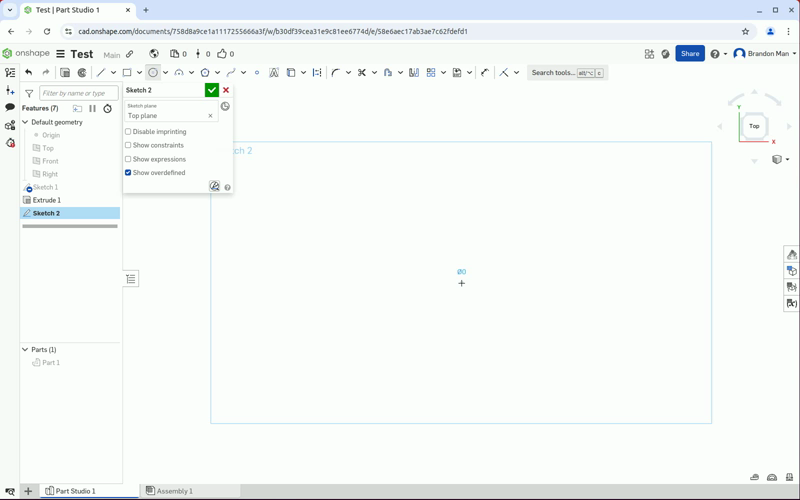
mouse_move(549, 282)
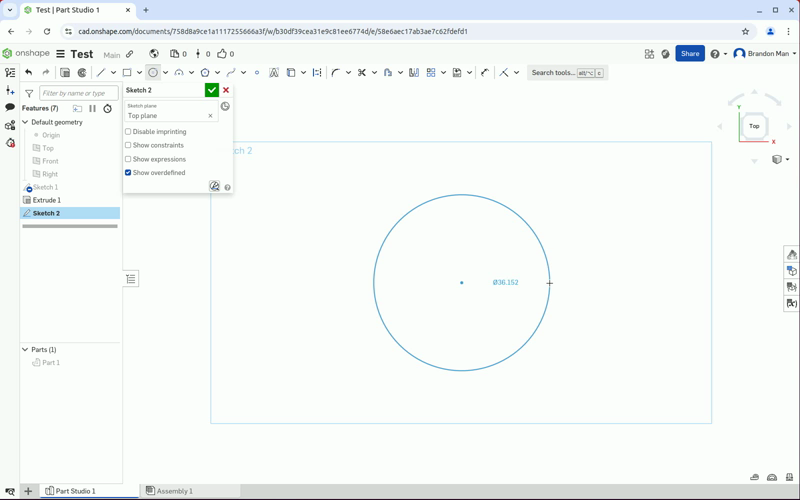
click(549, 282)
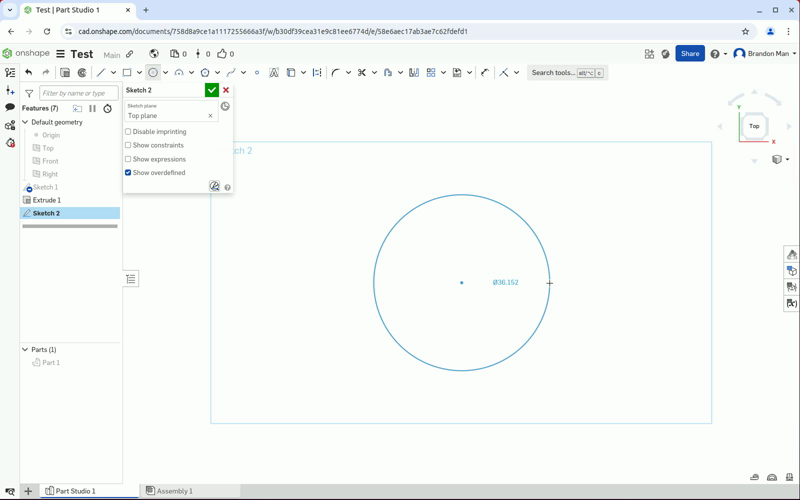
key(esc)
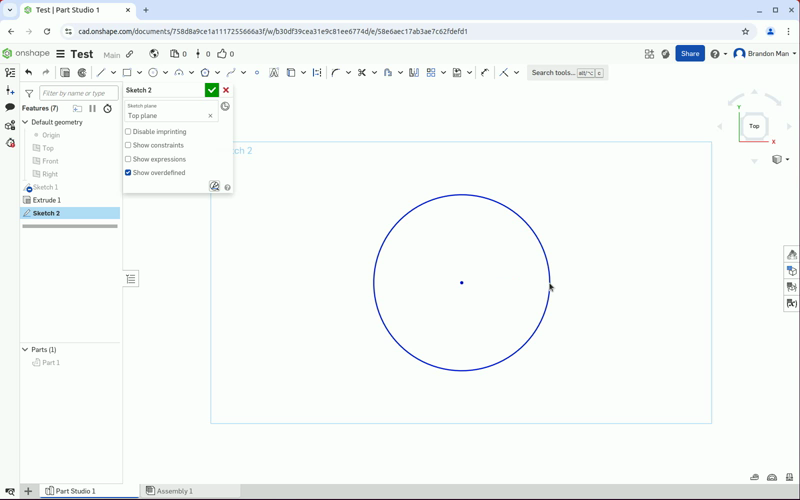
key(c)
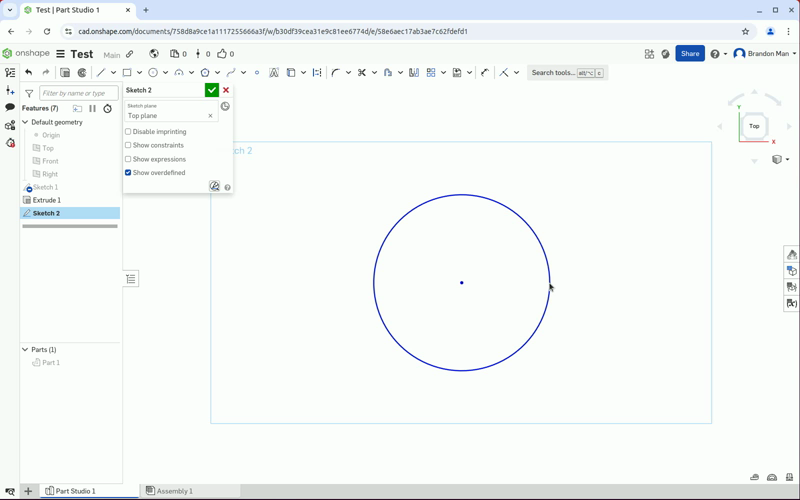
key_down(shift)
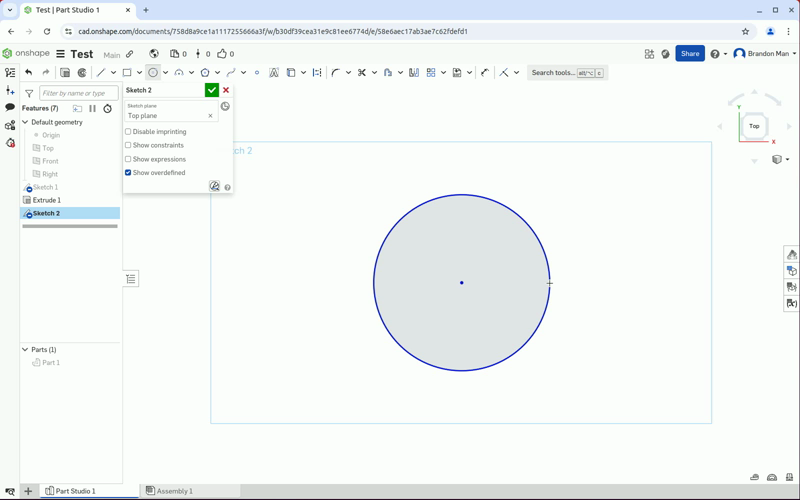
mouse_move(461, 282)
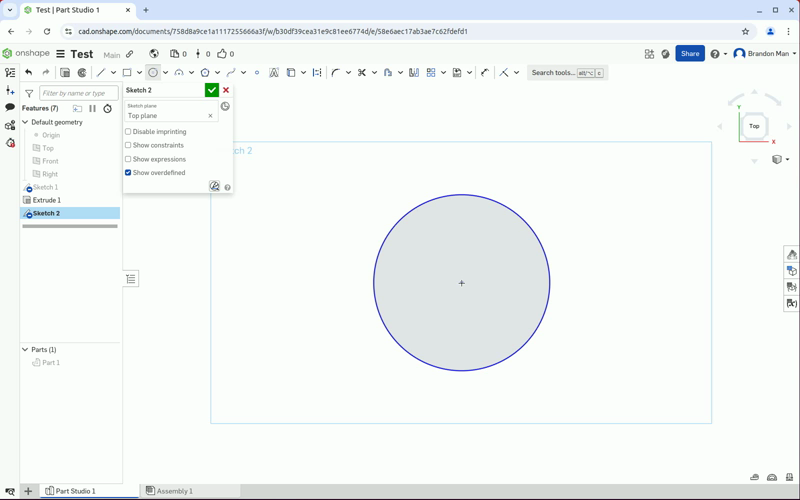
click(461, 282)
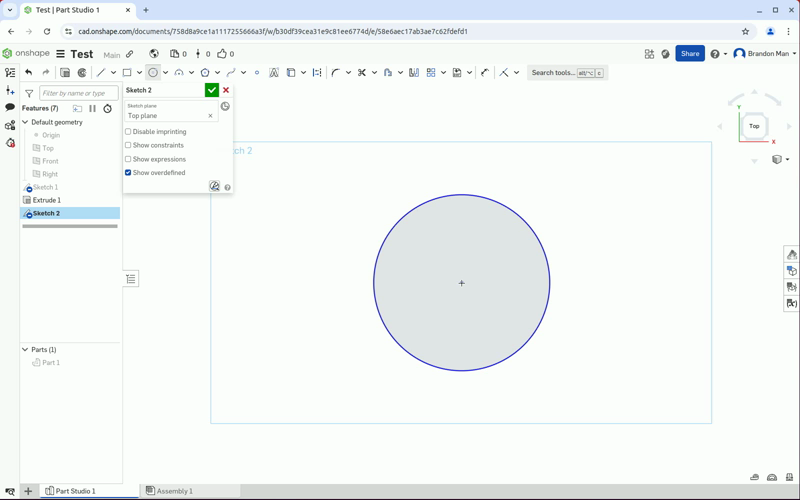
key_up(shift)
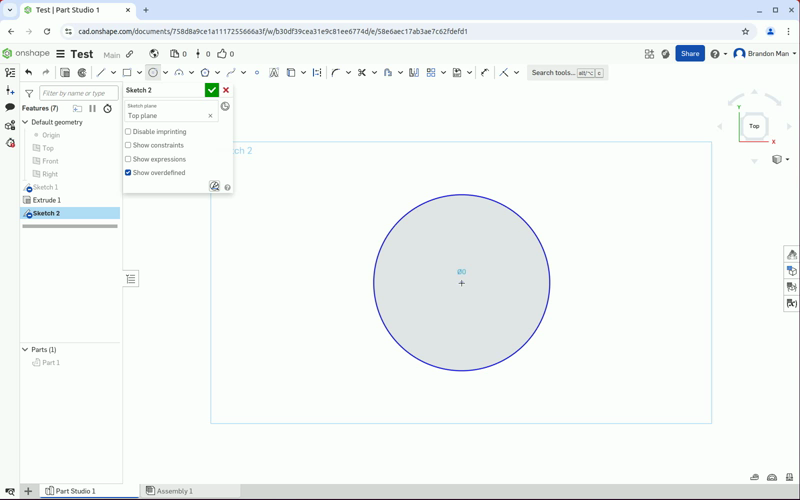
mouse_move(546, 282)
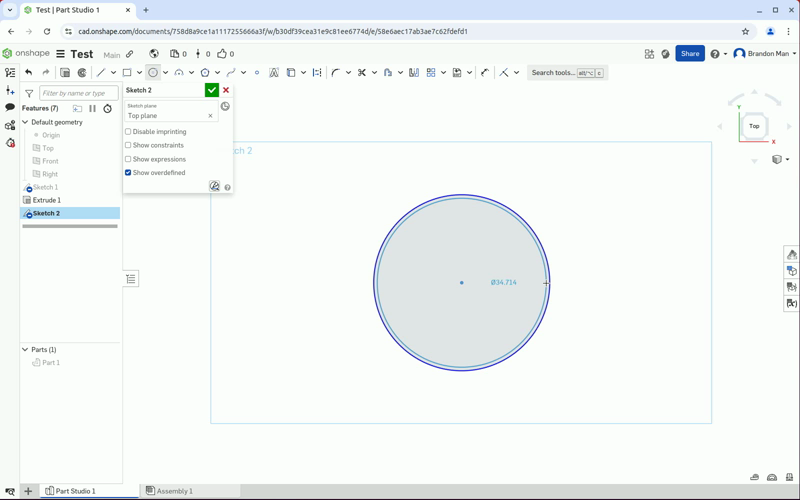
scroll(6)
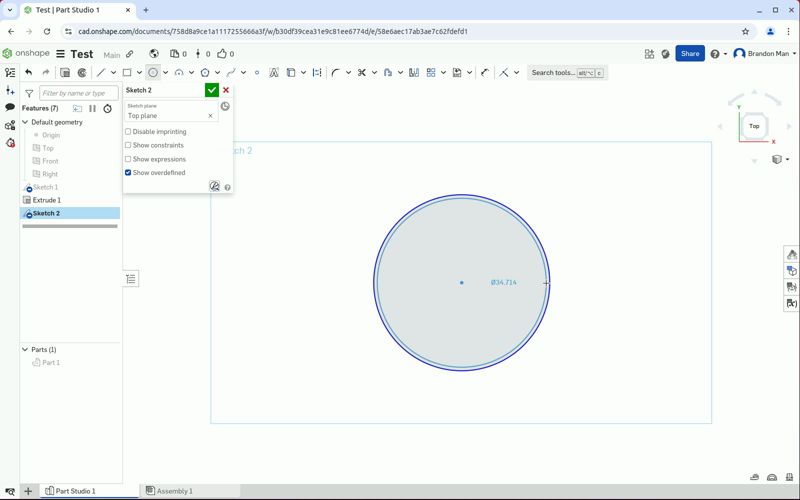
scroll(6)
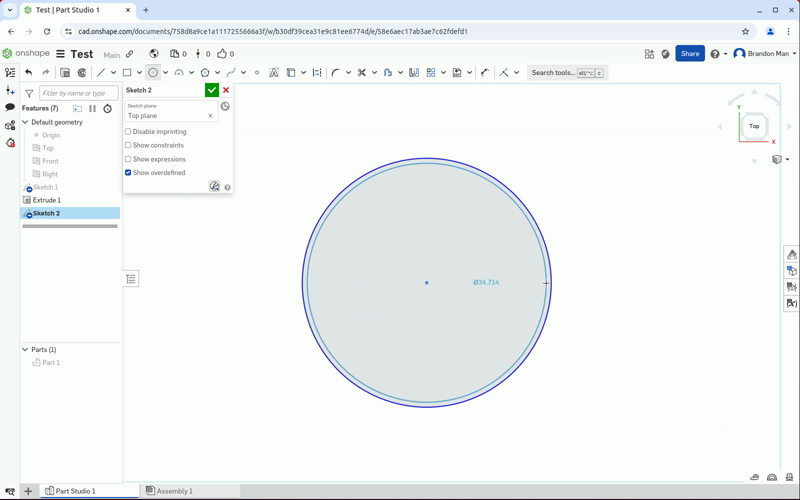
scroll(6)
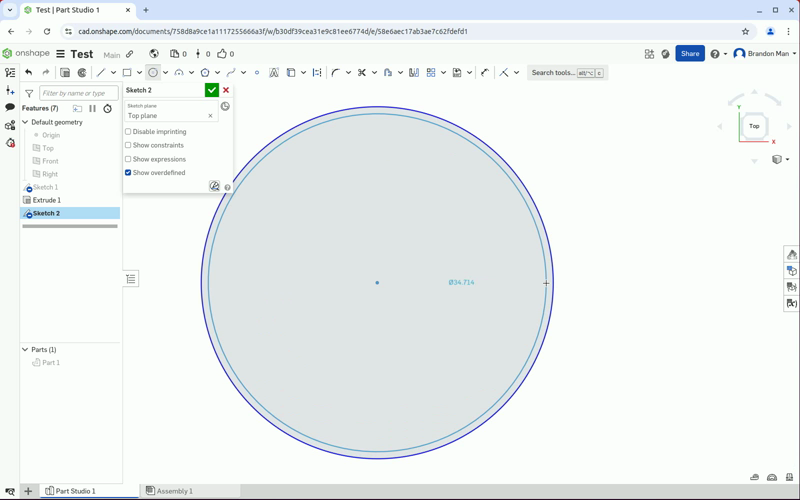
scroll(6)
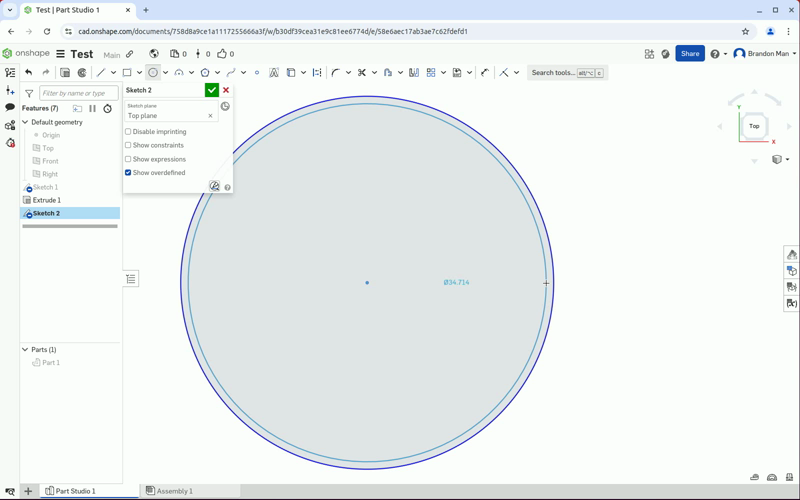
scroll(6)
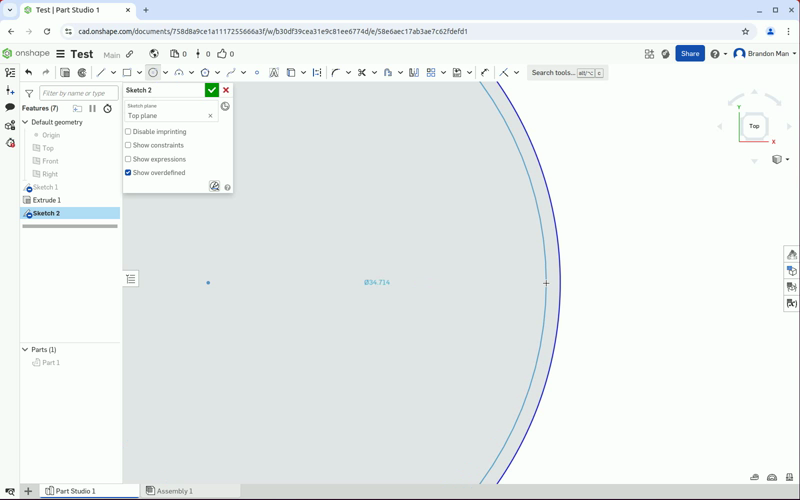
scroll(6)
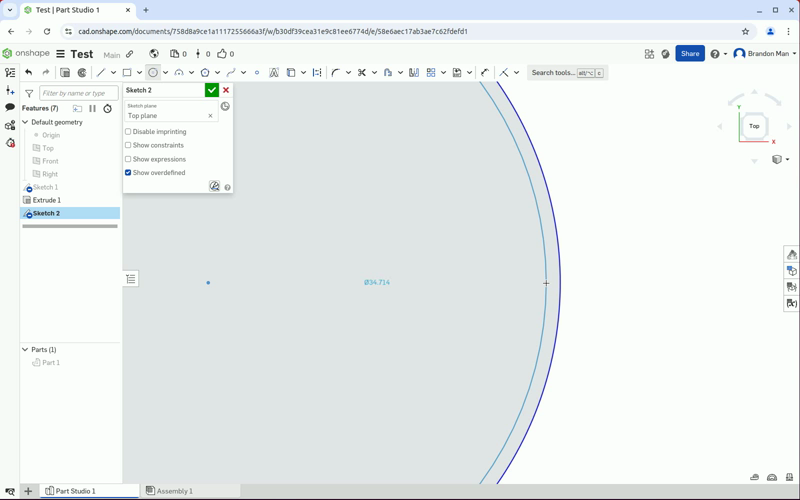
scroll(6)
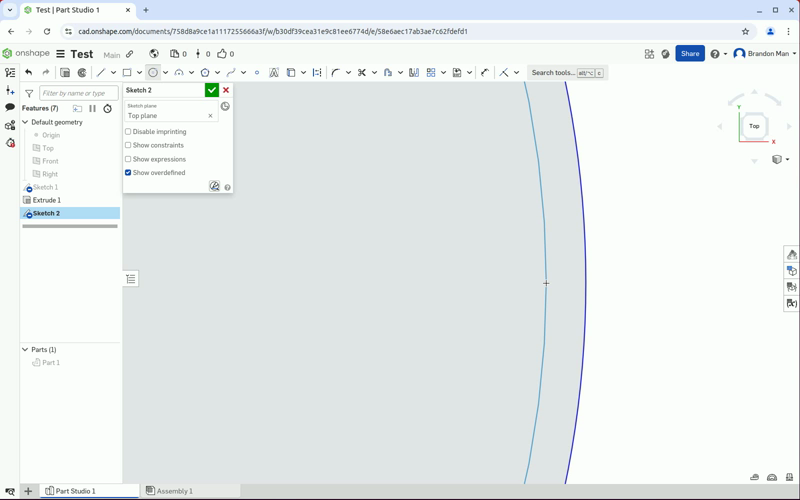
click(546, 282)
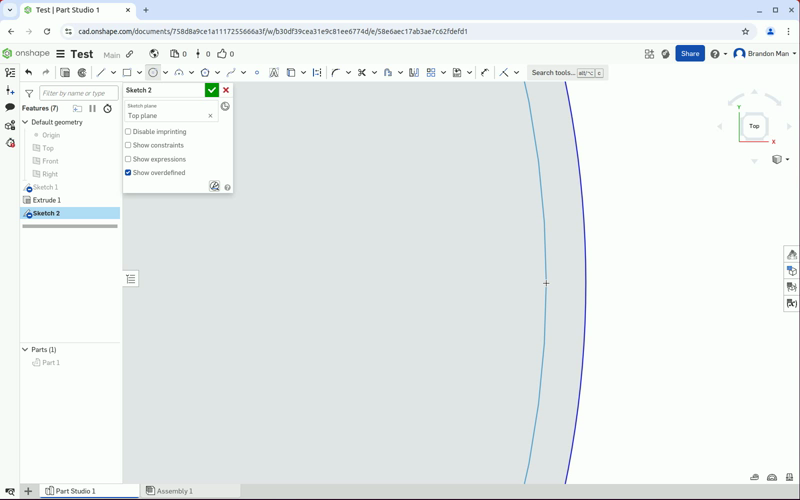
scroll(-6)
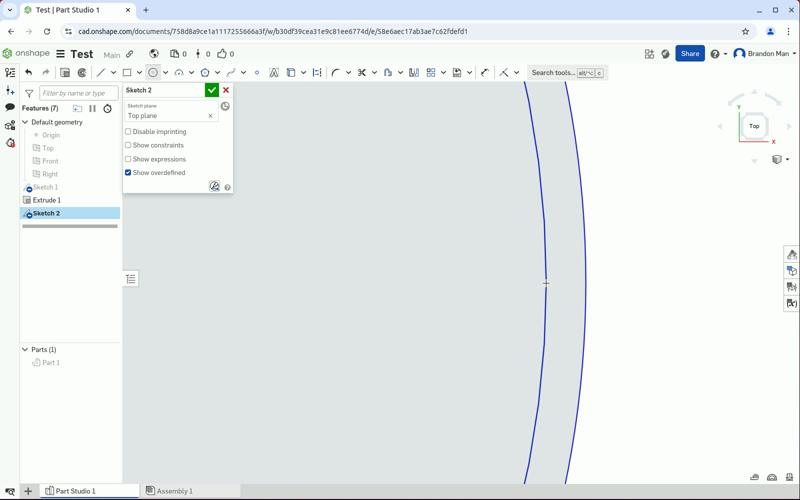
scroll(-6)
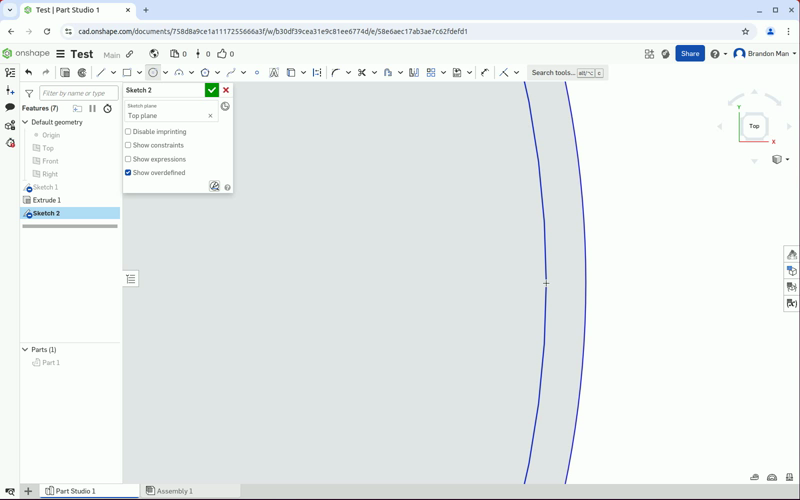
scroll(-6)
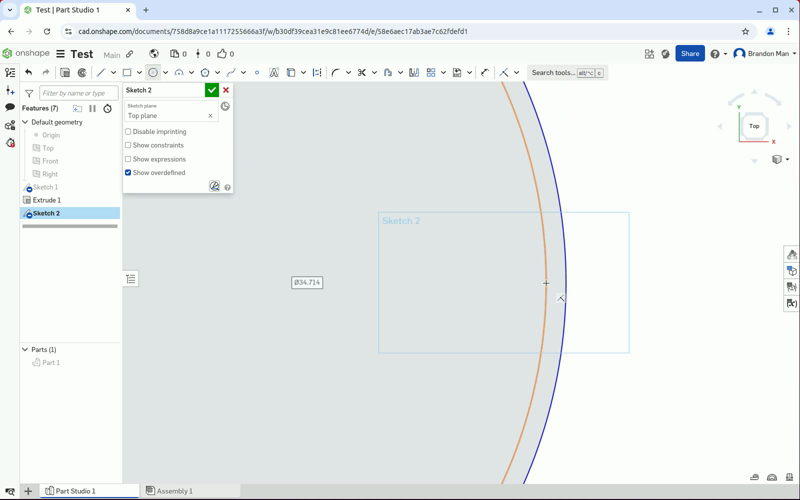
scroll(-6)
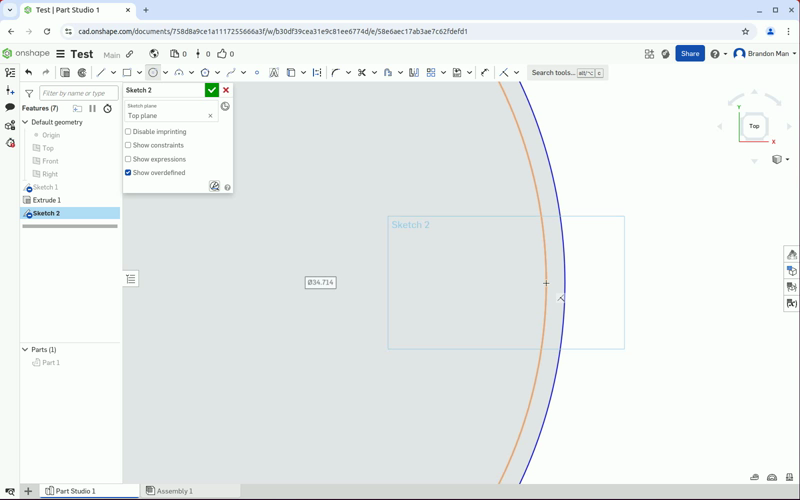
scroll(-6)
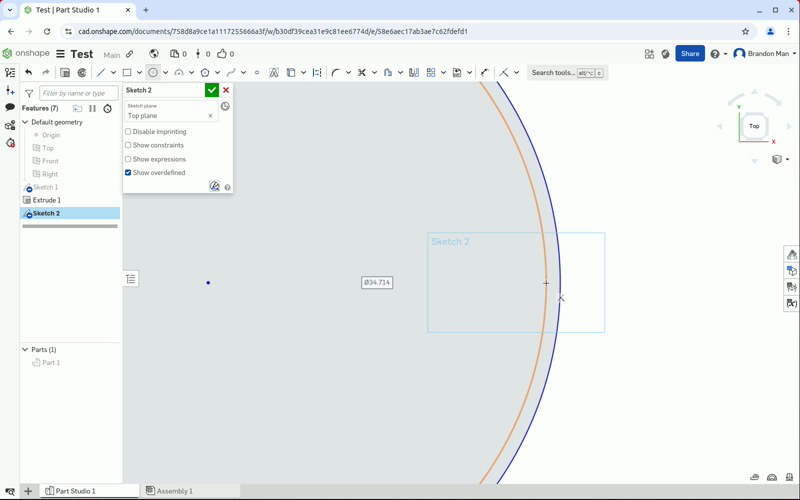
scroll(-6)
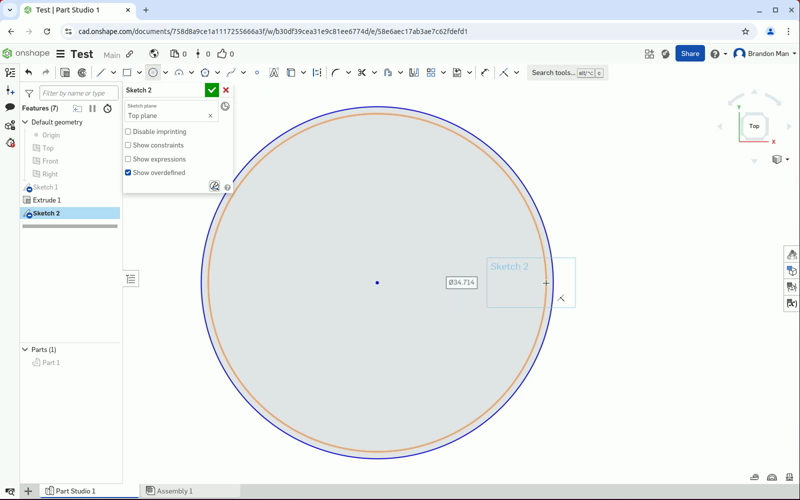
scroll(-6)
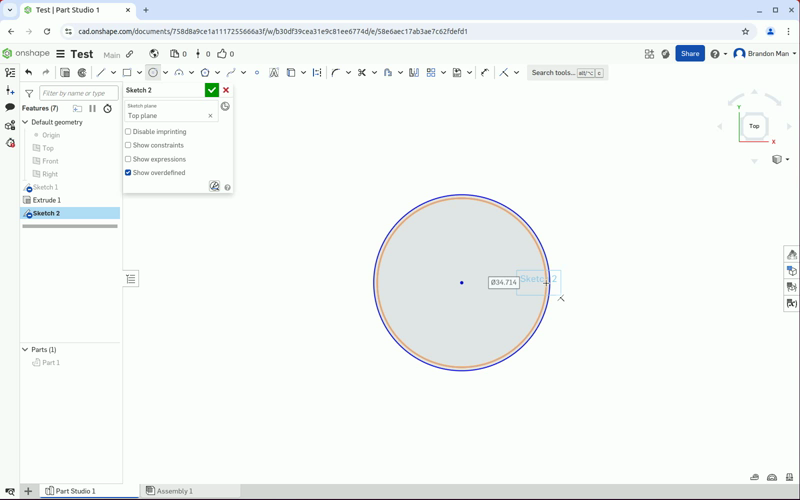
key(esc)
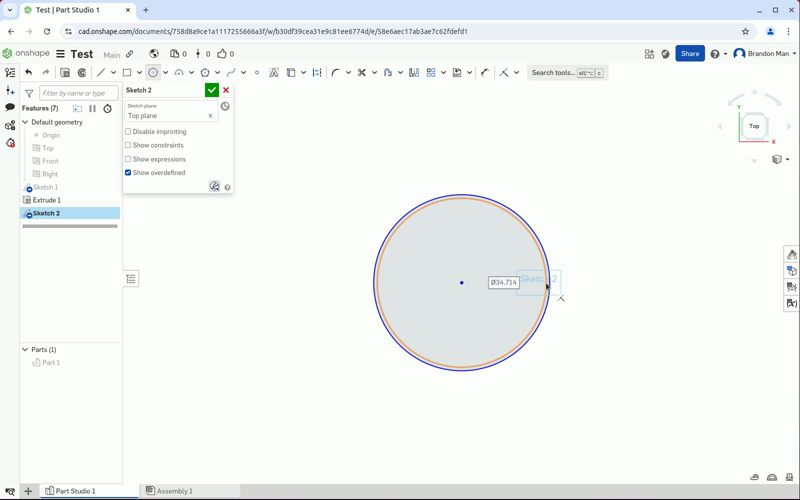
mouse_move(456, 368)
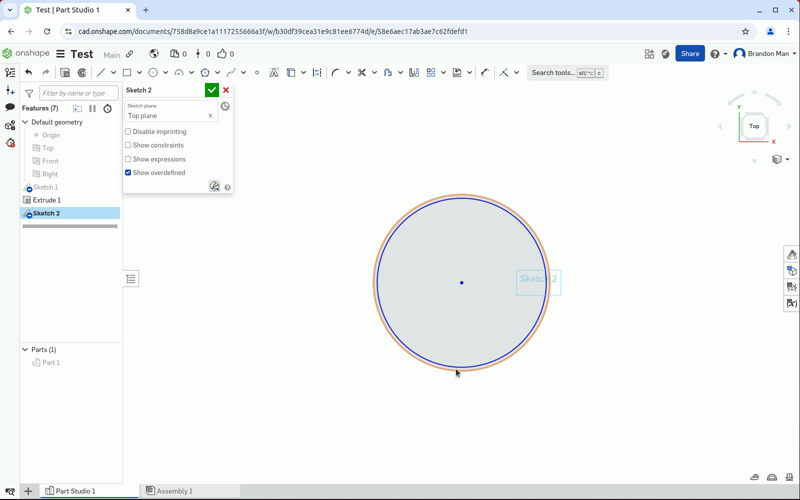
click(456, 368)
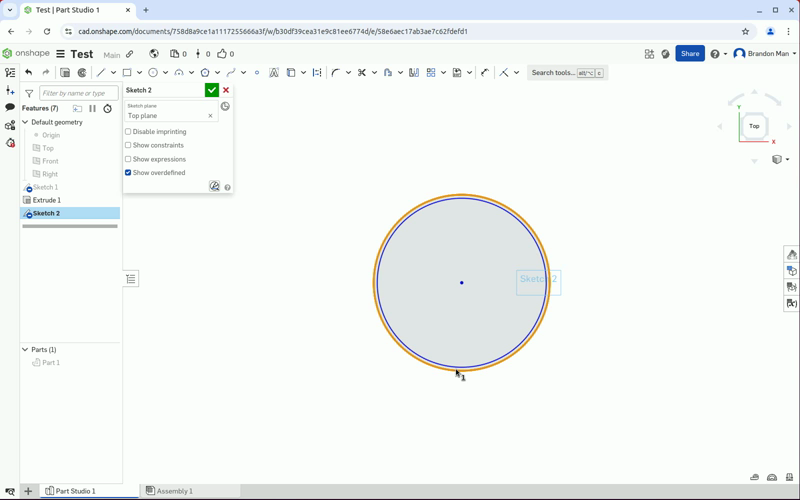
mouse_move(73, 352)
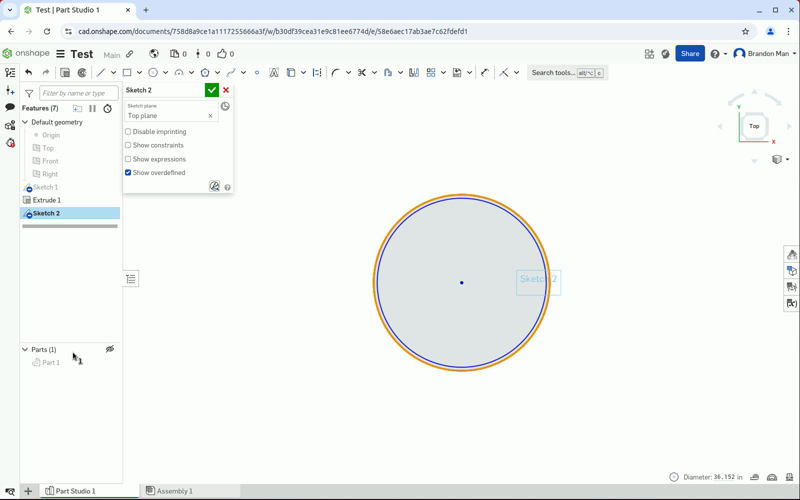
key(shift+y)
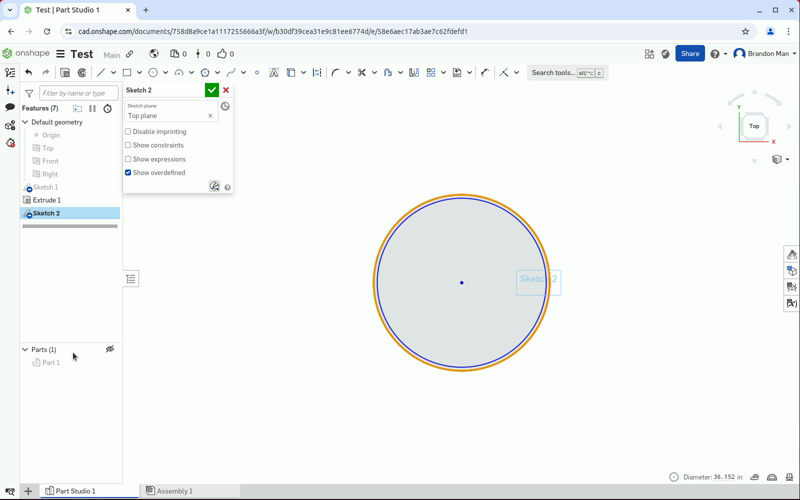
key(shift+e)
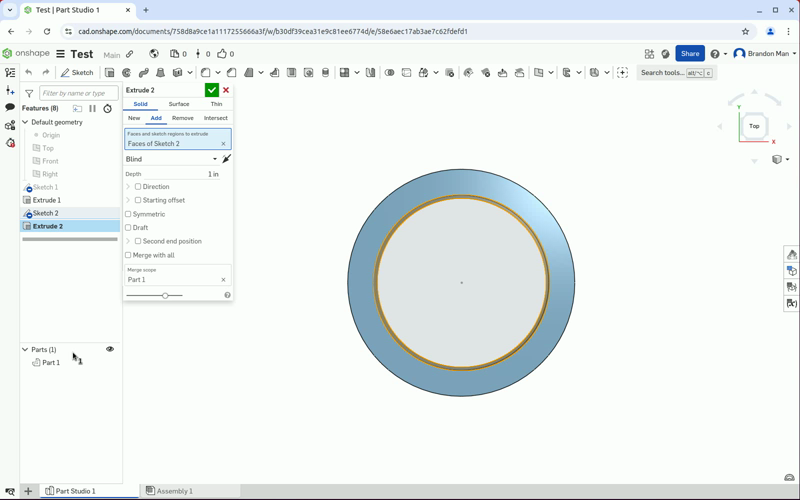
mouse_move(143, 106)
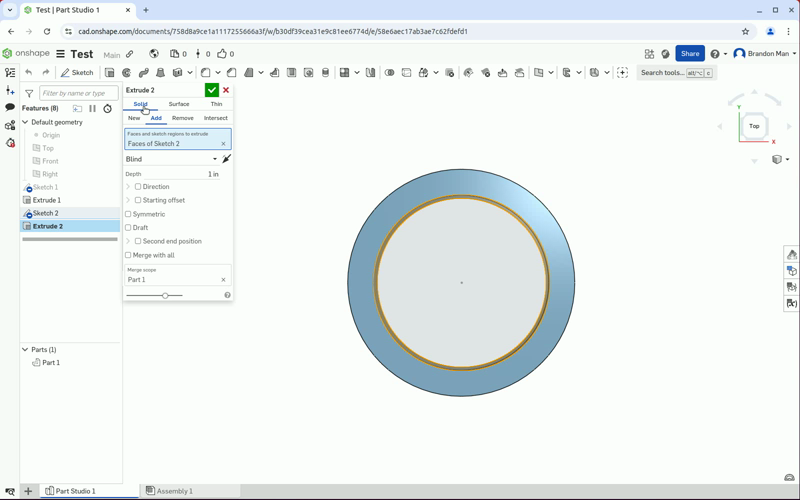
click(143, 106)
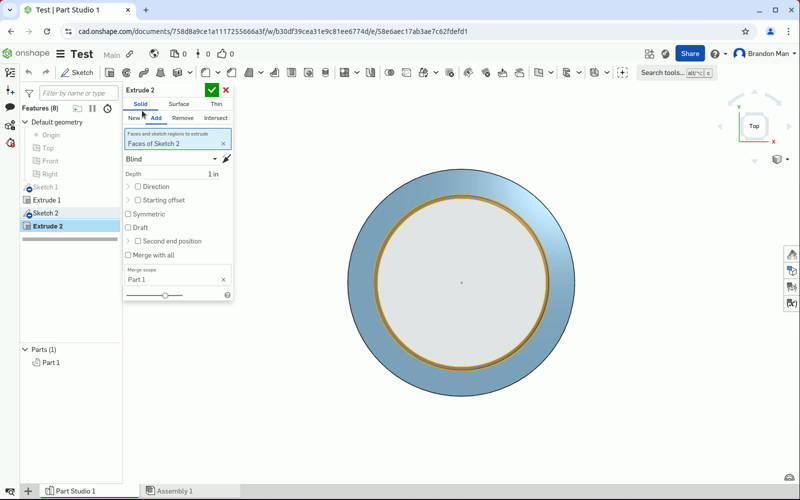
mouse_move(137, 120)
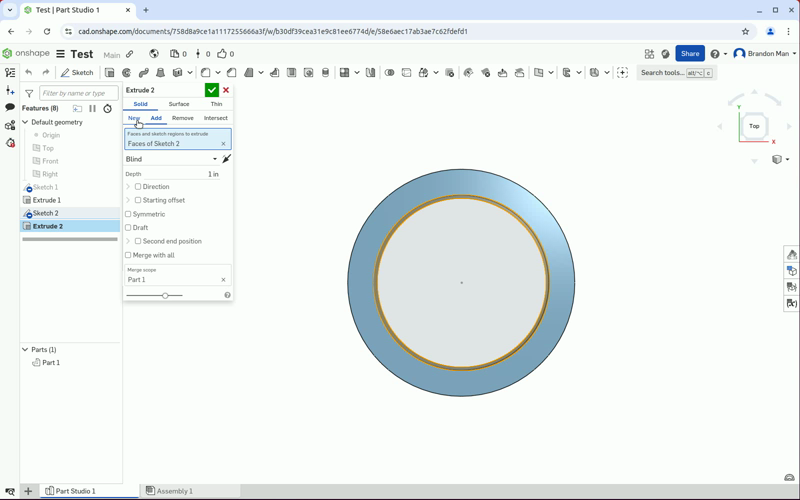
click(137, 120)
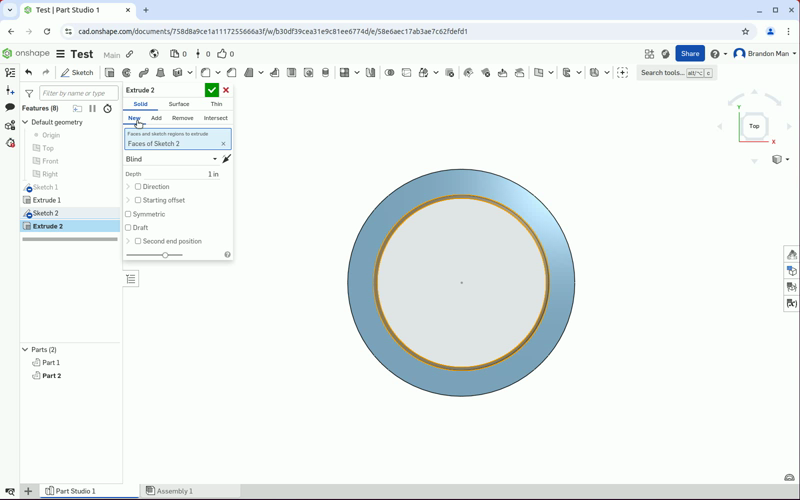
key(tab, 4)
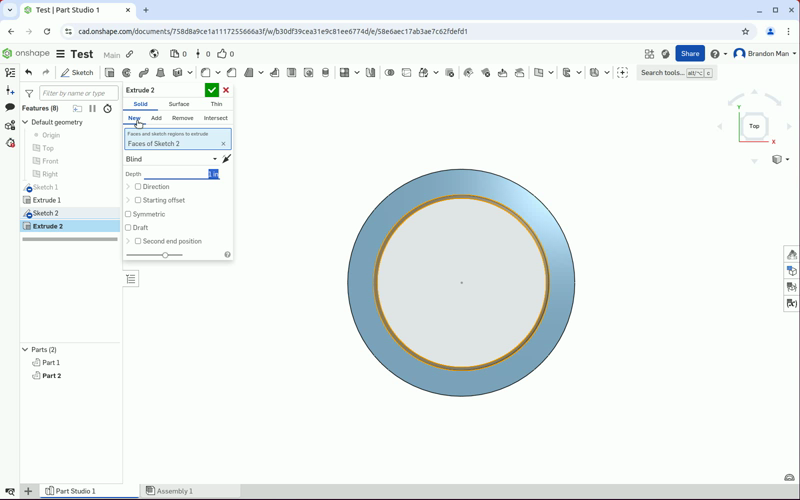
text(1.204)
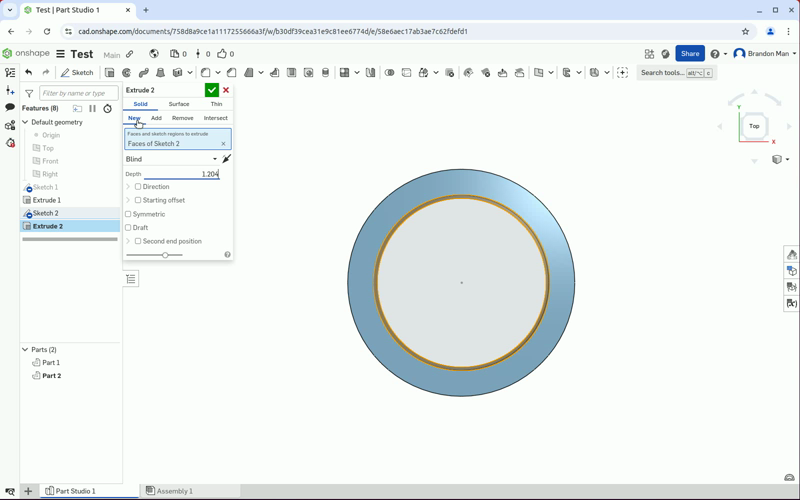
key(enter)
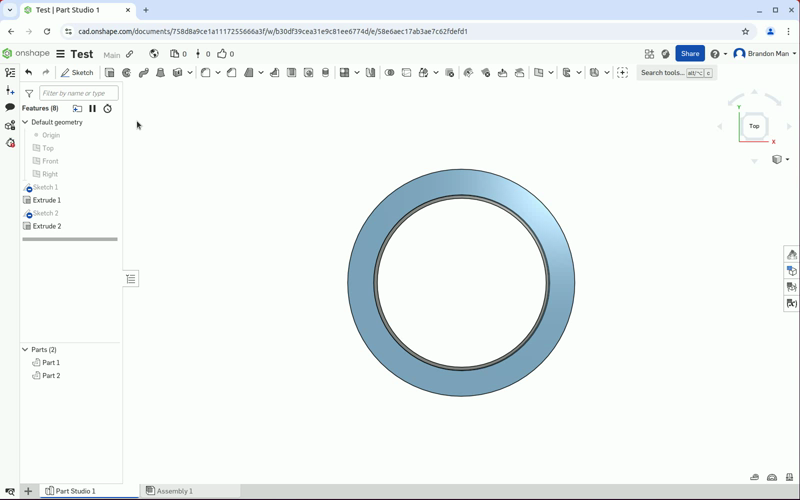
key(shift+h)
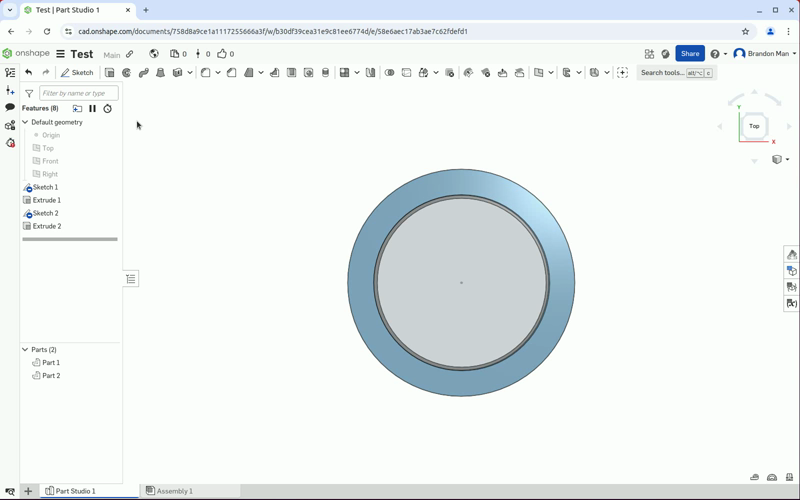
key(shift+h)
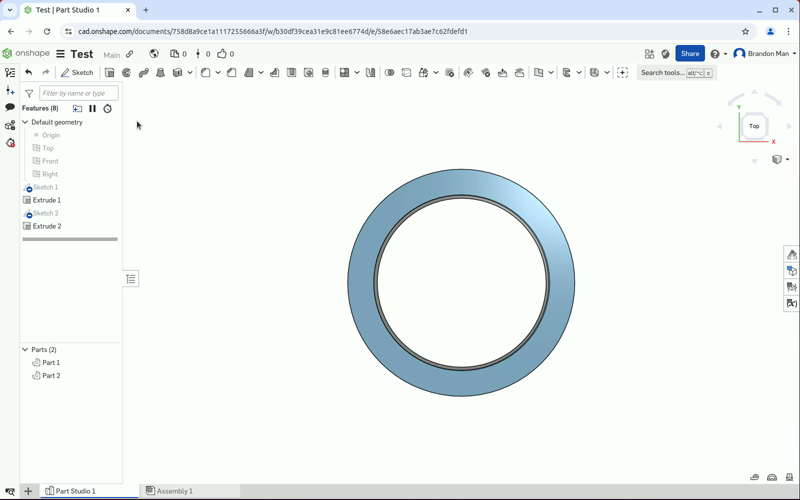
mouse_move(73, 189)
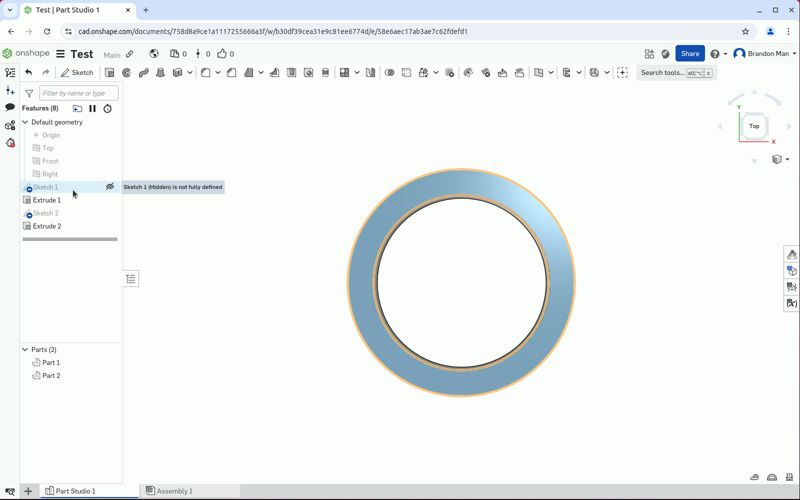
click(73, 189)
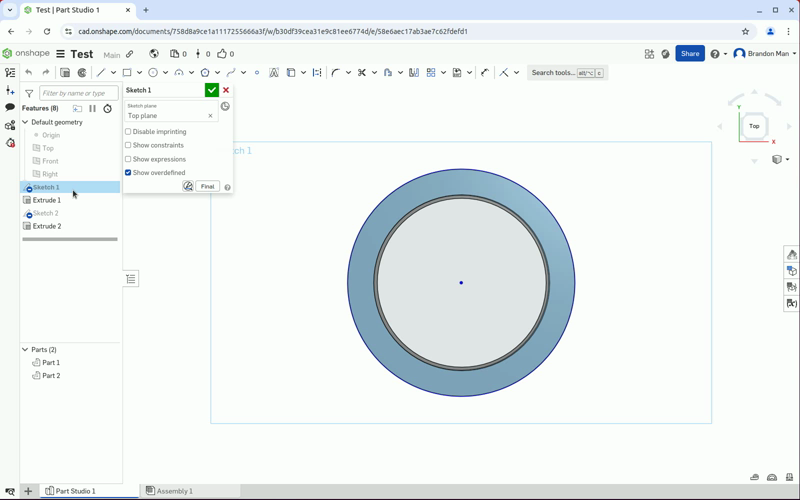
mouse_move(229, 92)
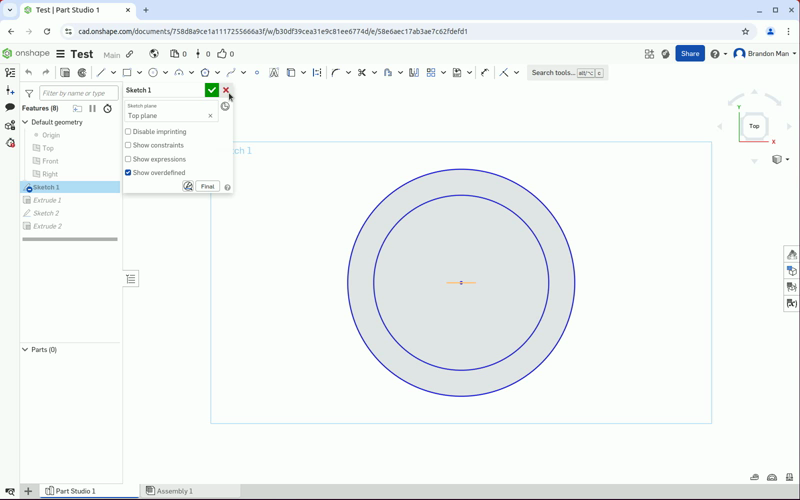
click(229, 92)
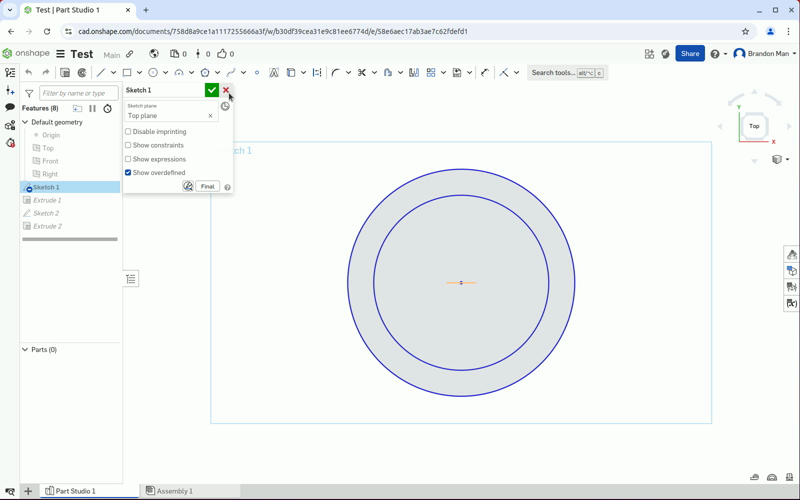
key(shift+s)
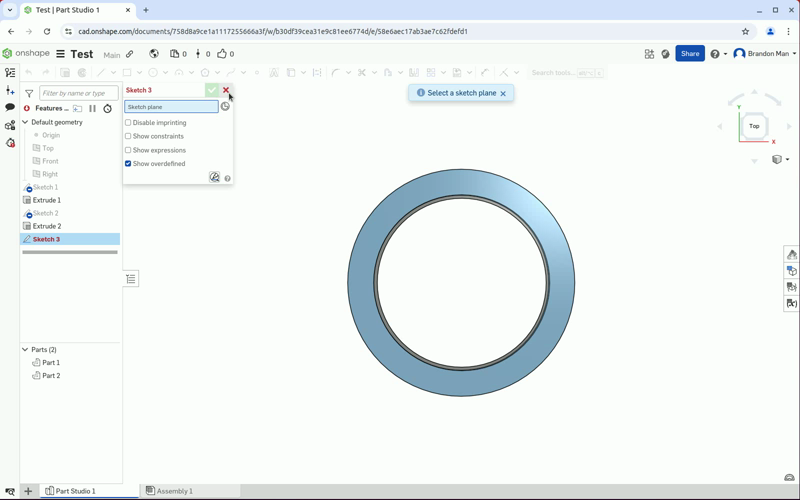
mouse_move(73, 150)
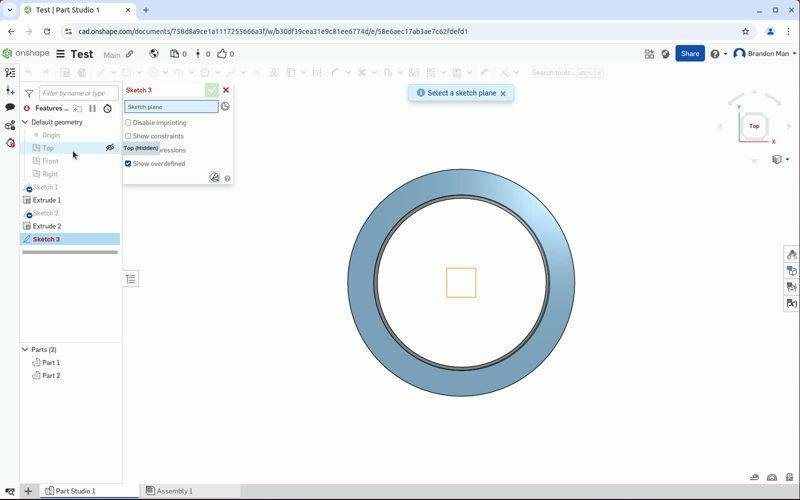
click(73, 150)
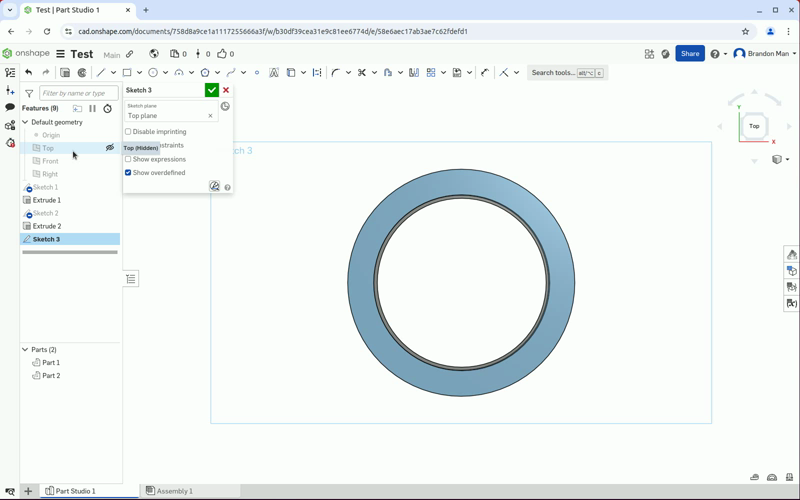
mouse_move(73, 352)
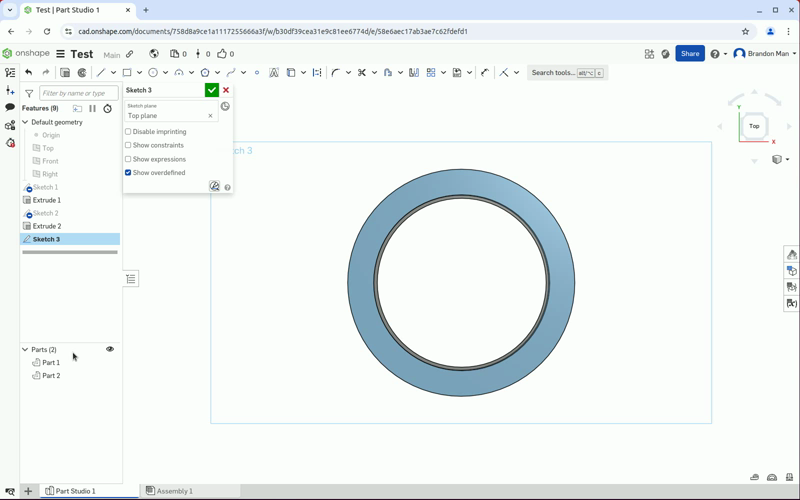
key(y)
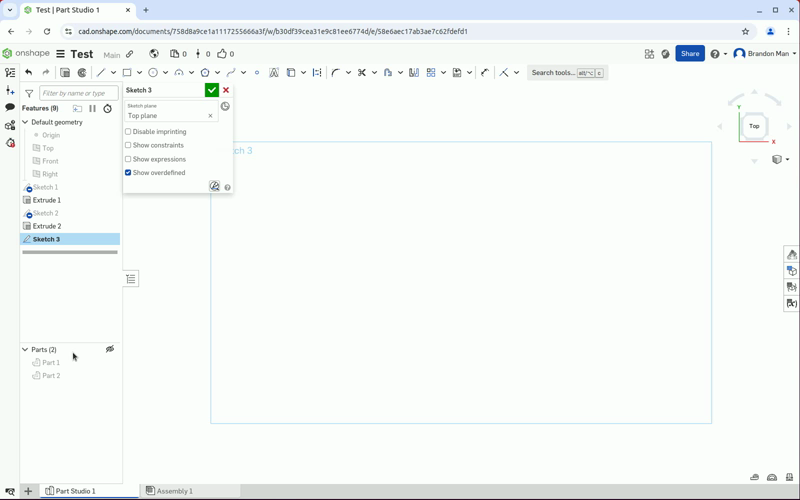
key(c)
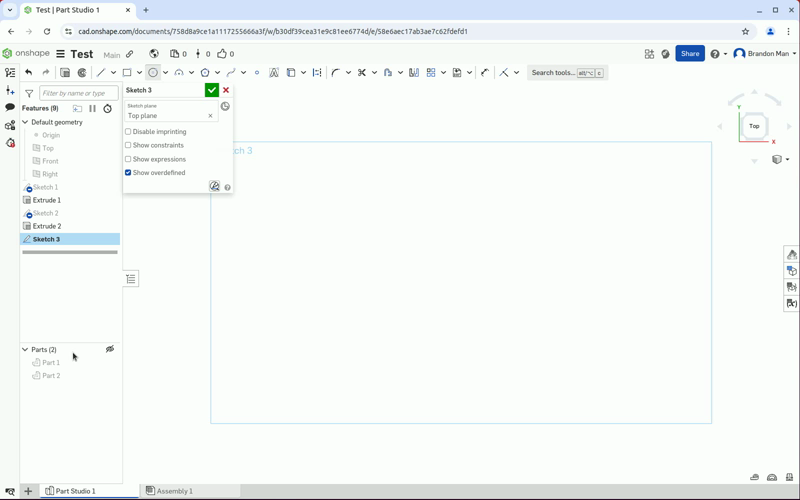
key_down(shift)
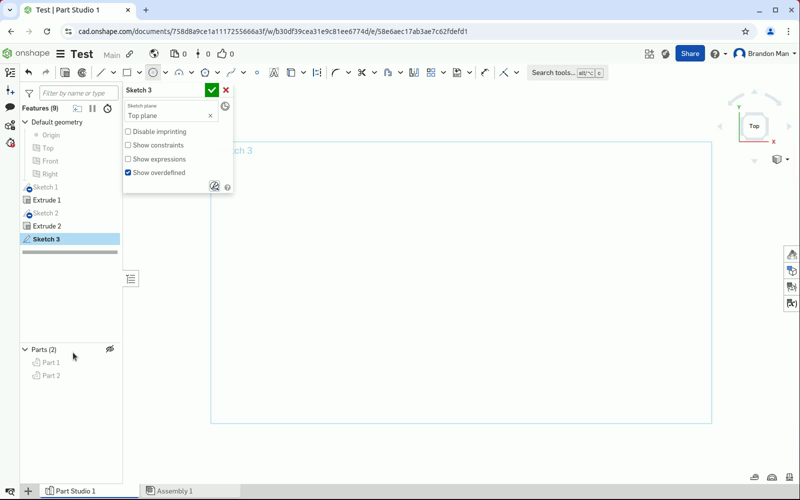
mouse_move(460, 282)
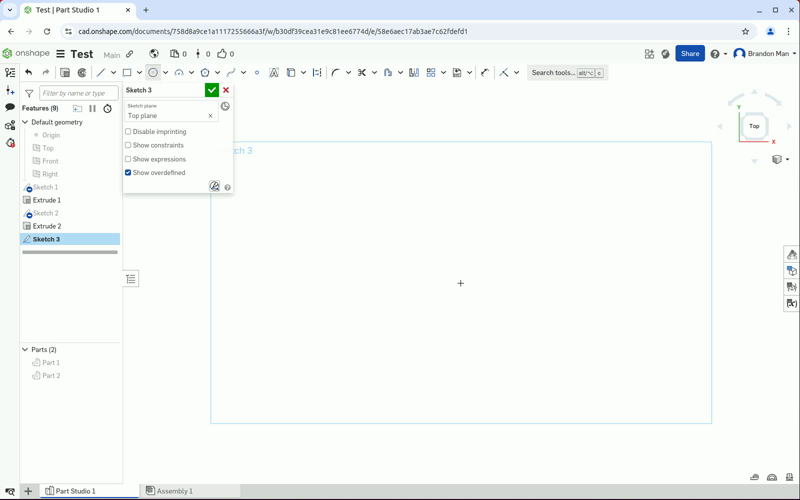
click(460, 282)
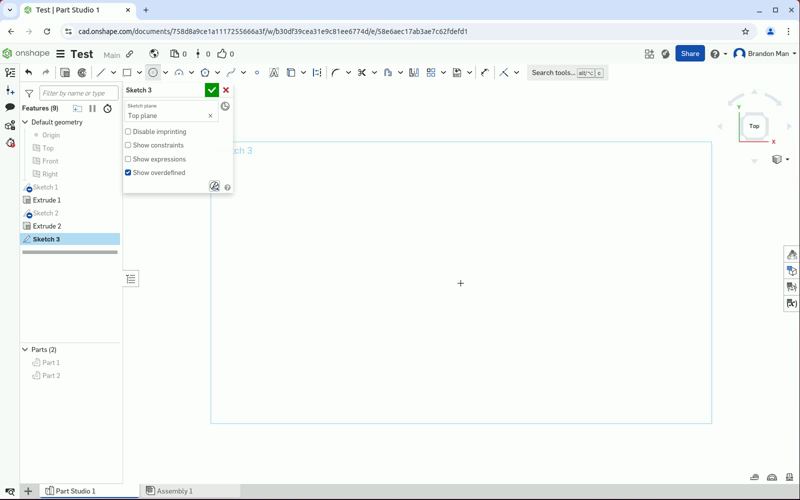
key_up(shift)
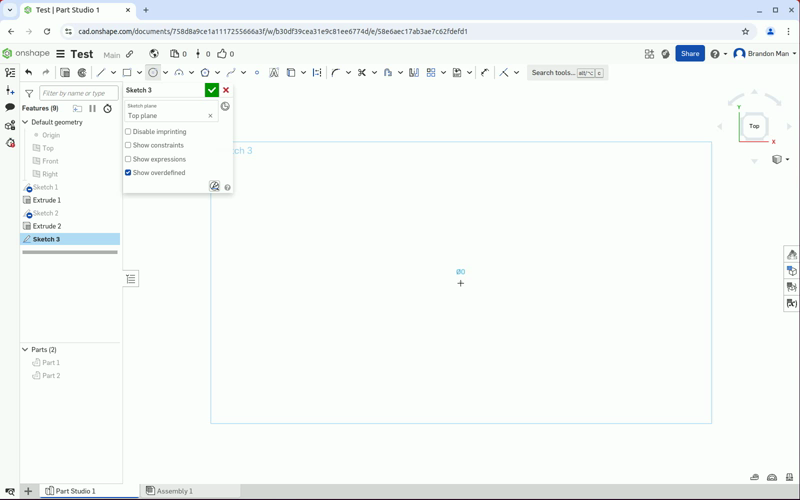
mouse_move(545, 282)
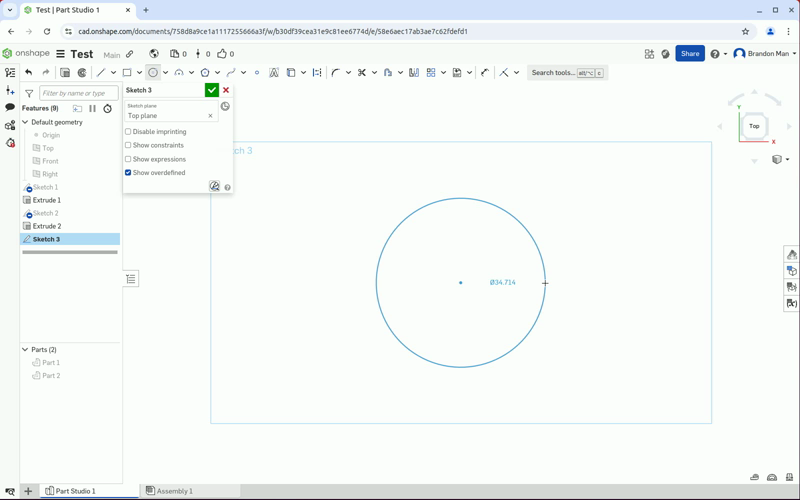
click(545, 282)
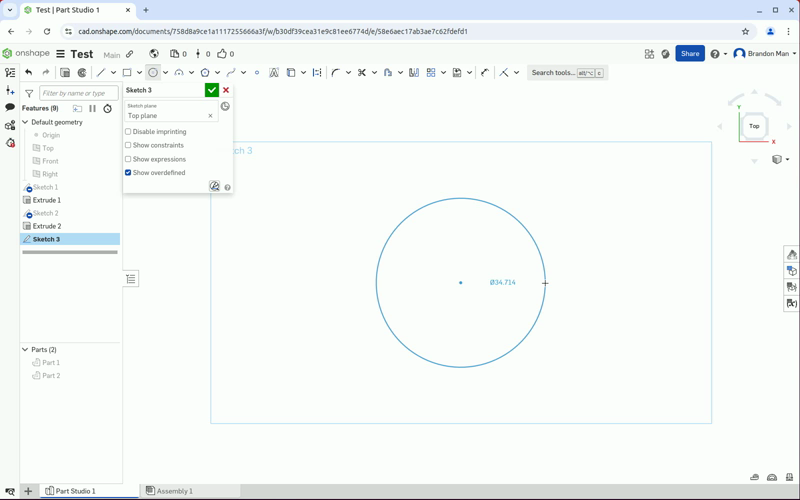
key(esc)
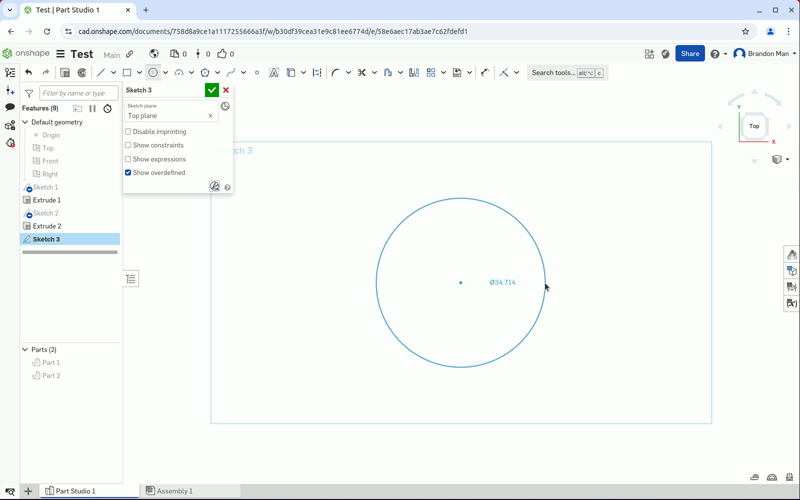
mouse_move(488, 337)
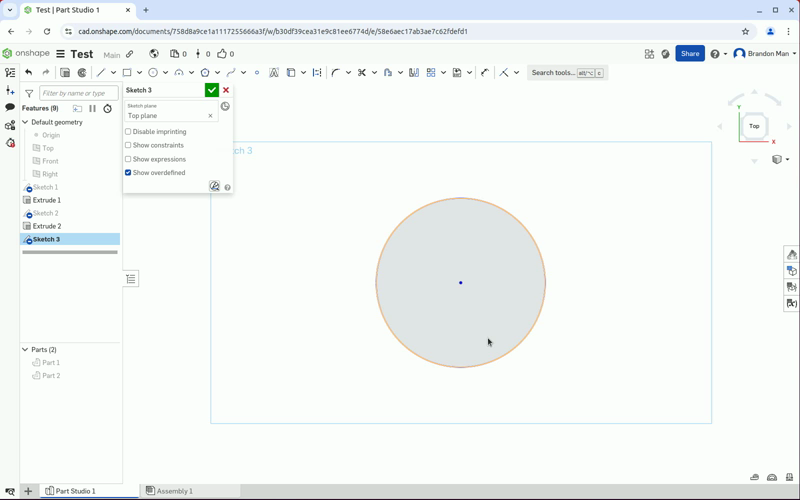
click(488, 337)
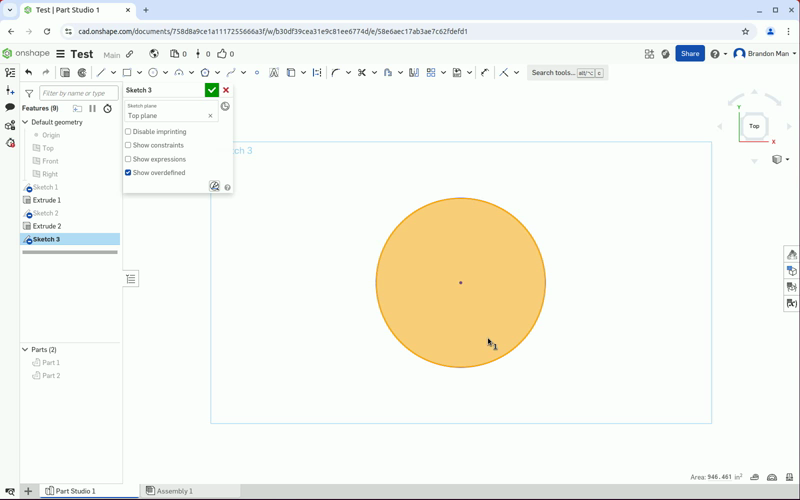
mouse_move(73, 352)
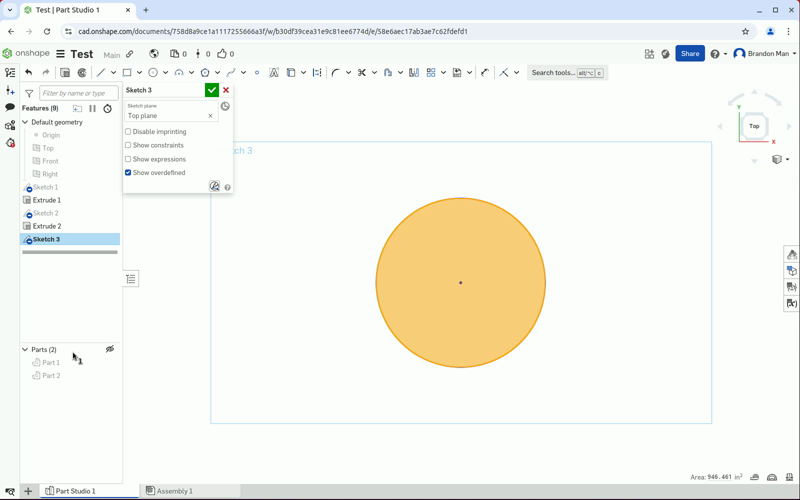
key(shift+y)
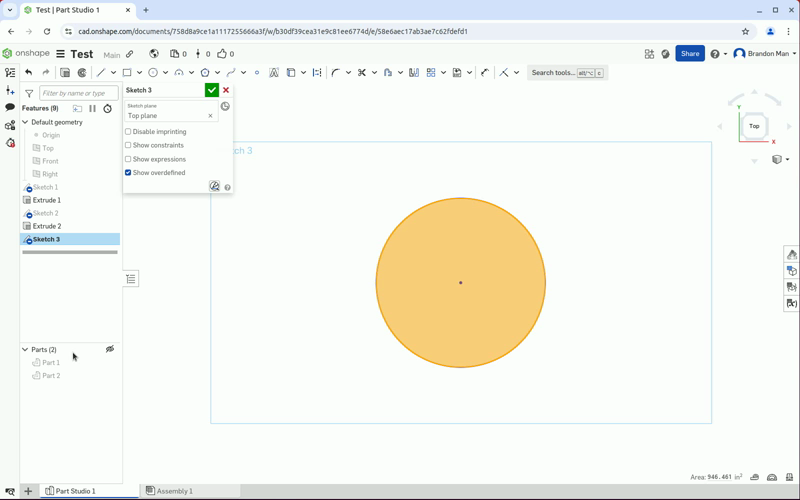
key(shift+e)
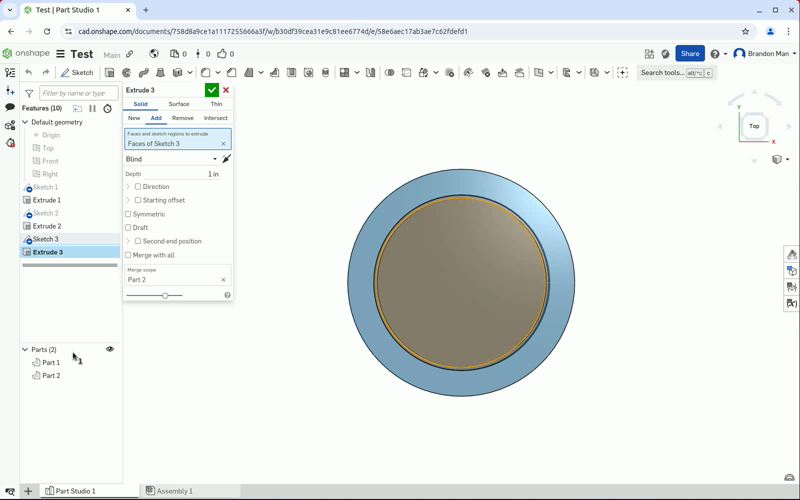
mouse_move(143, 106)
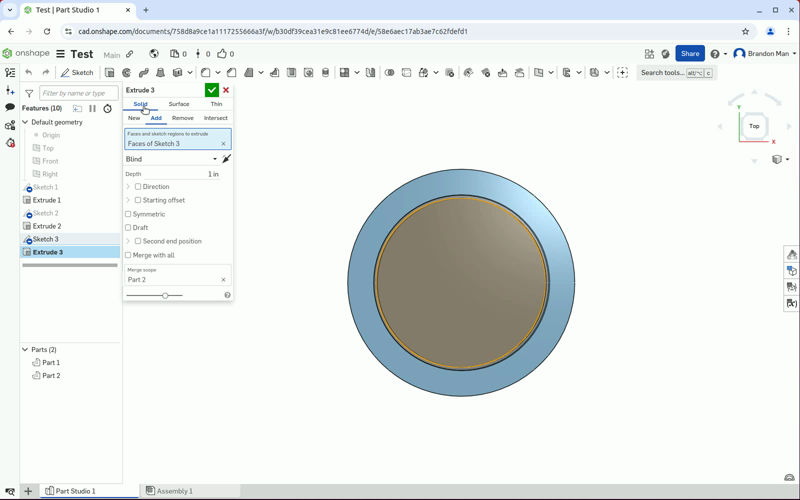
click(143, 106)
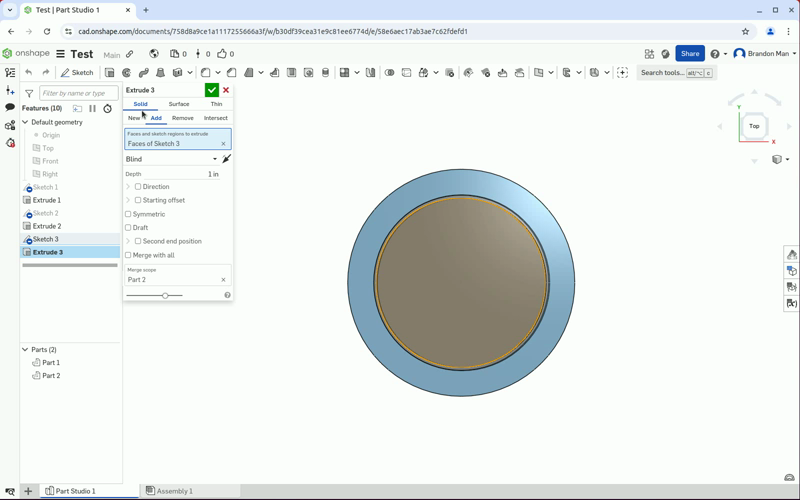
mouse_move(137, 120)
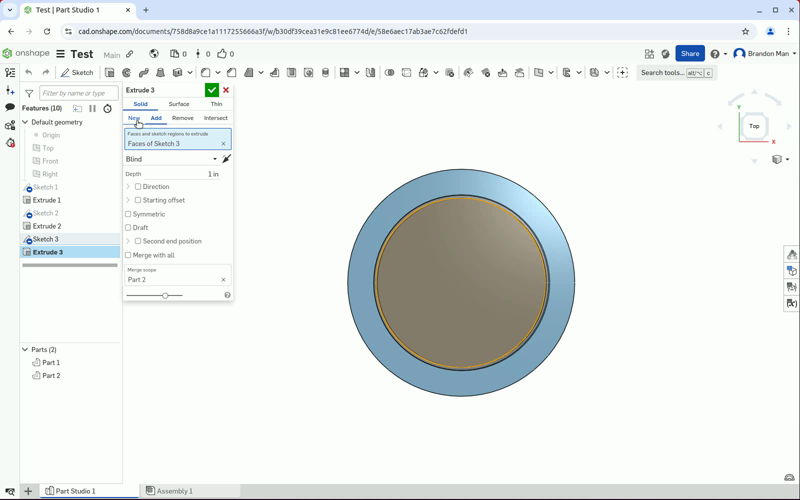
click(137, 120)
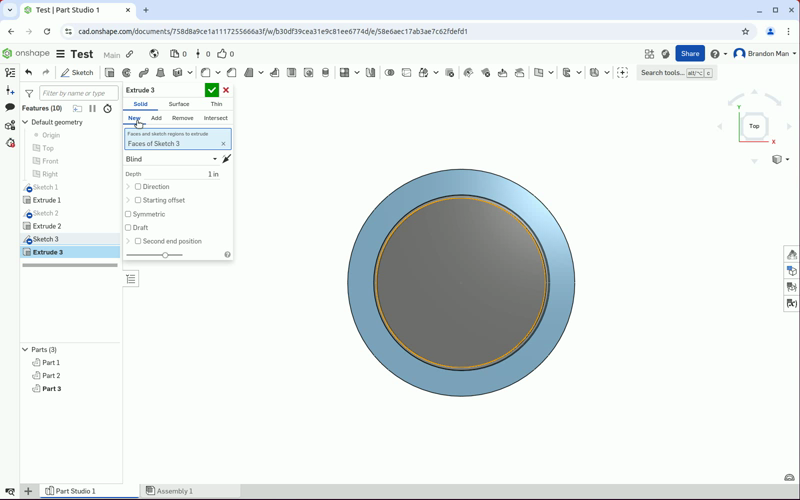
key(tab, 4)
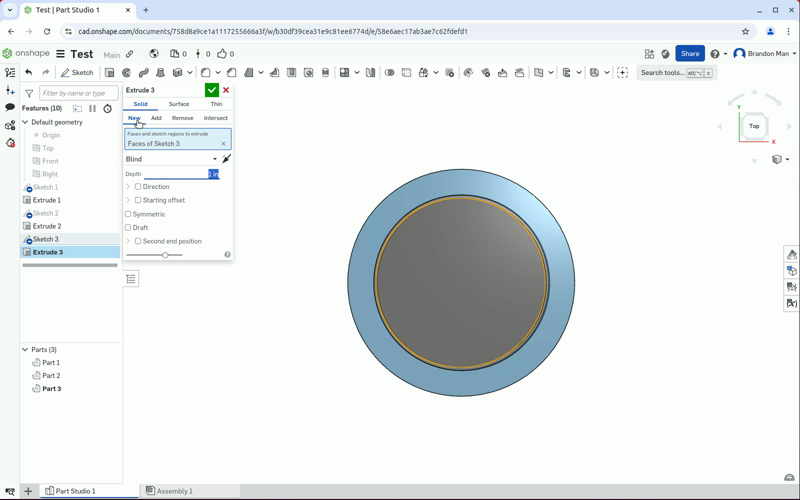
text(1.204)
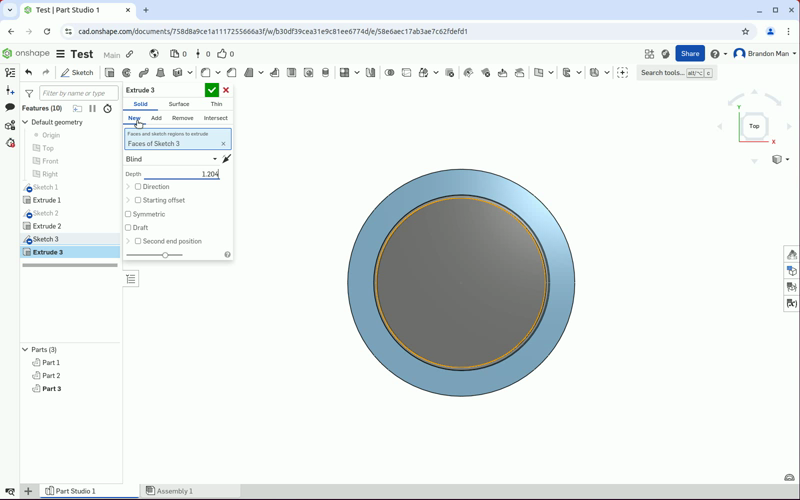
key(enter)
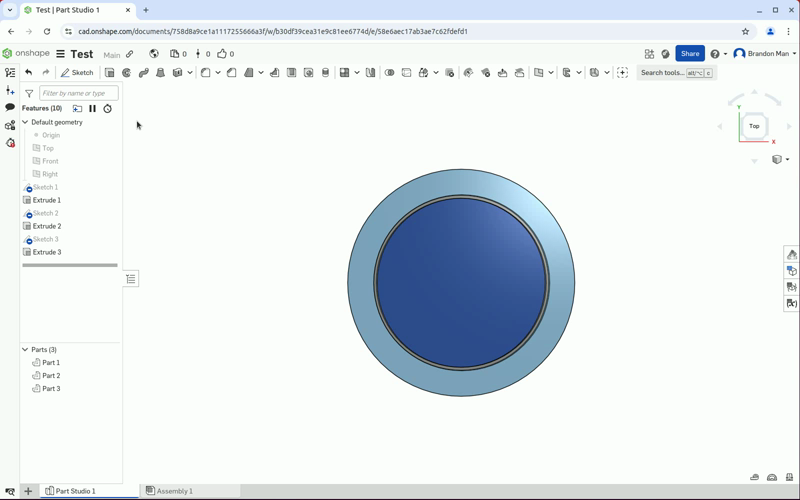
key(shift+h)
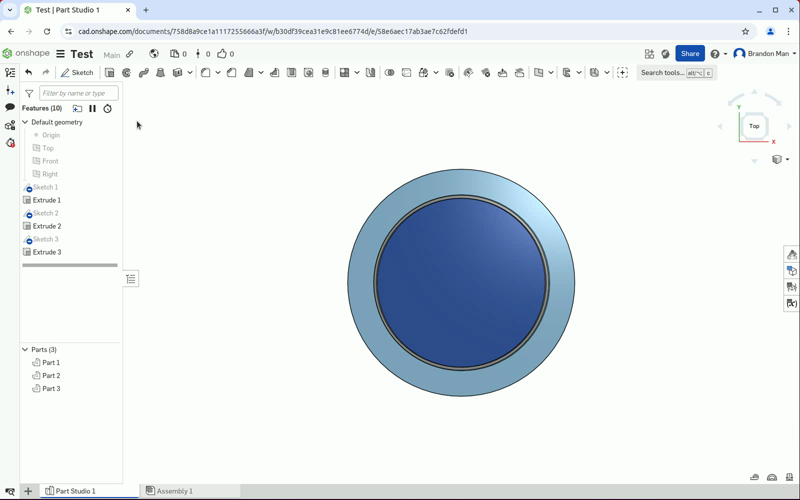
key(shift+h)
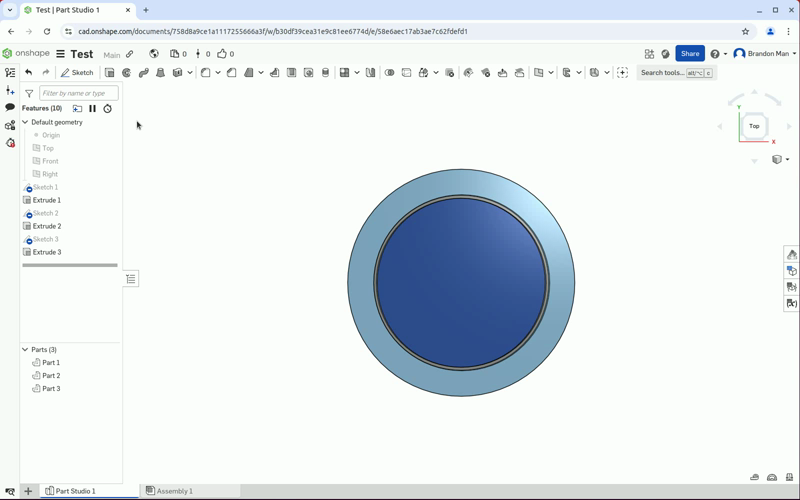
mouse_move(73, 189)
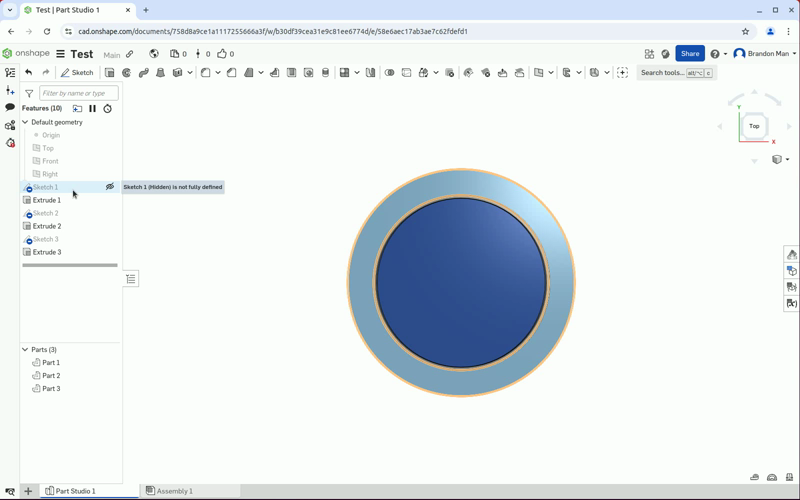
click(73, 189)
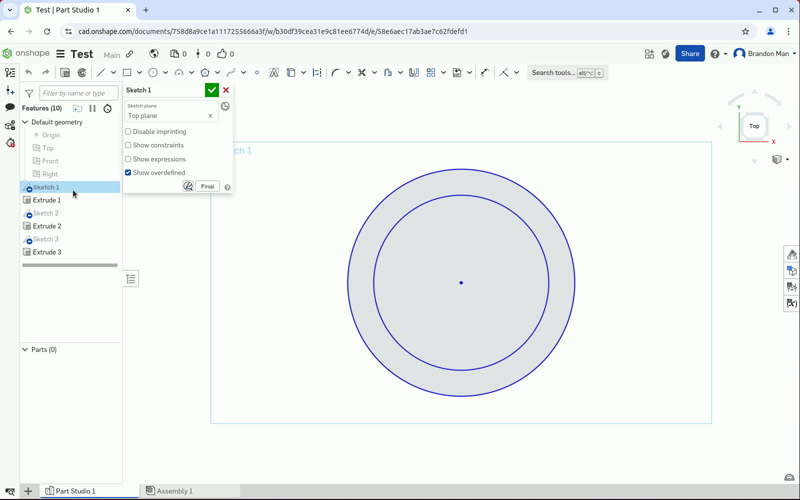
mouse_move(229, 92)
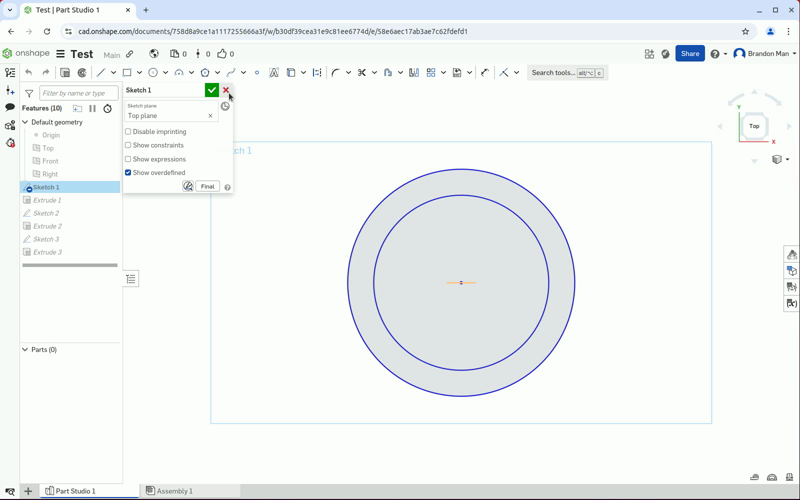
click(229, 92)
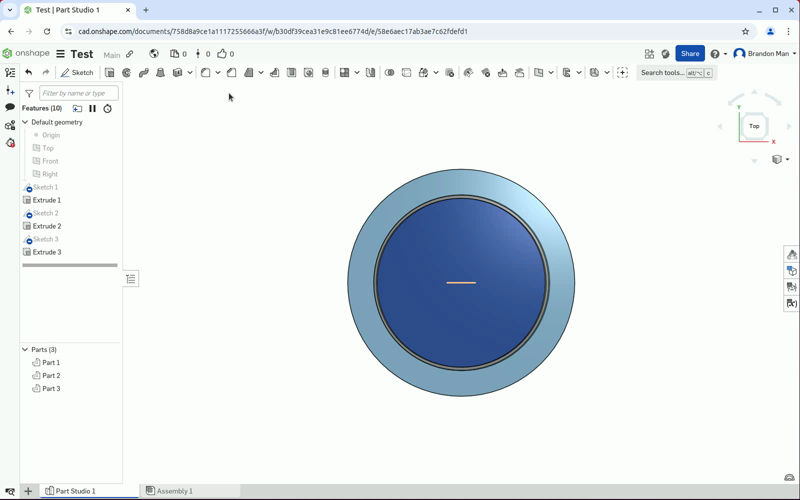
mouse_move(541, 75)
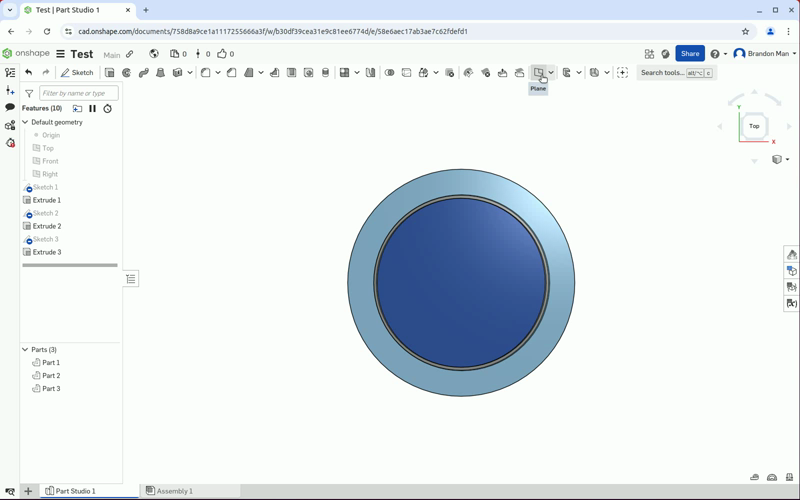
click(541, 75)
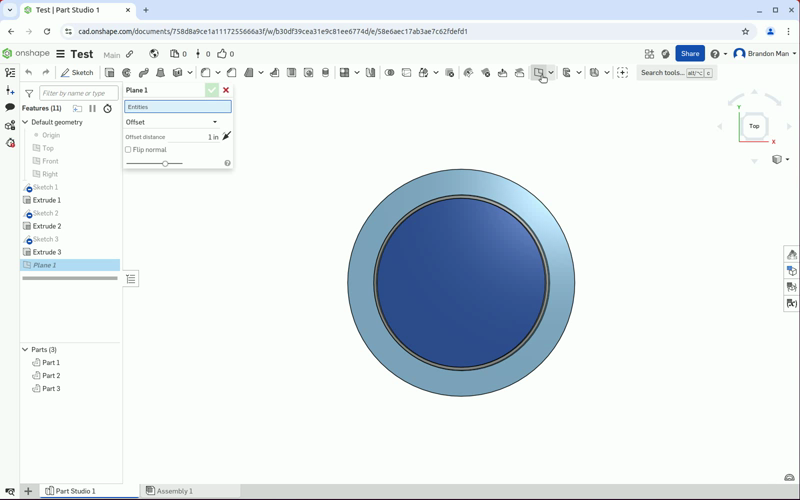
mouse_move(73, 150)
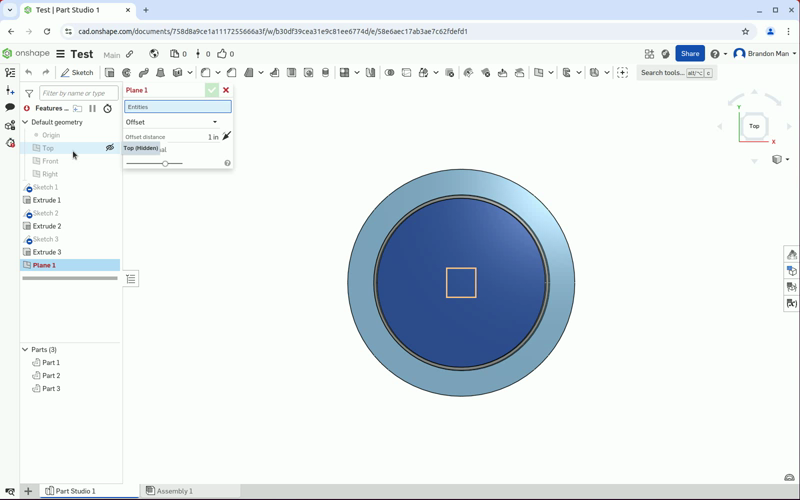
click(73, 150)
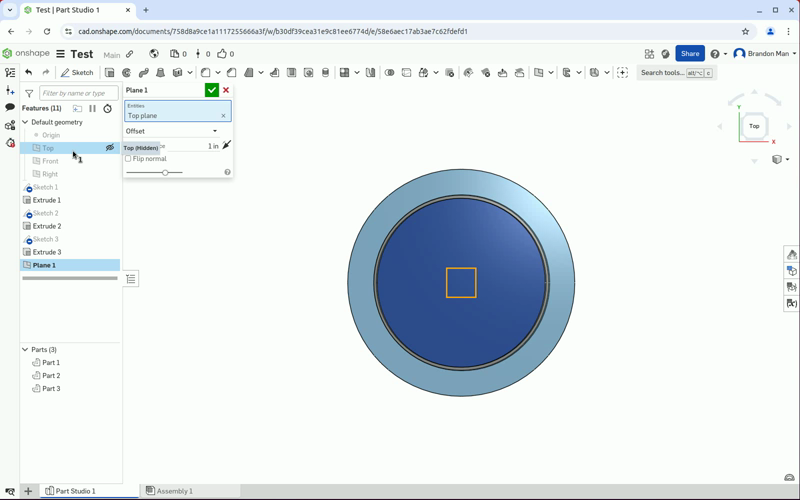
key(tab, 2)
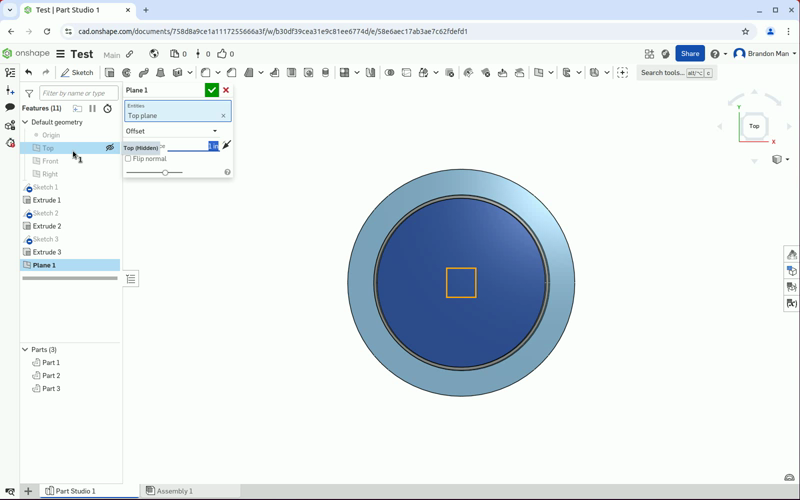
text(1.202)
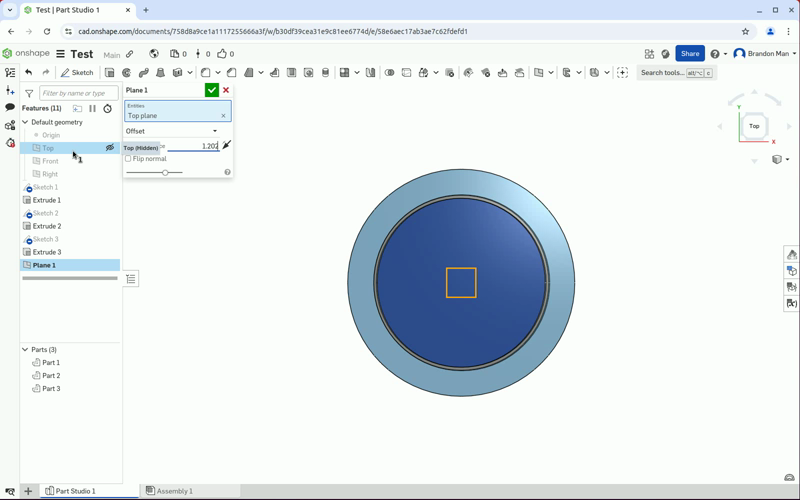
key(enter, 2)
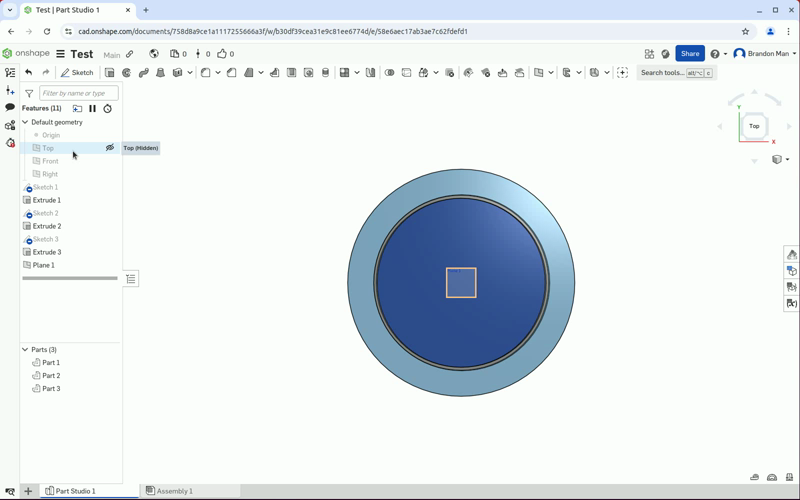
key(shift+s)
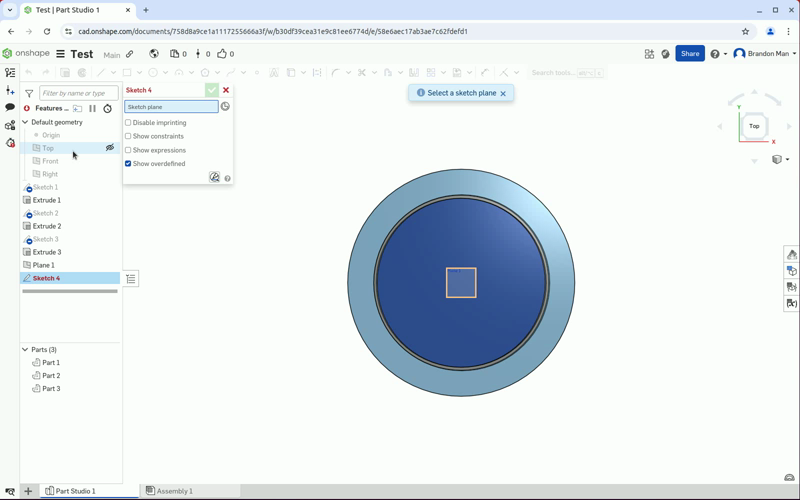
mouse_move(73, 267)
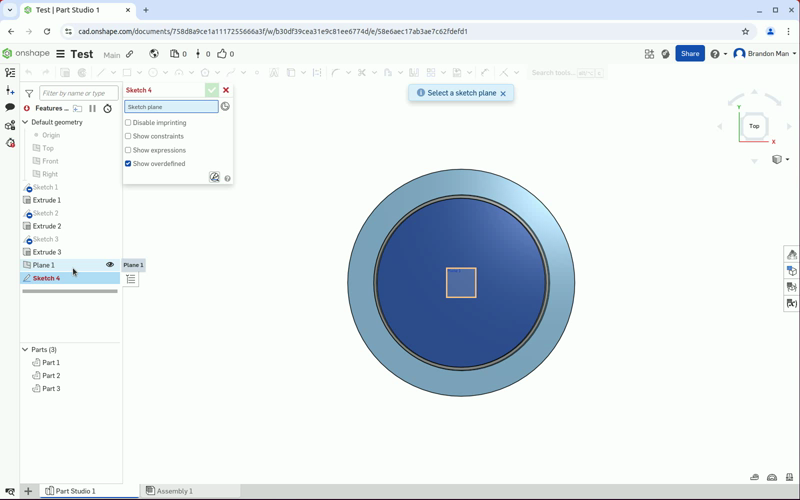
click(73, 267)
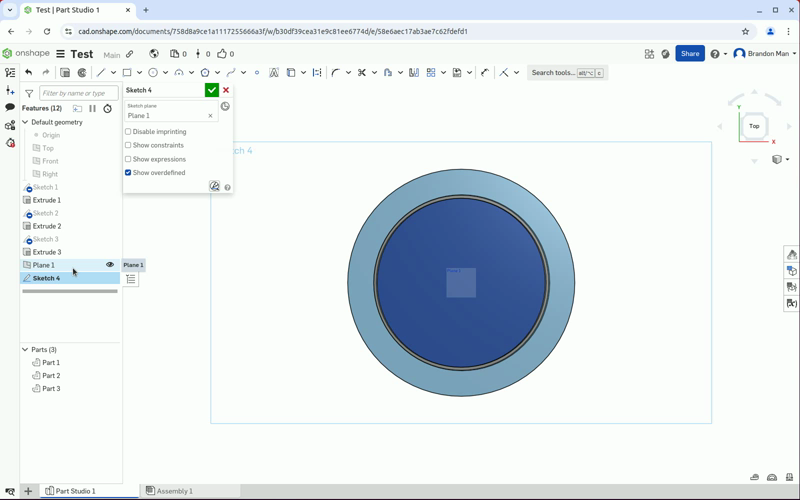
mouse_move(73, 352)
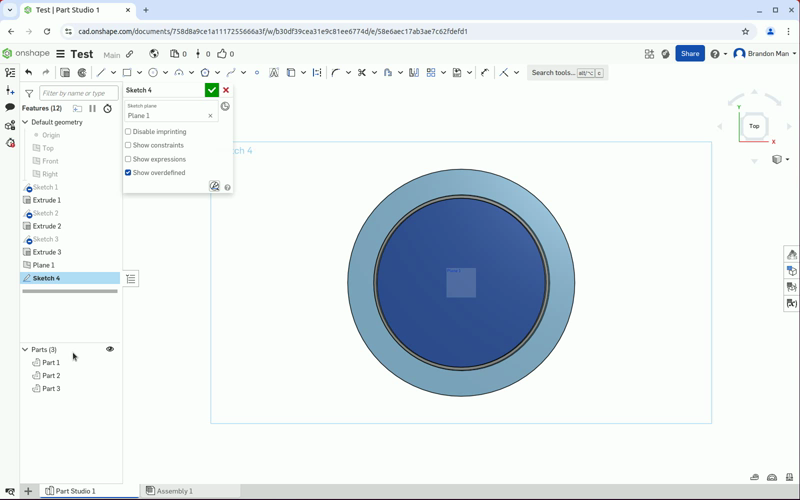
key(y)
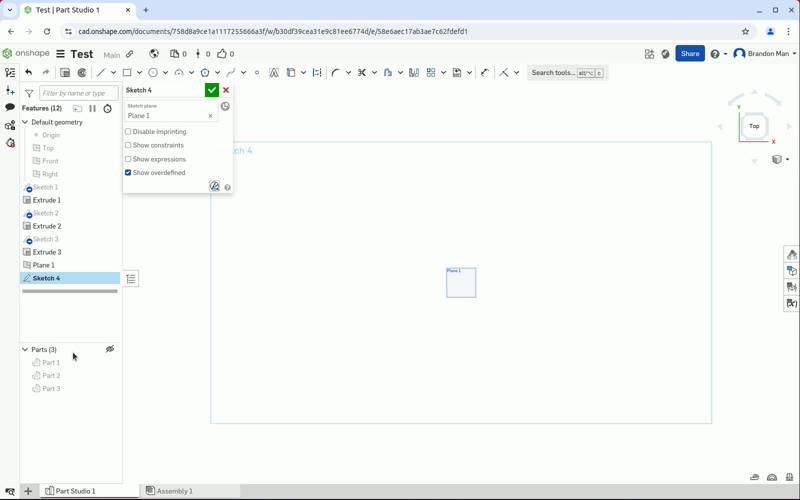
key(c)
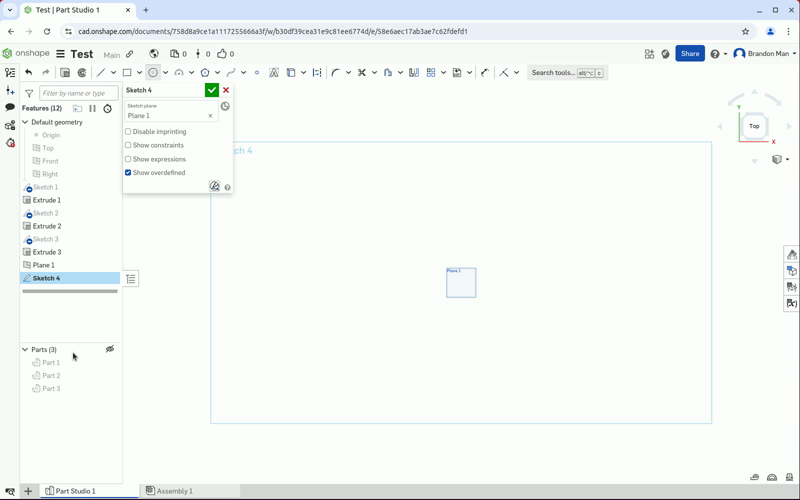
key_down(shift)
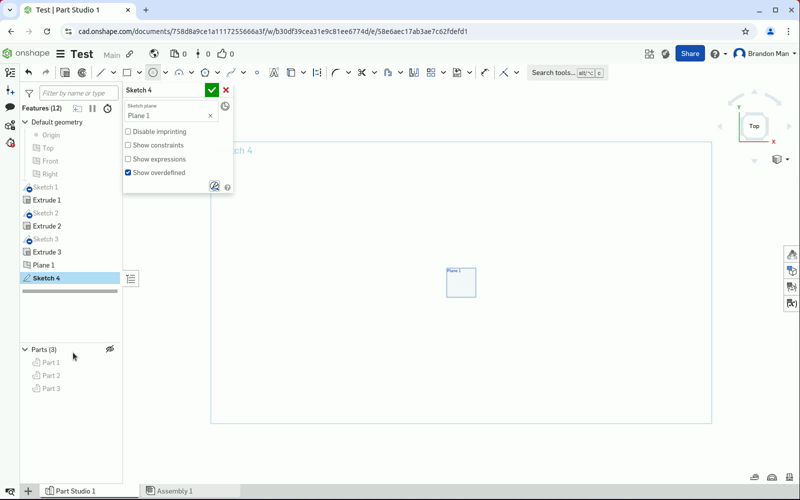
mouse_move(461, 282)
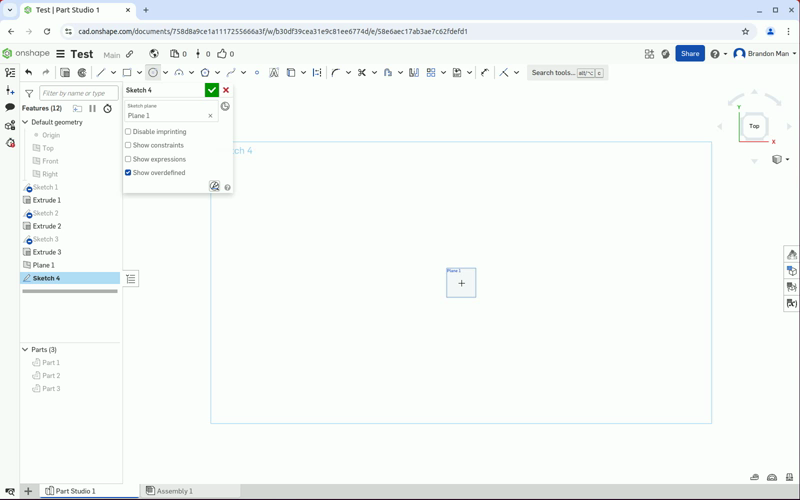
click(461, 282)
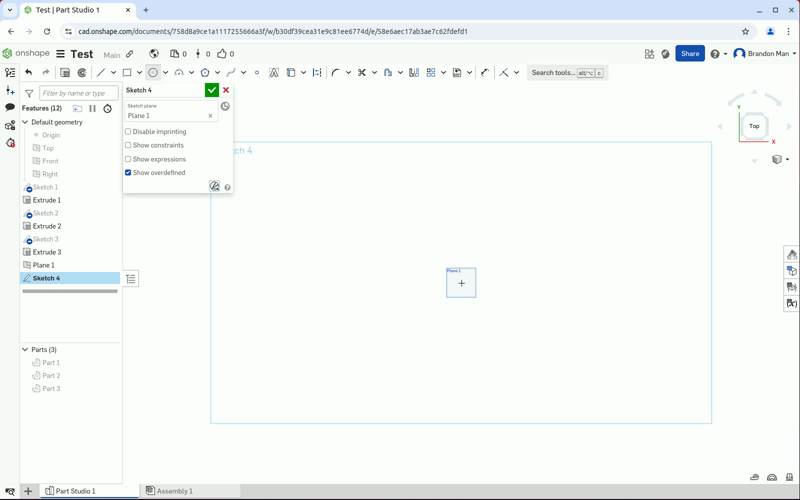
key_up(shift)
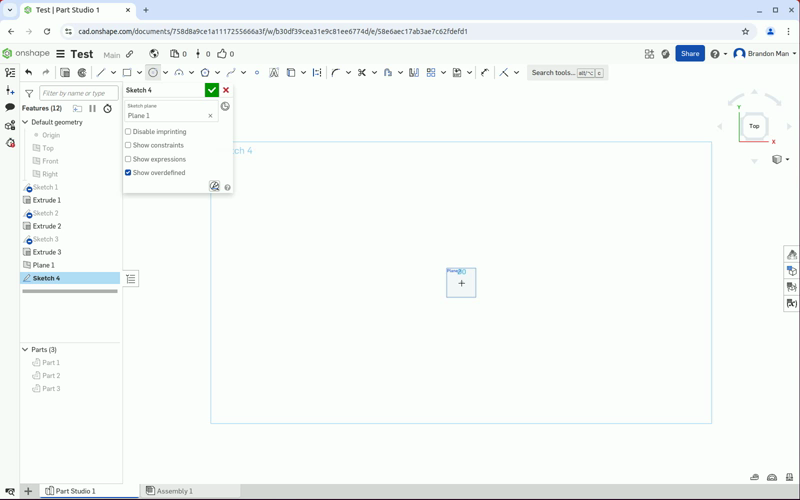
mouse_move(549, 282)
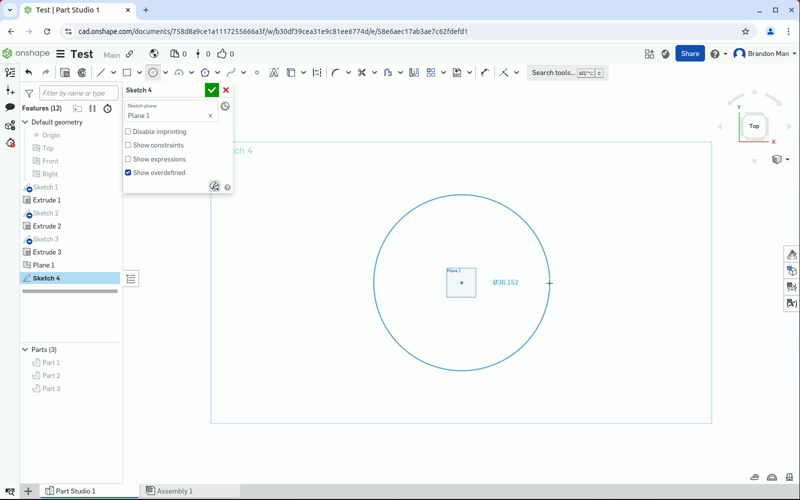
click(549, 282)
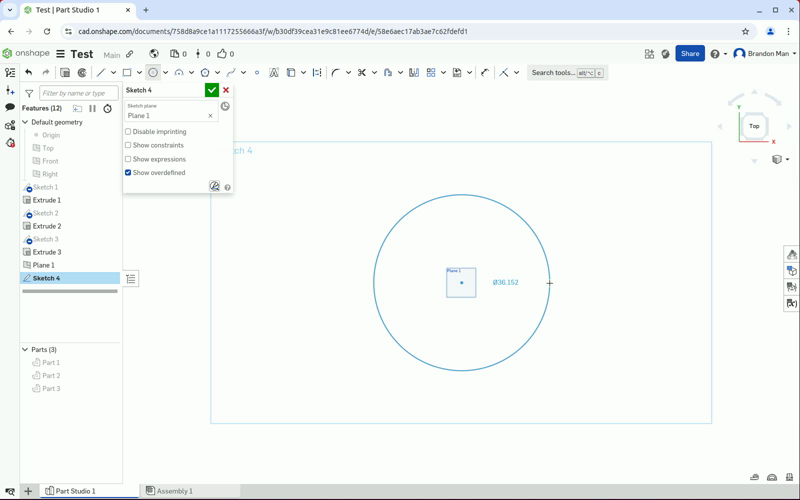
key(esc)
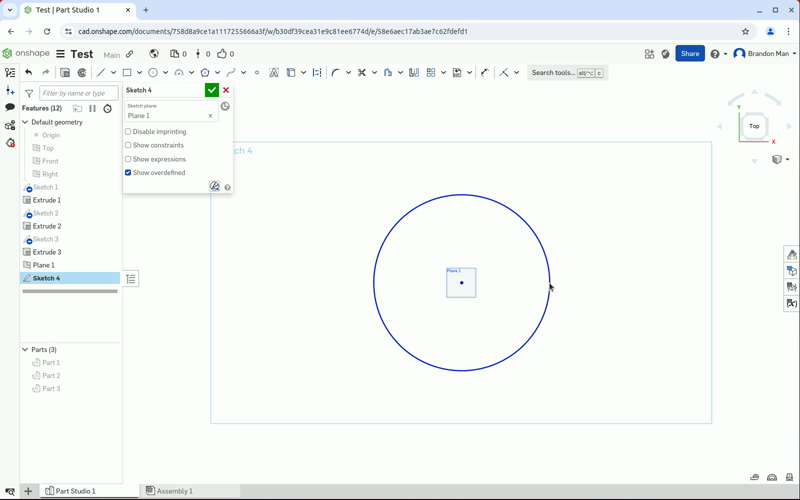
key(c)
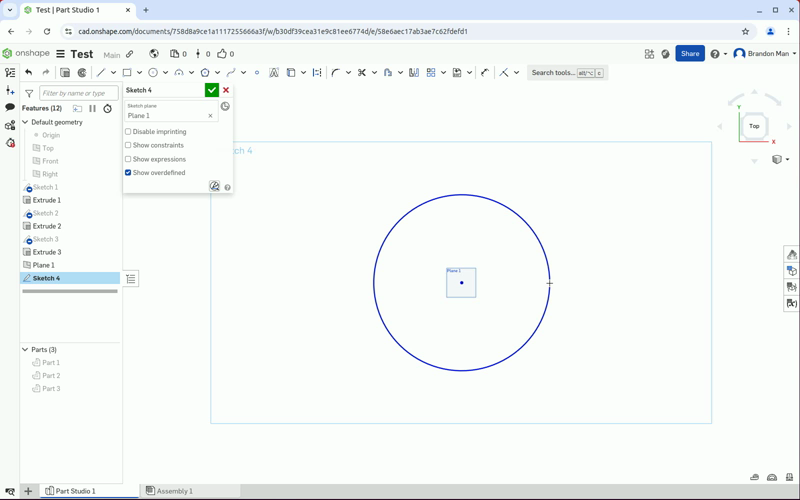
key_down(shift)
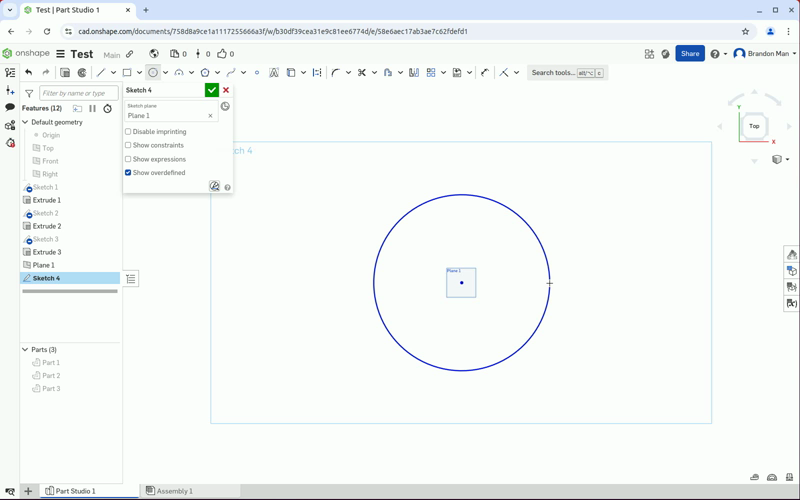
mouse_move(461, 282)
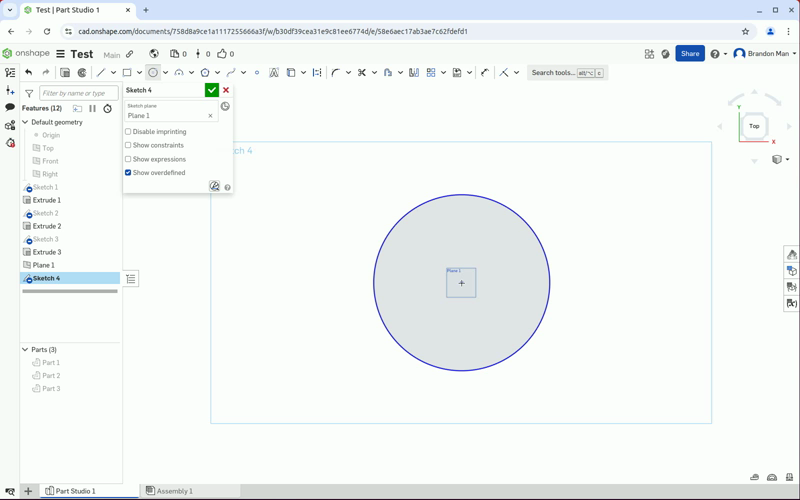
click(461, 282)
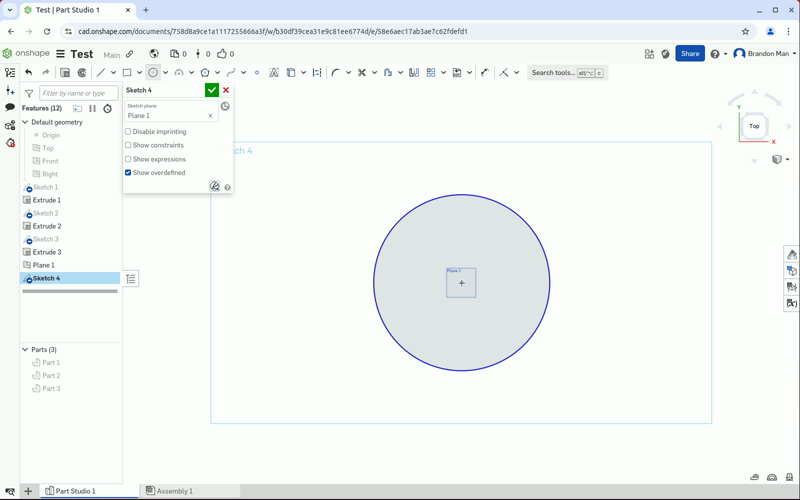
key_up(shift)
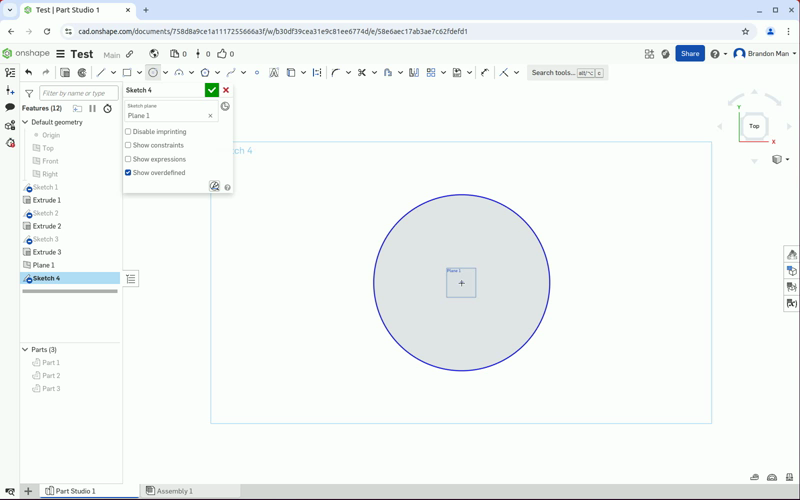
mouse_move(546, 282)
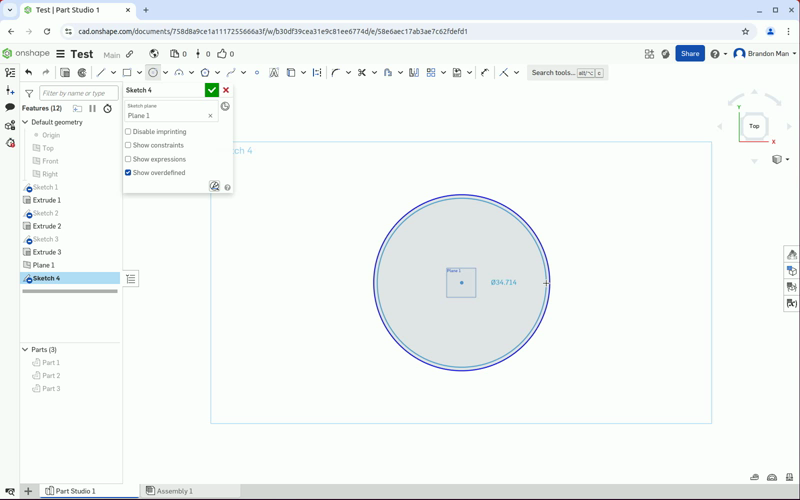
scroll(6)
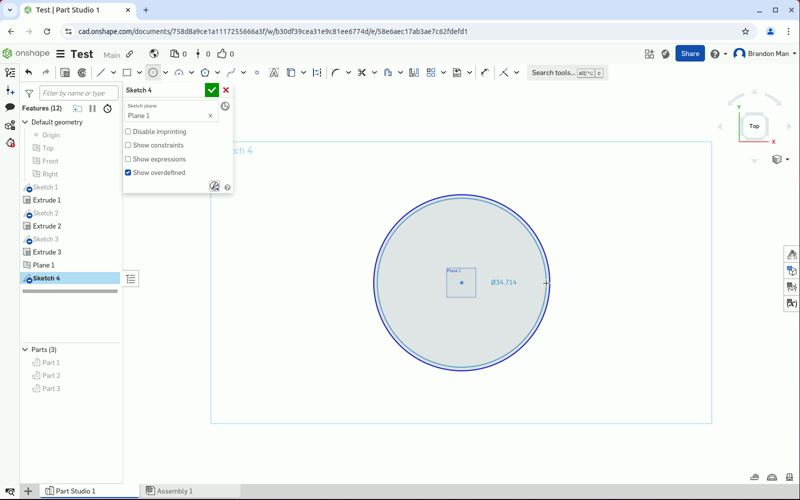
scroll(6)
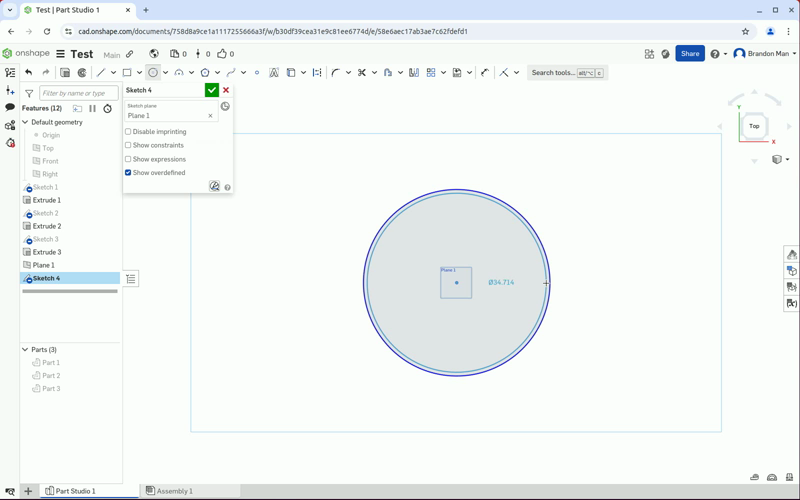
scroll(6)
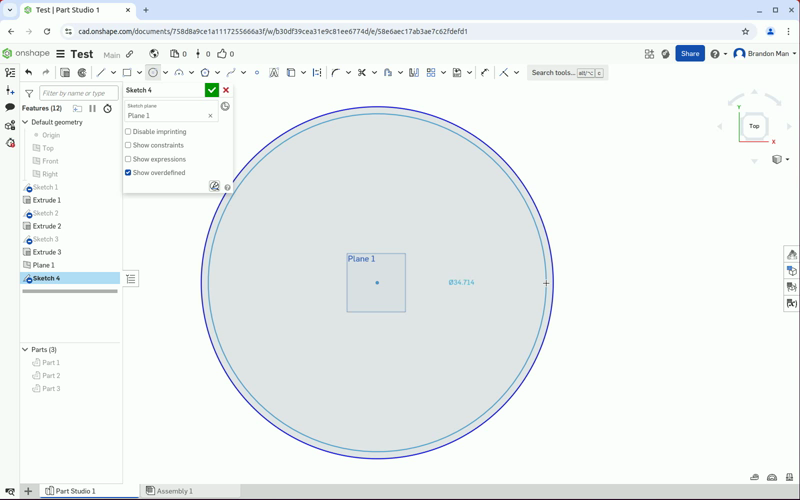
scroll(6)
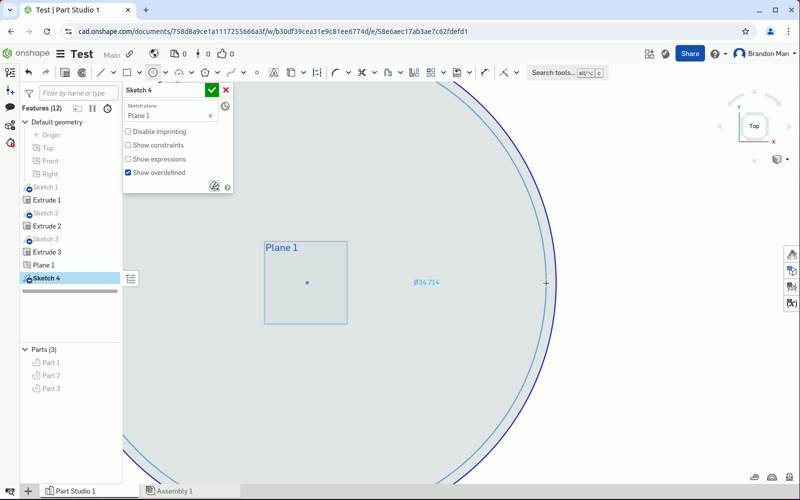
scroll(6)
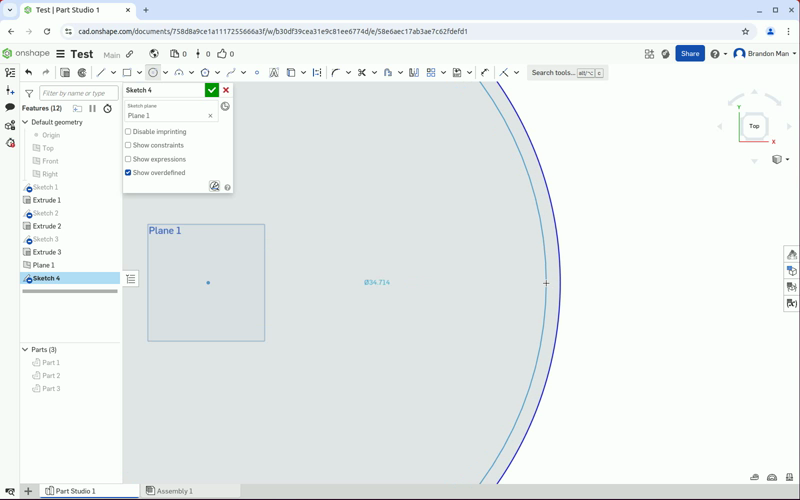
scroll(6)
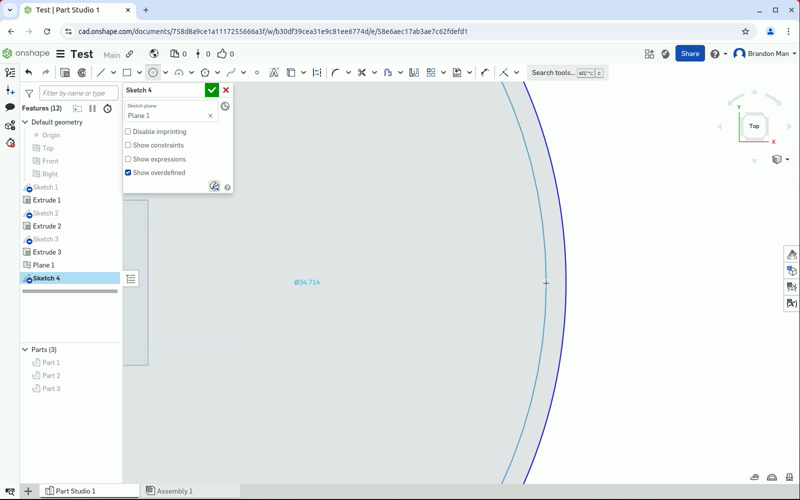
scroll(6)
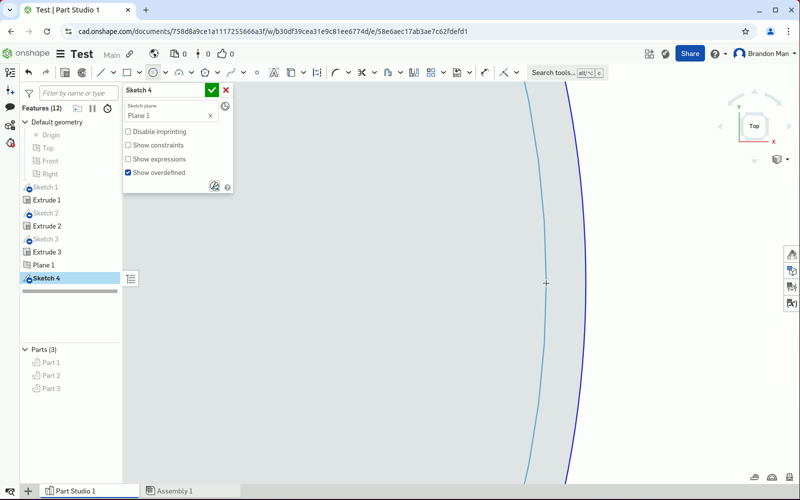
click(546, 282)
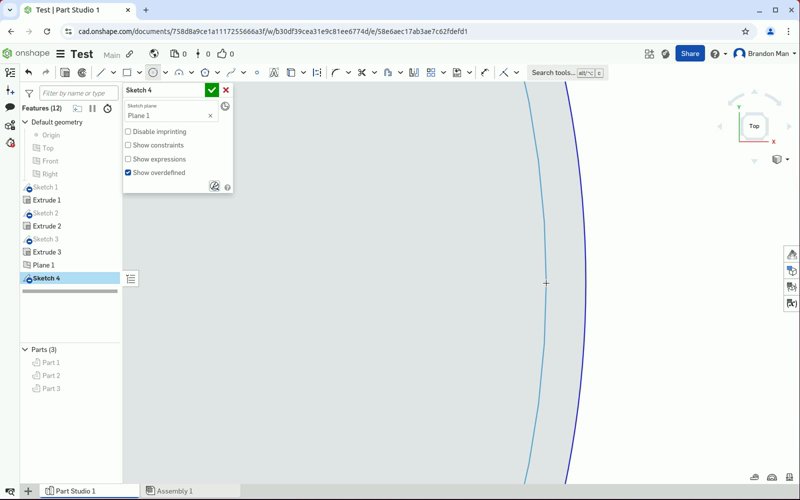
scroll(-6)
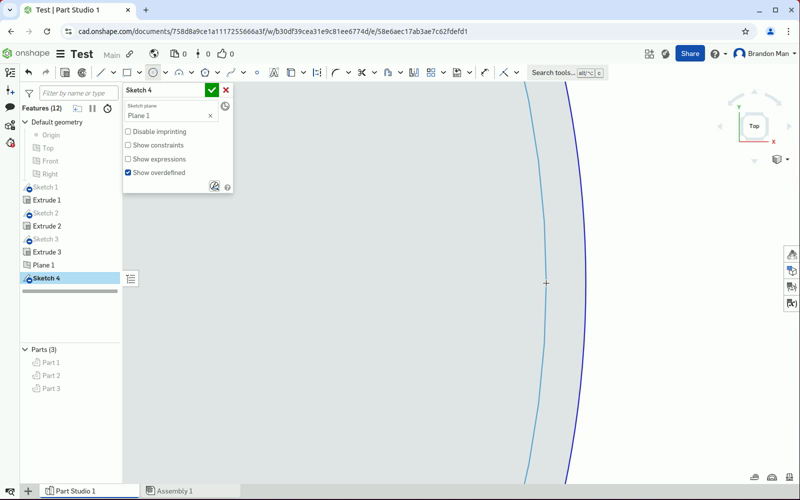
scroll(-6)
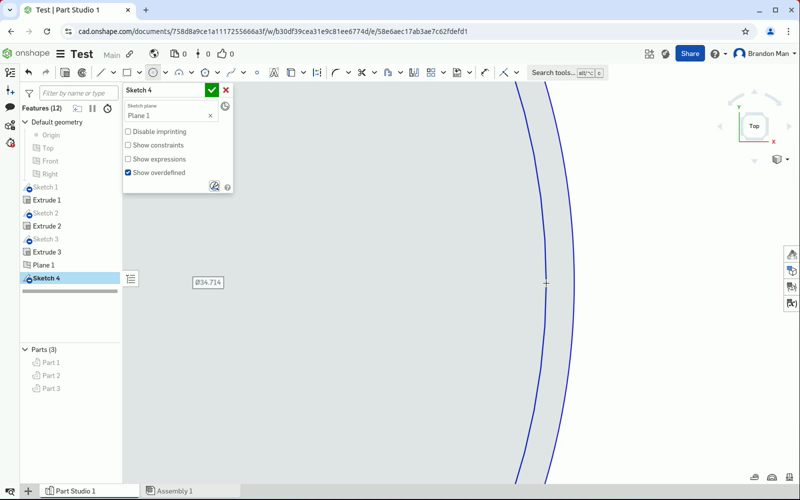
scroll(-6)
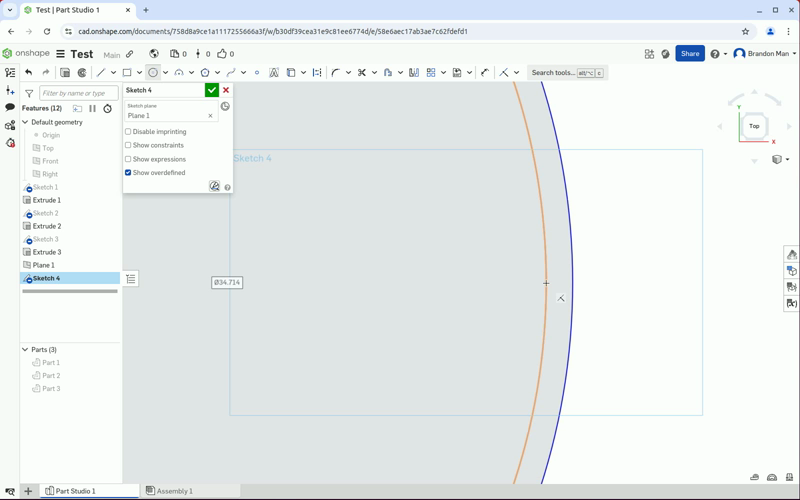
scroll(-6)
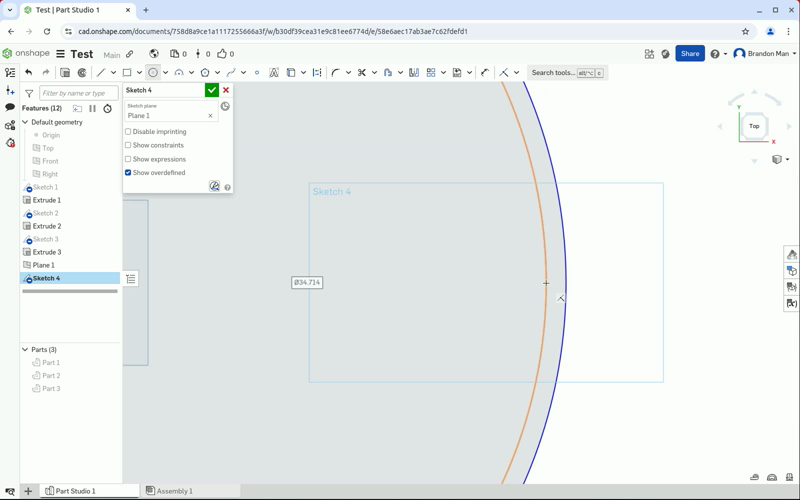
scroll(-6)
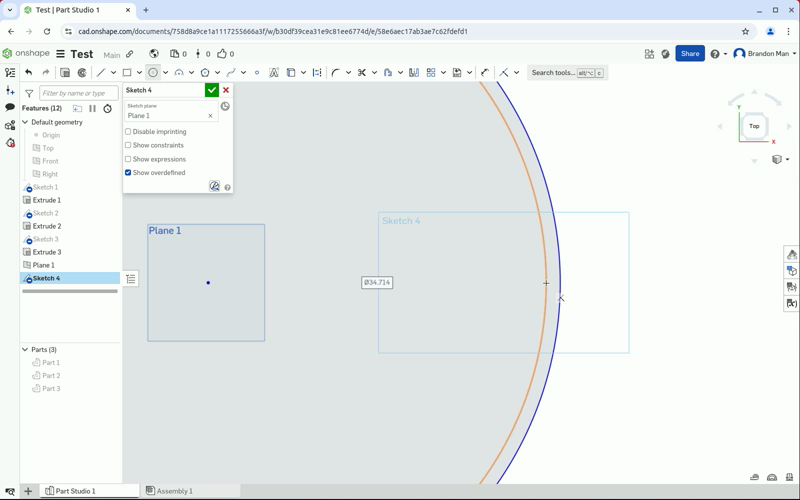
scroll(-6)
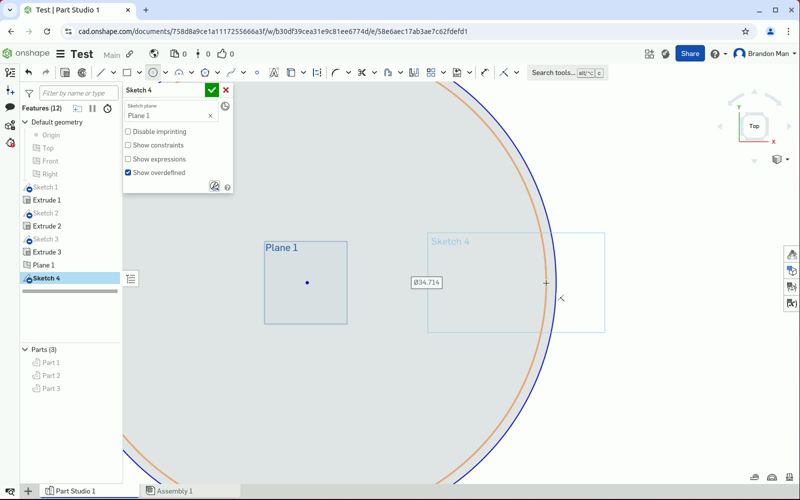
scroll(-6)
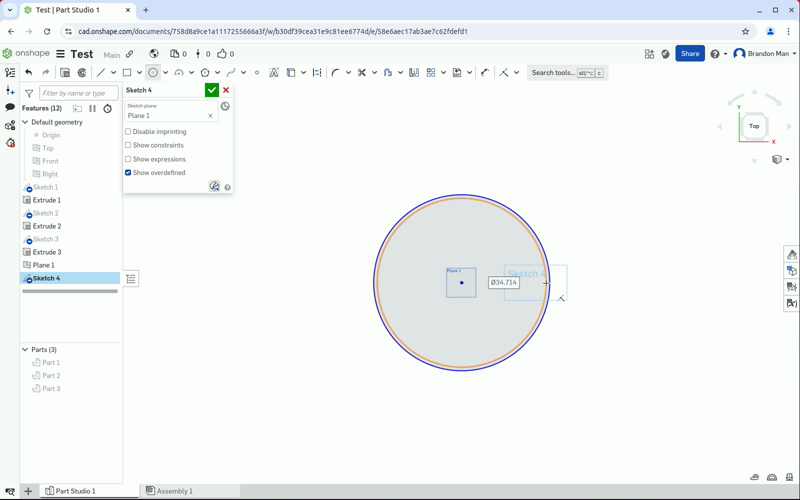
key(esc)
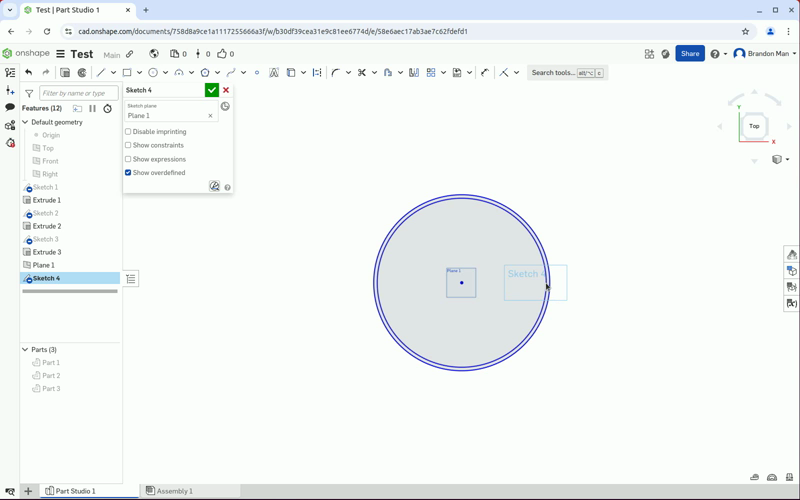
mouse_move(501, 206)
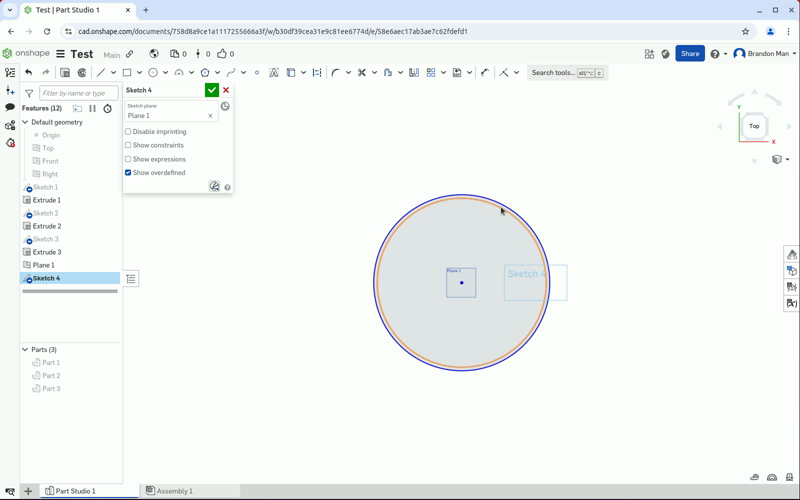
click(501, 206)
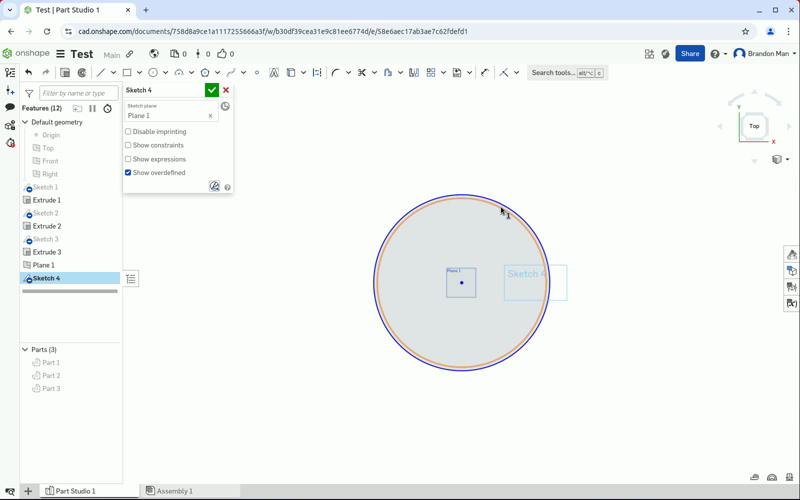
mouse_move(73, 352)
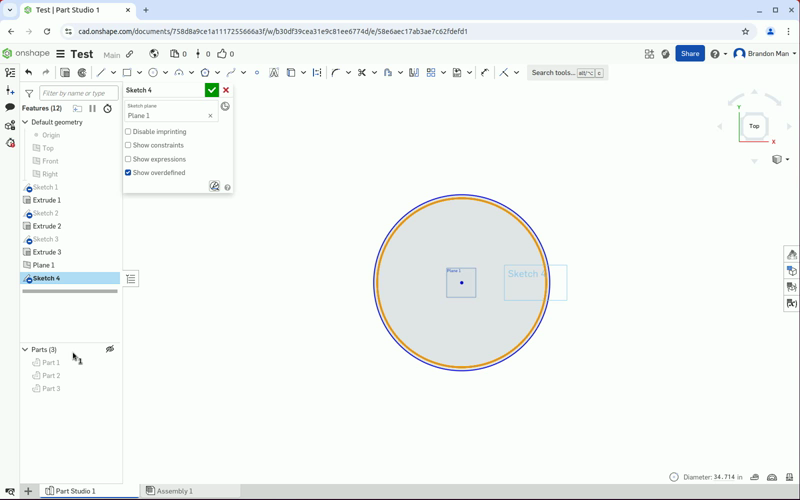
key(shift+y)
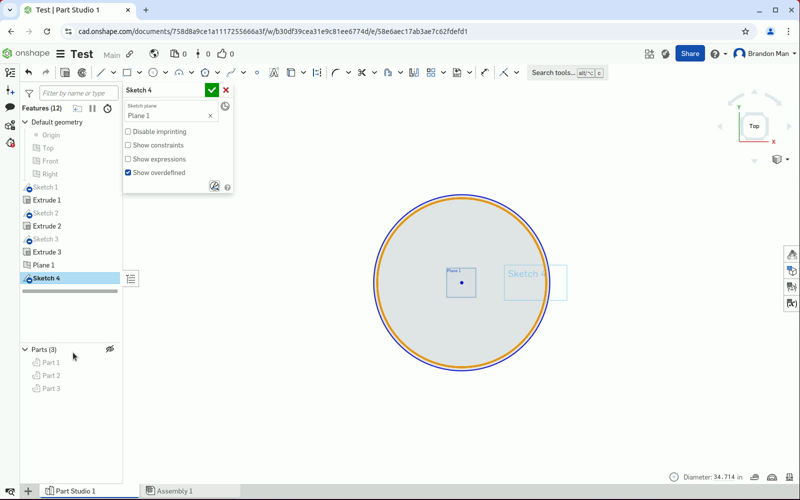
key(shift+e)
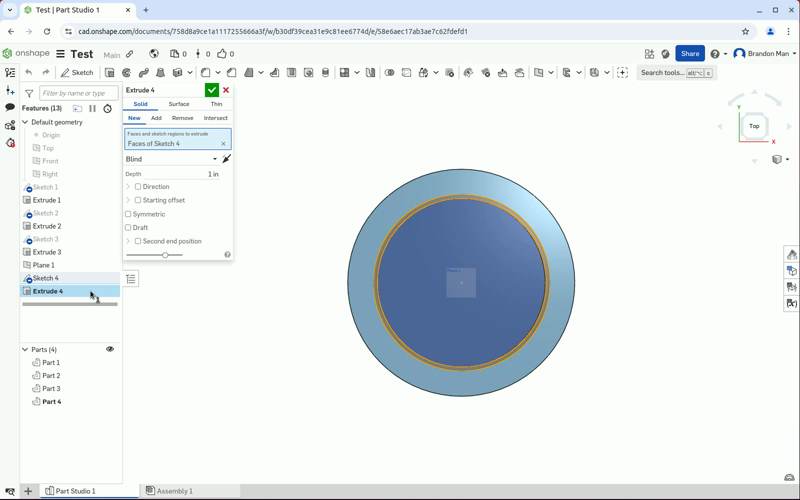
mouse_move(143, 106)
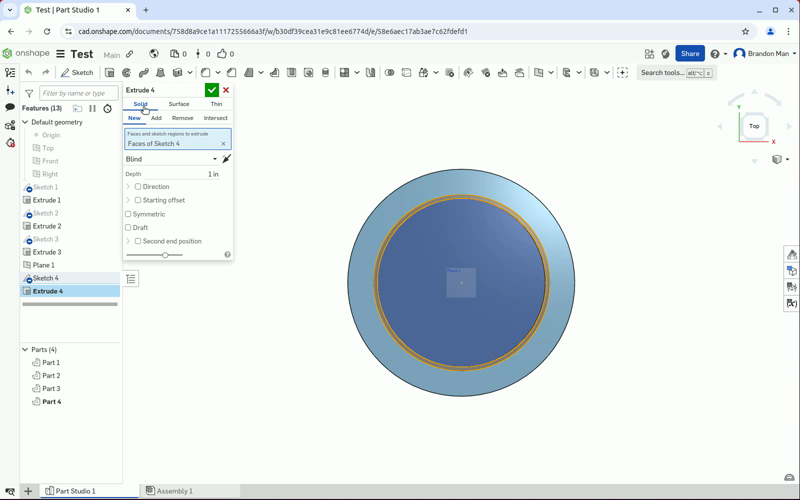
click(143, 106)
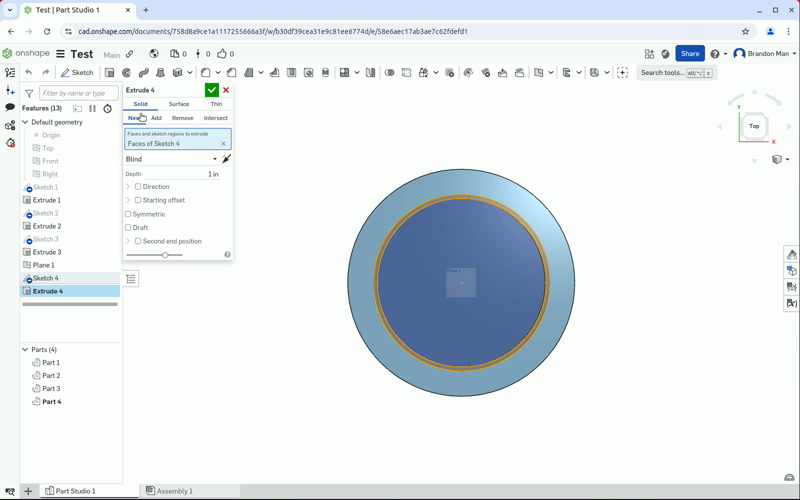
mouse_move(137, 120)
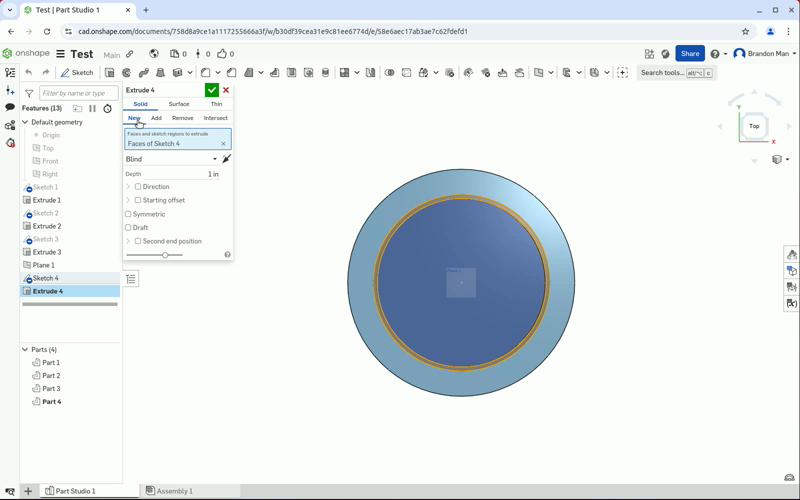
click(137, 120)
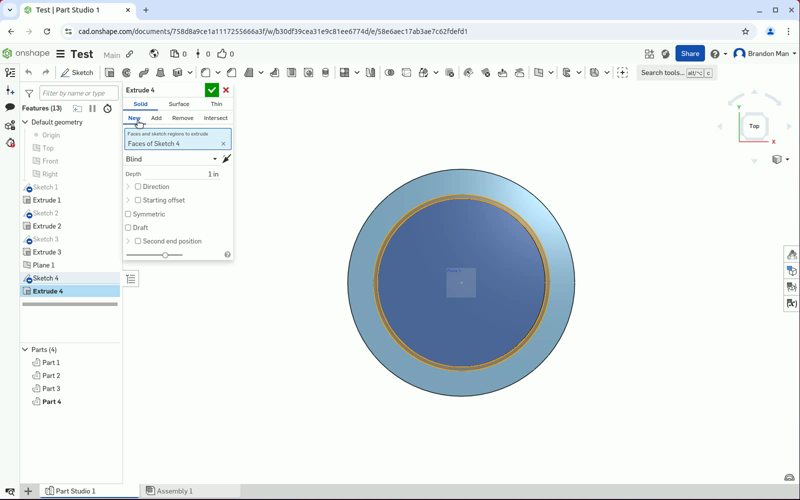
key(tab, 4)
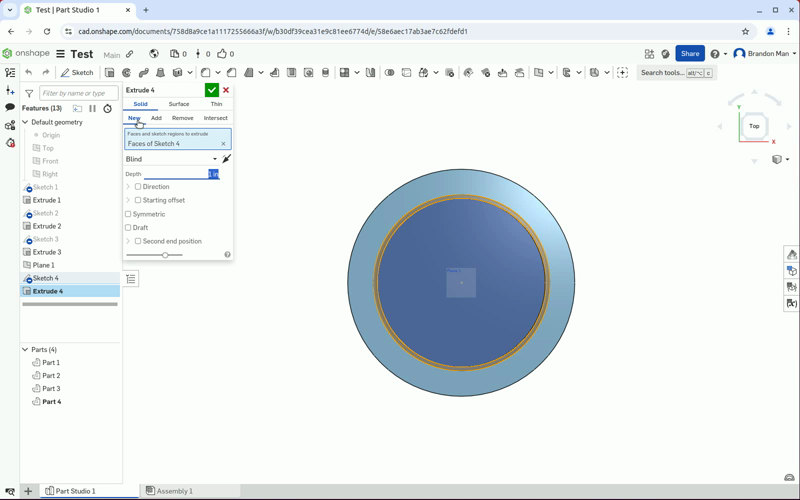
text(4.333)
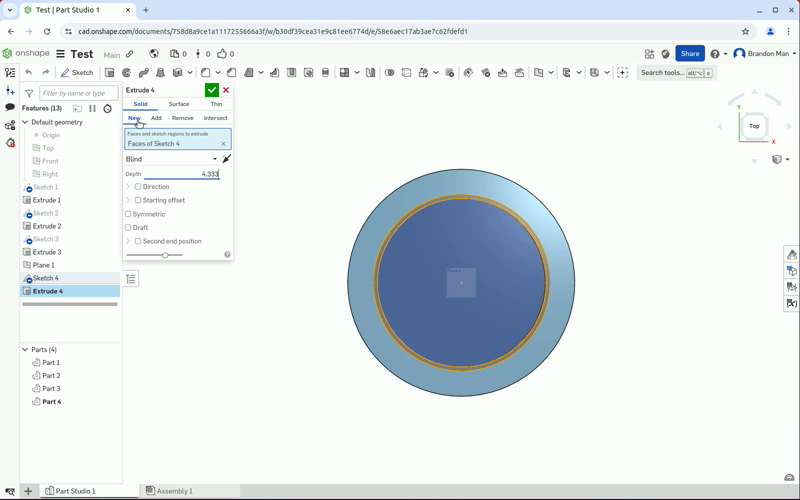
key(enter)
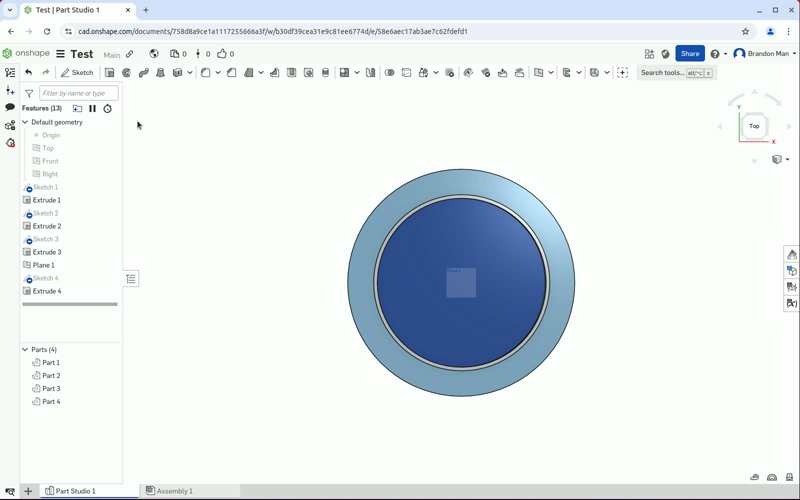
key(shift+h)
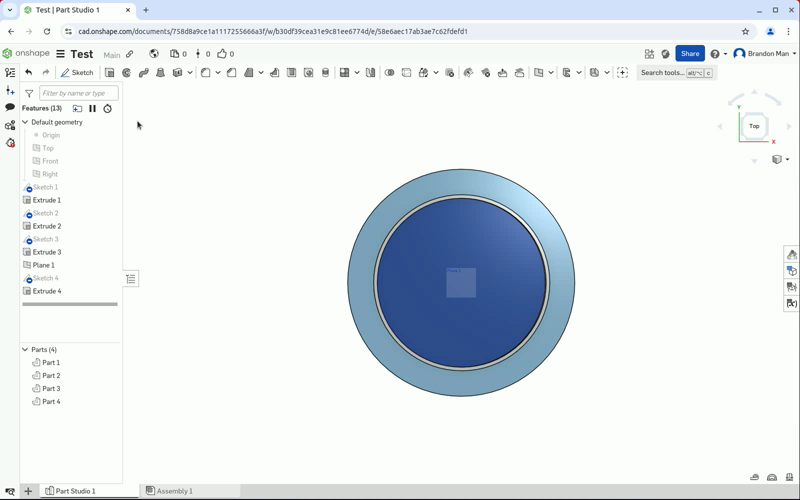
key(shift+h)
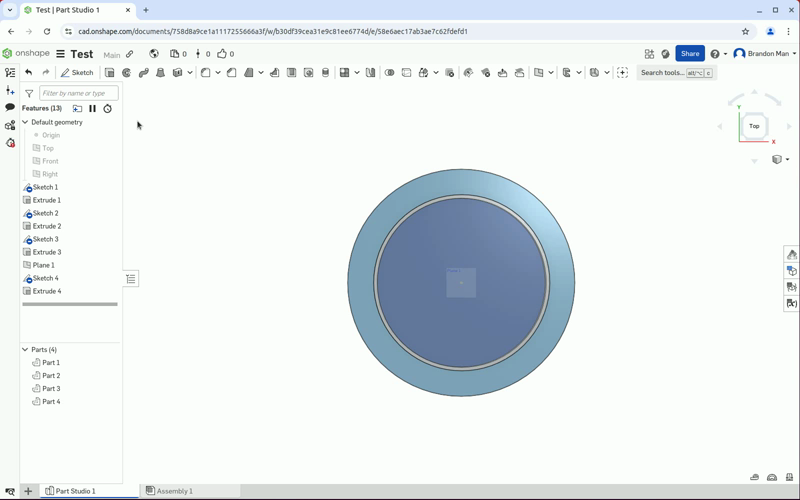
key(shift+7)
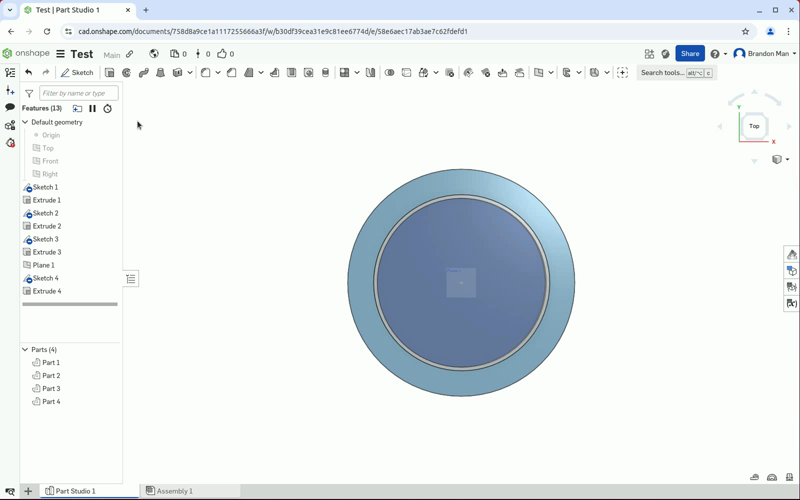
key(up, 3)
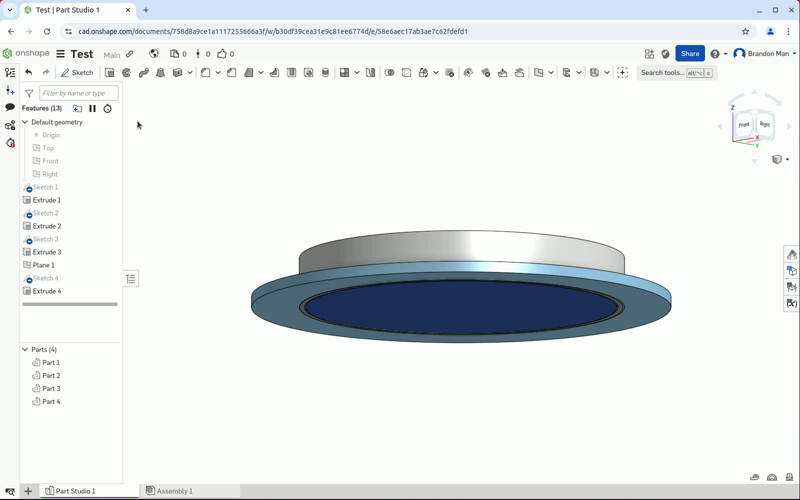
key(left, 3)
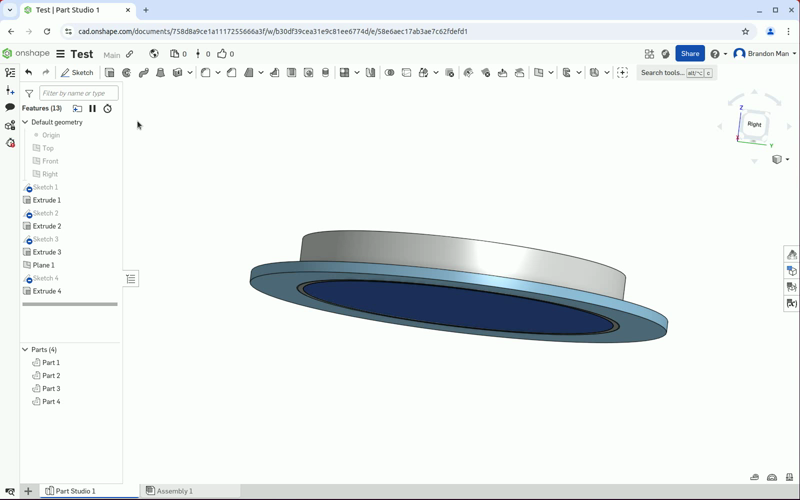
key(right, 3)
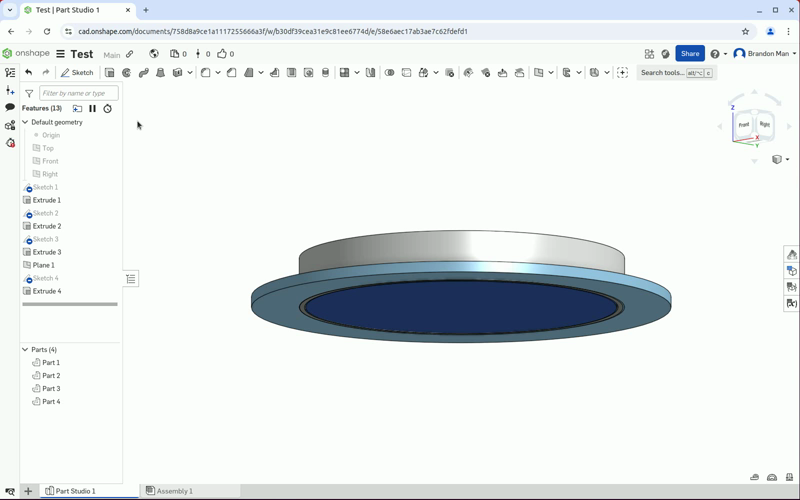
key(down, 3)
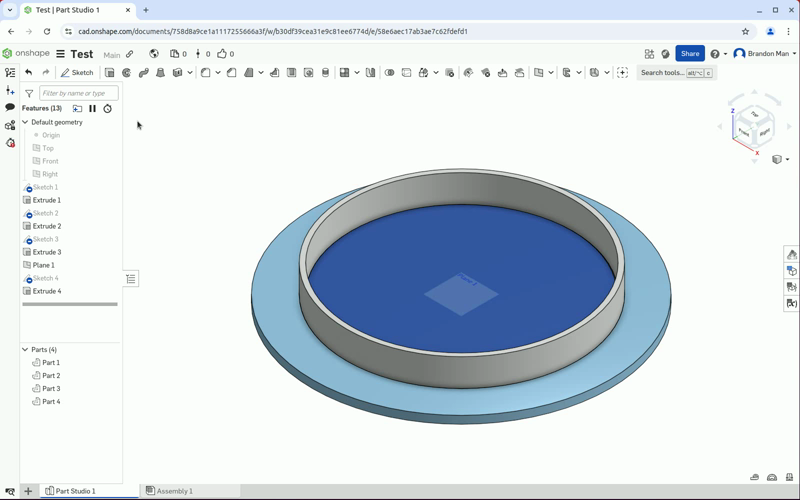
mouse_move(73, 189)
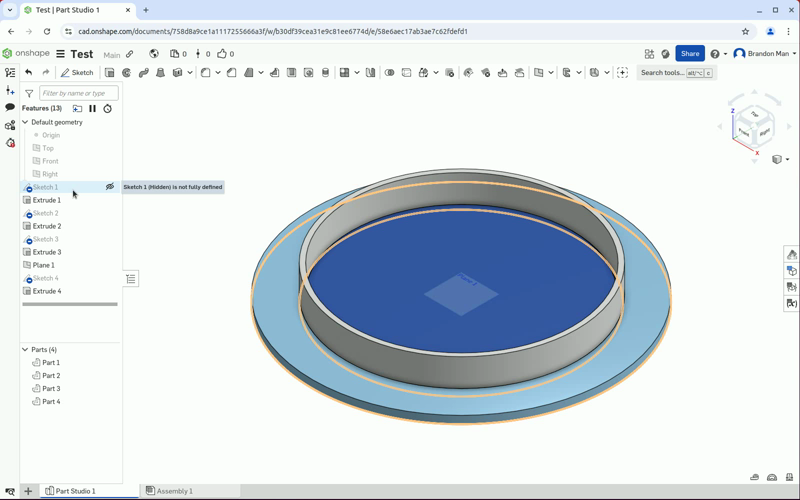
click(73, 189)